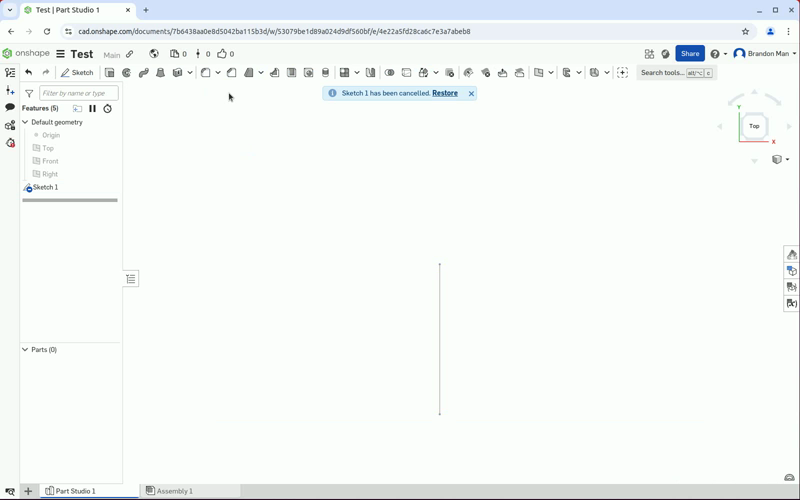
key(shift+h)
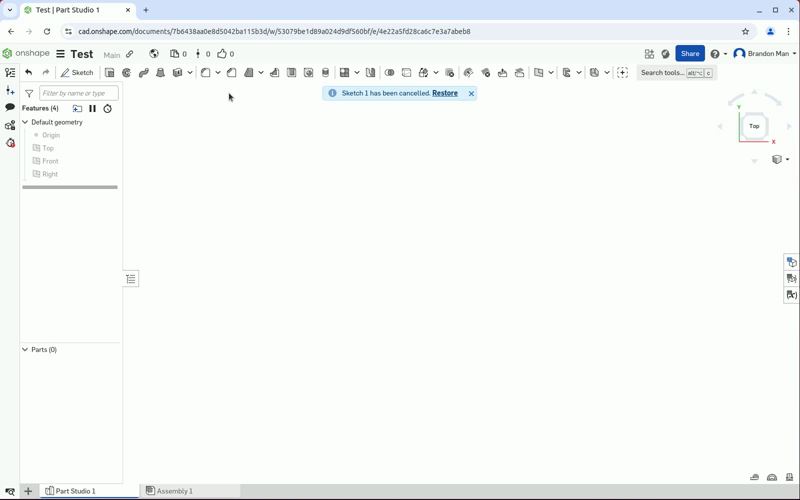
mouse_move(73, 352)
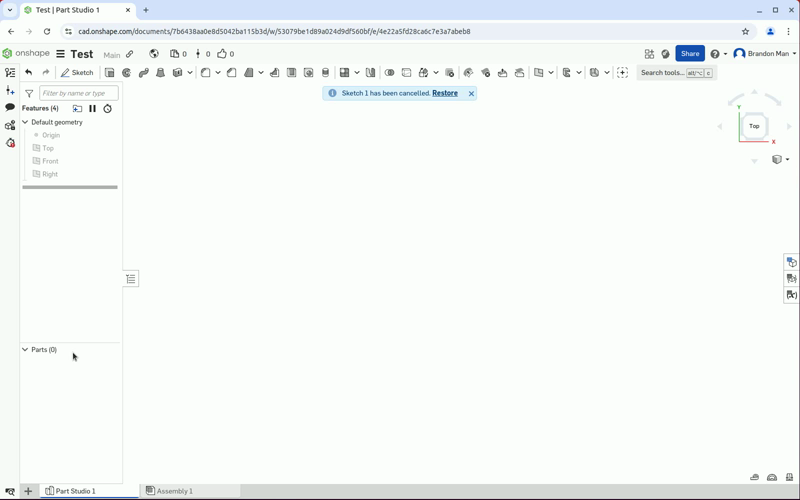
key(y)
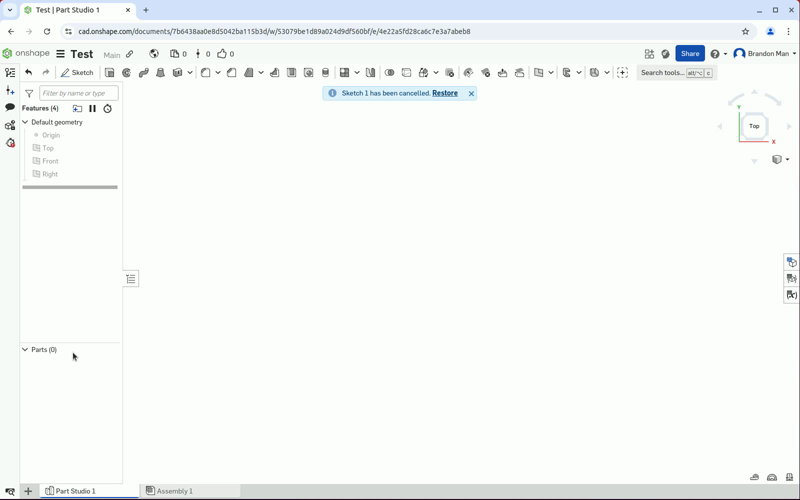
key(shift+p)
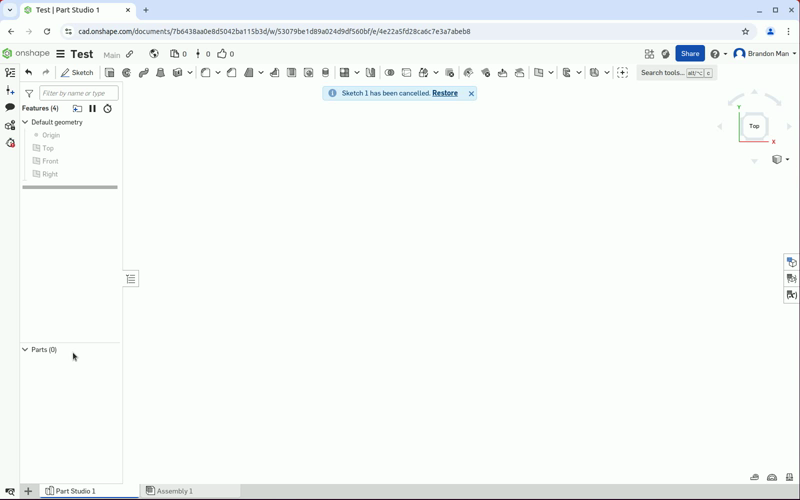
key(space)
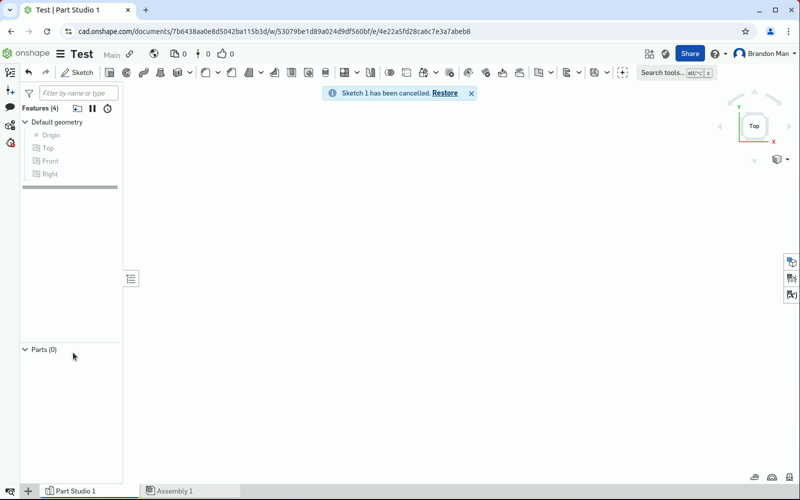
key_down(shift)
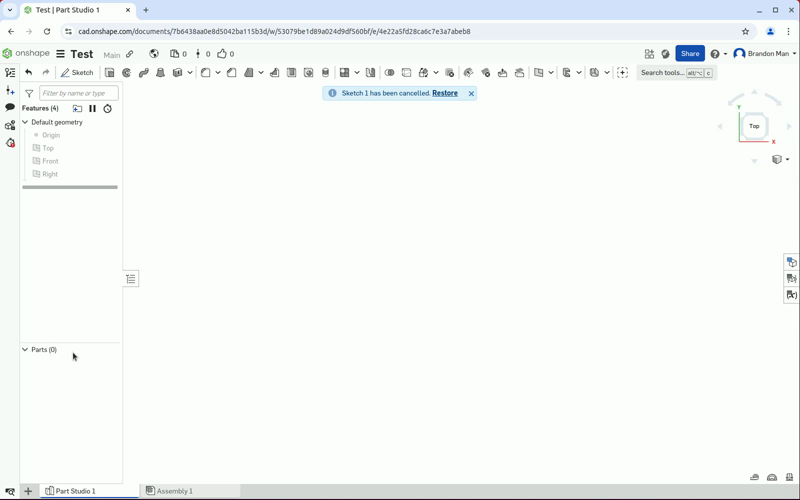
key(up)
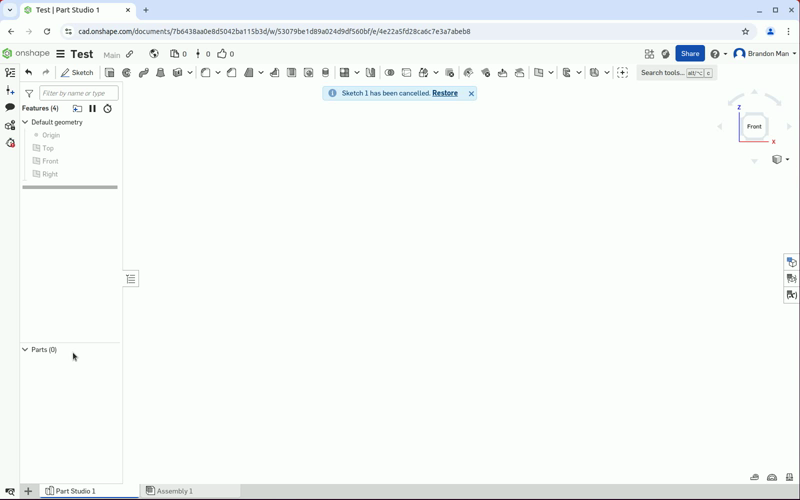
key_up(shift)
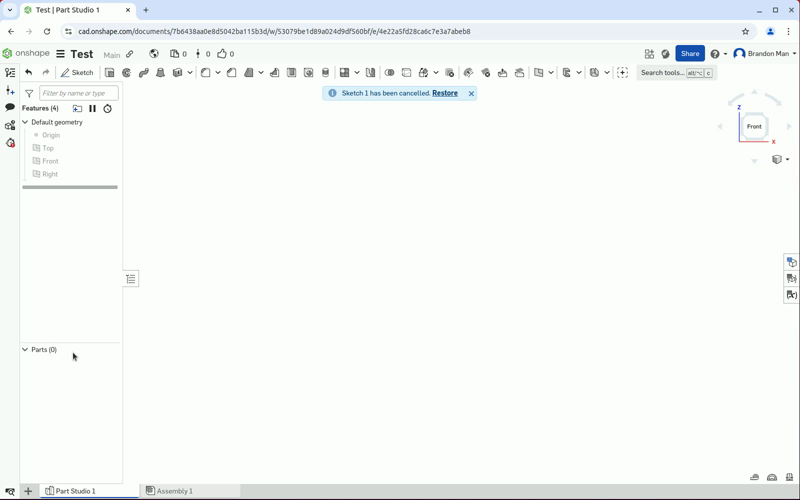
mouse_move(73, 352)
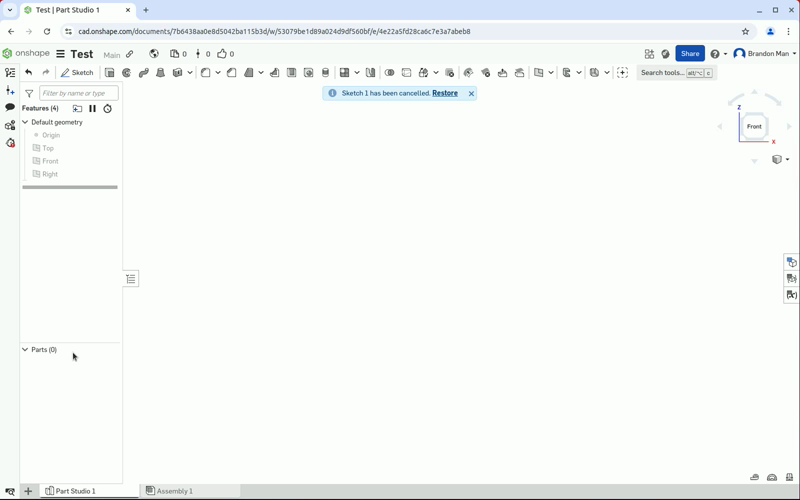
key(shift+y)
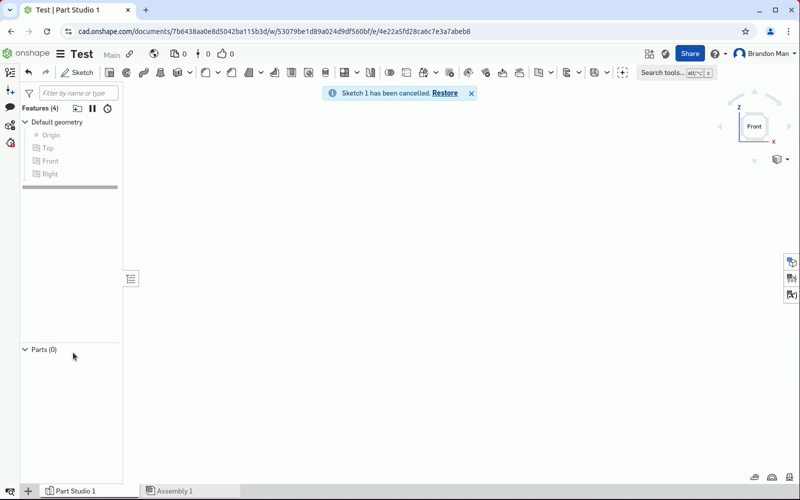
key(shift+s)
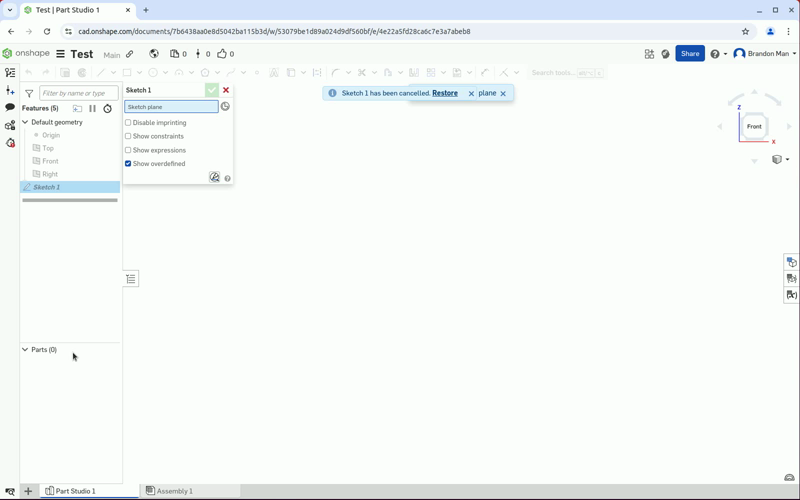
mouse_move(73, 163)
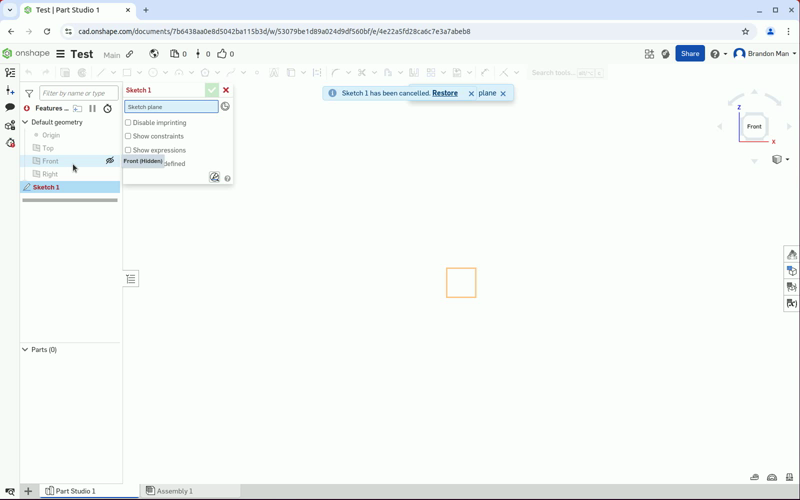
click(73, 163)
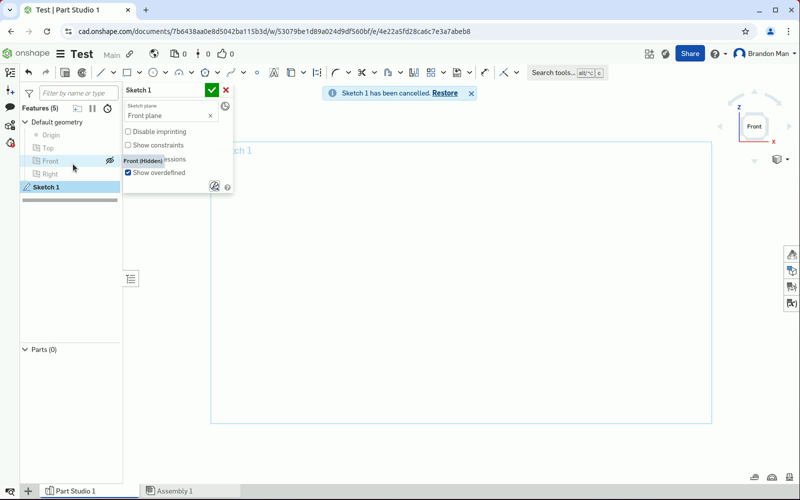
mouse_move(73, 352)
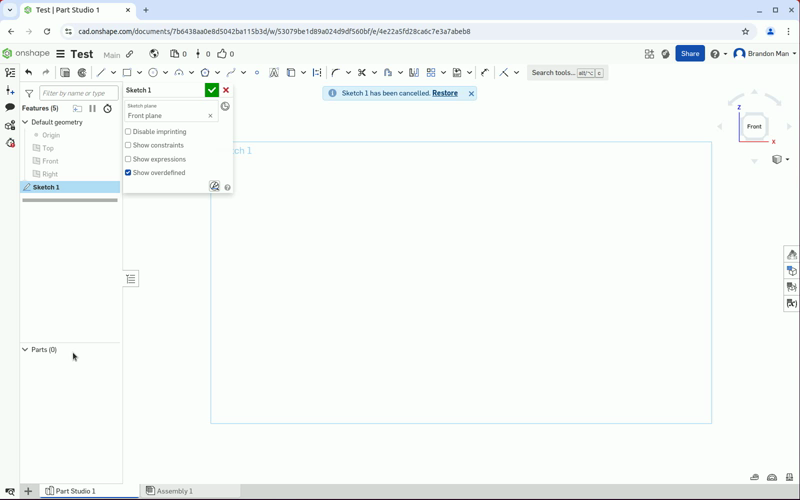
key(y)
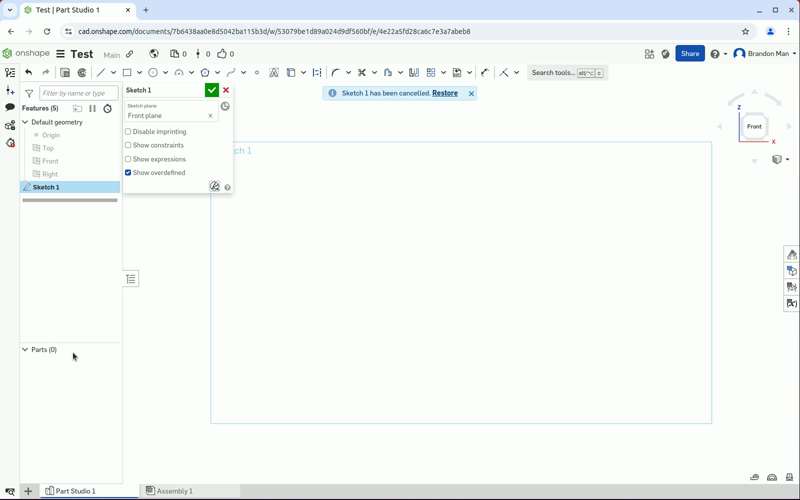
key(l)
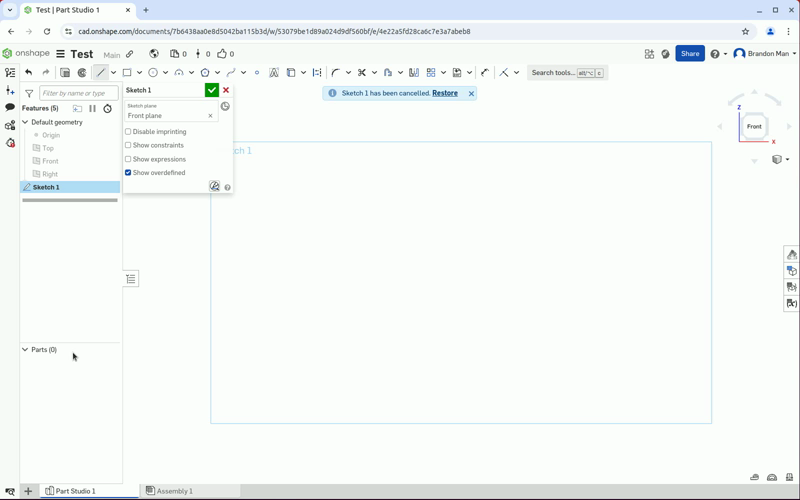
key_down(shift)
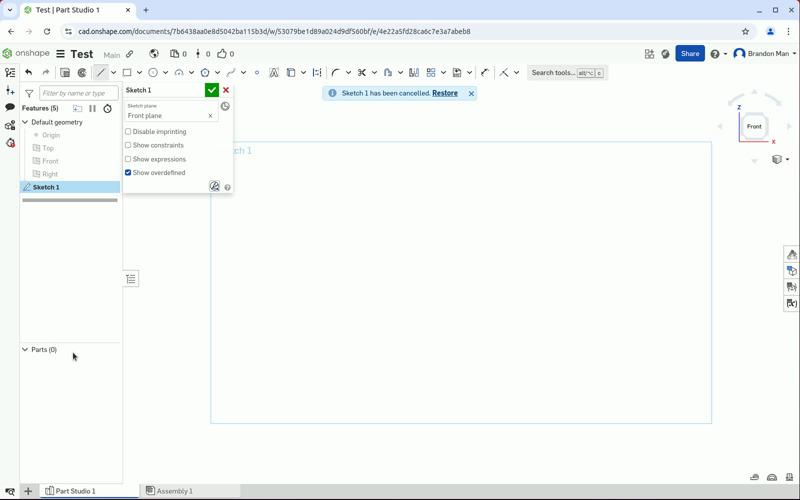
mouse_move(443, 354)
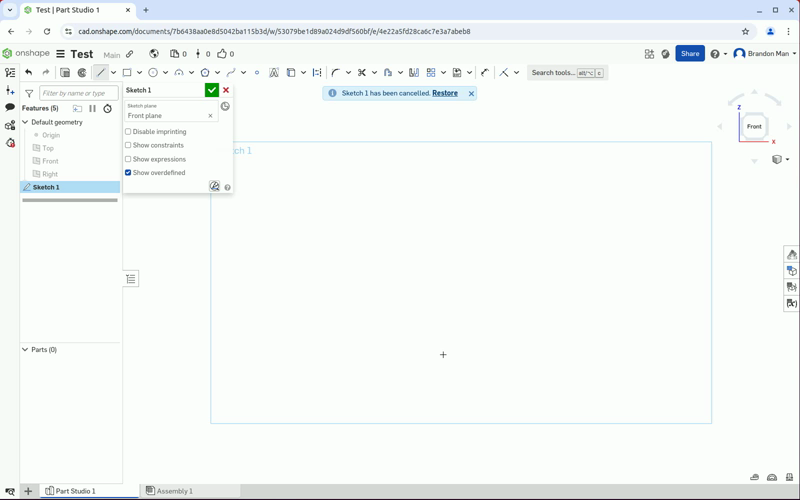
click(443, 354)
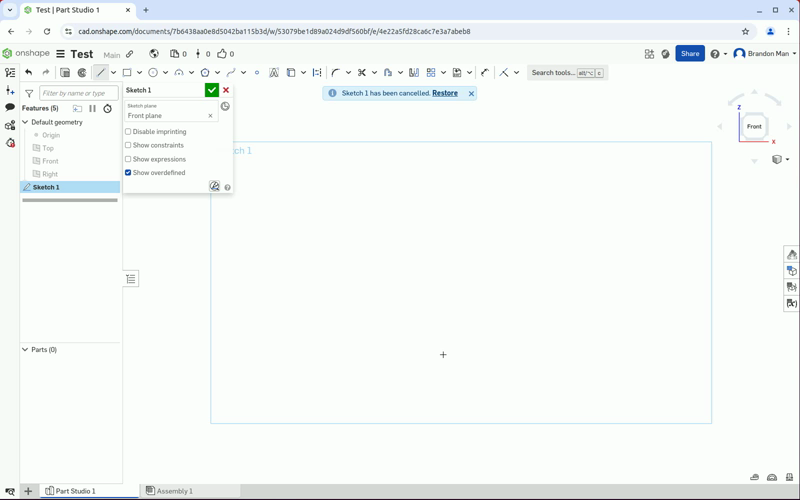
key_up(shift)
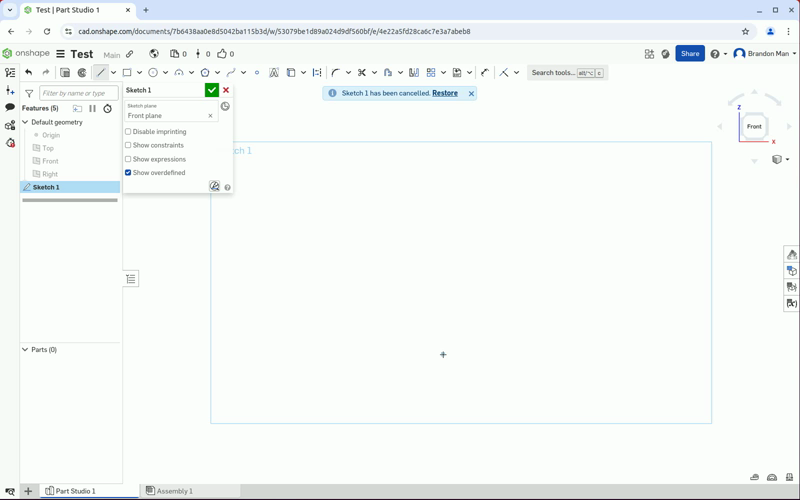
key_down(shift)
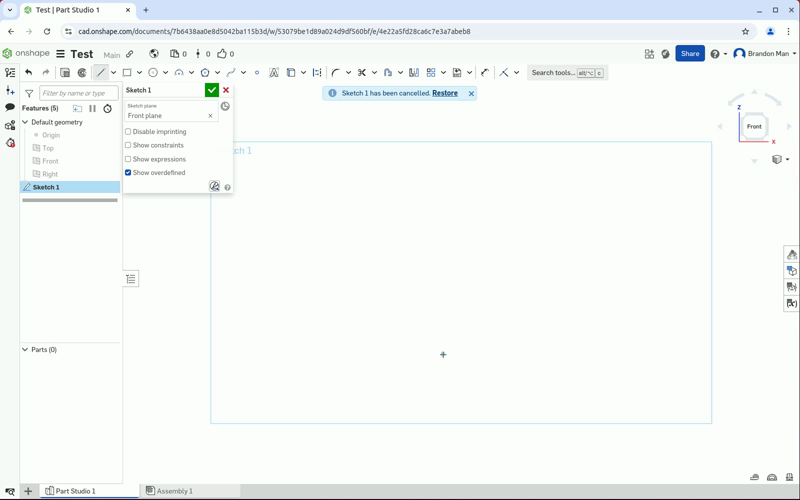
mouse_move(513, 354)
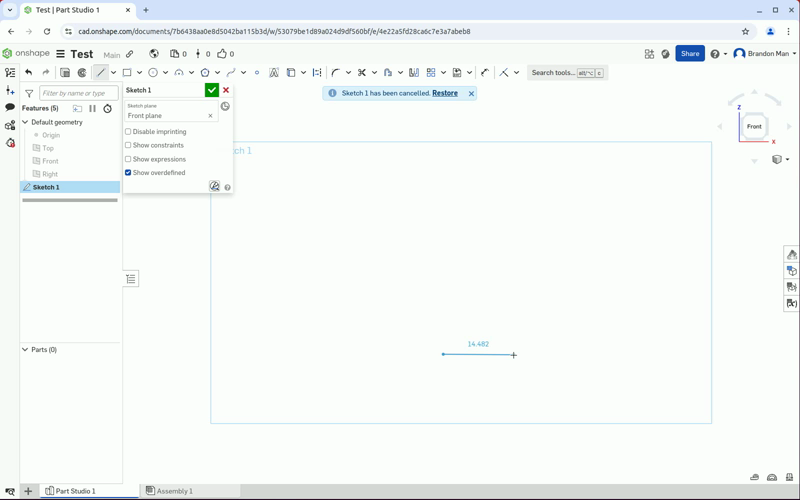
click(513, 354)
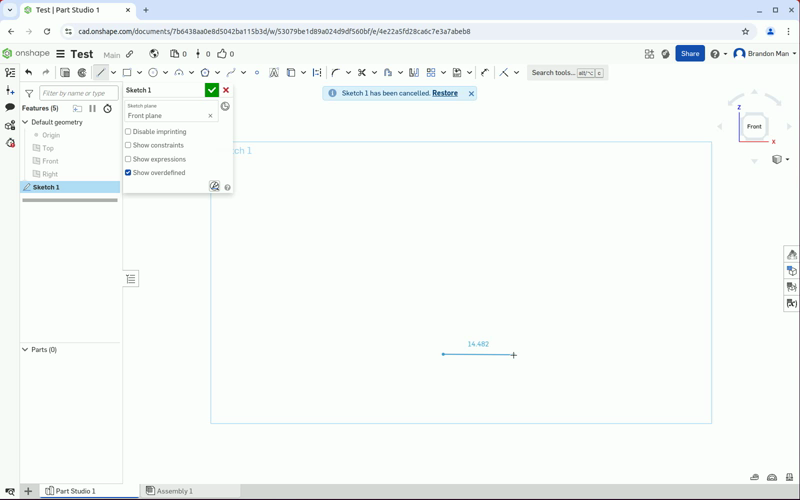
key_up(shift)
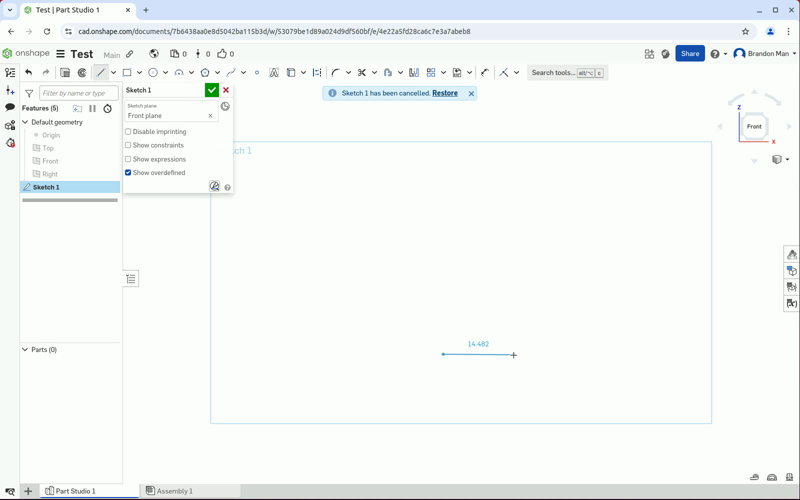
key_down(shift)
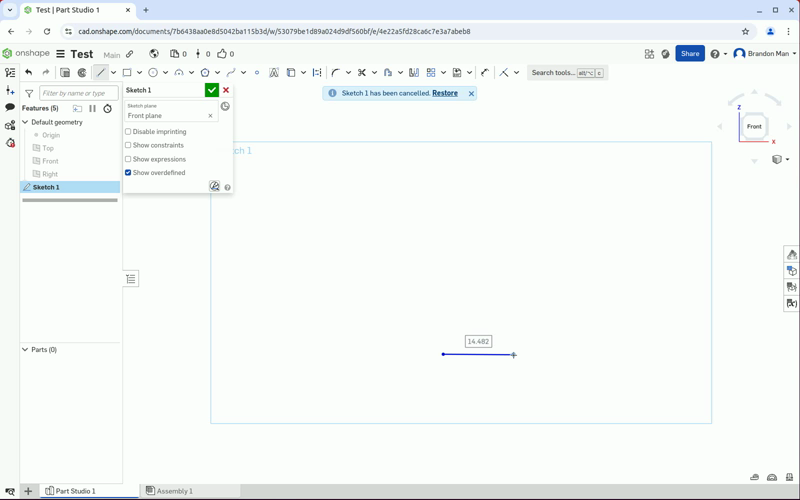
mouse_move(543, 354)
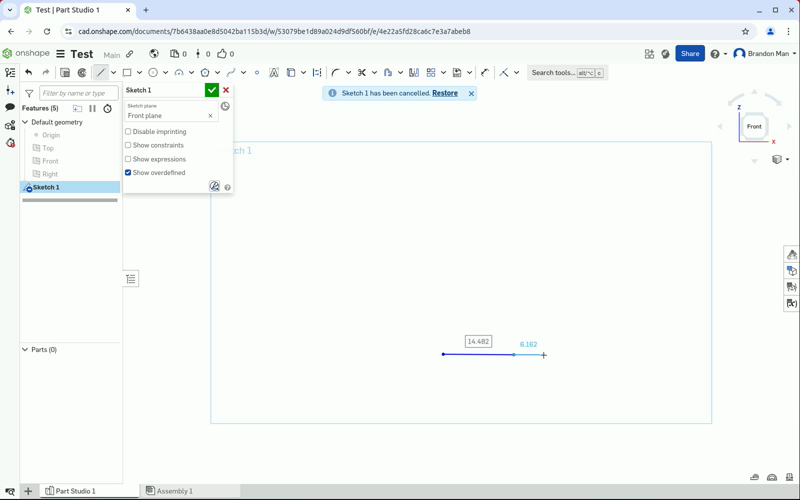
mouse_move(522, 349)
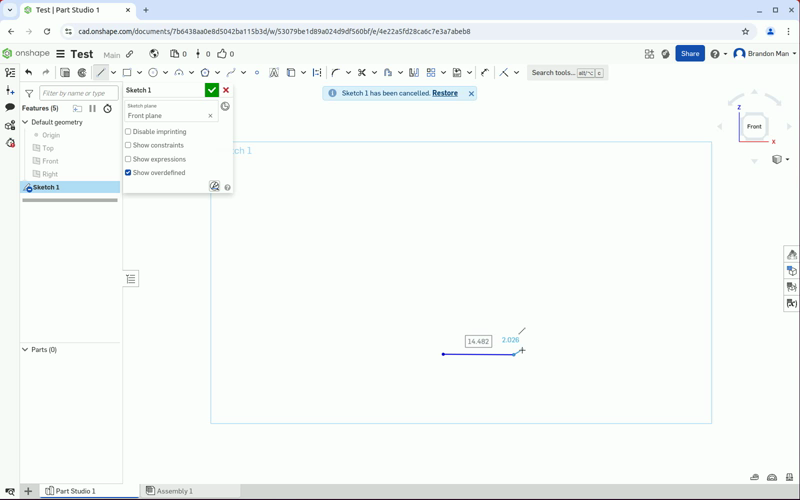
click(522, 349)
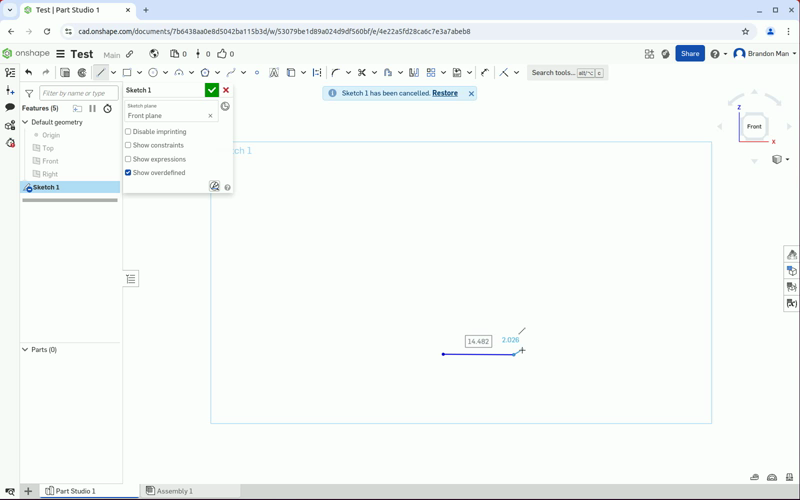
key_up(shift)
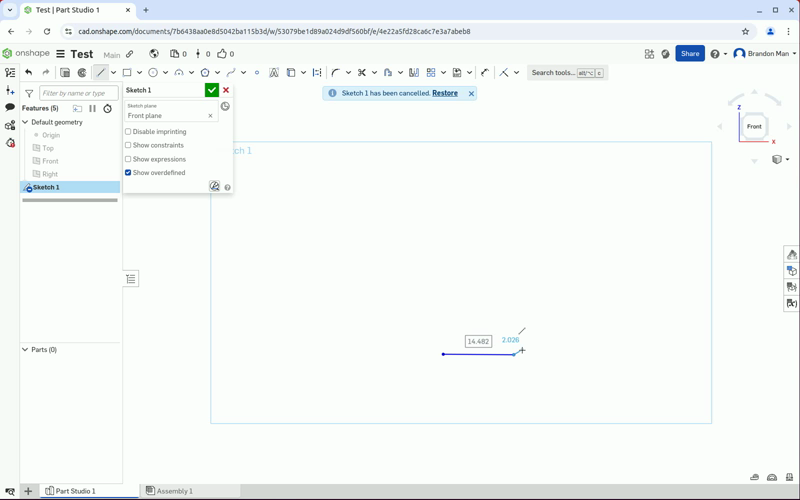
key_down(shift)
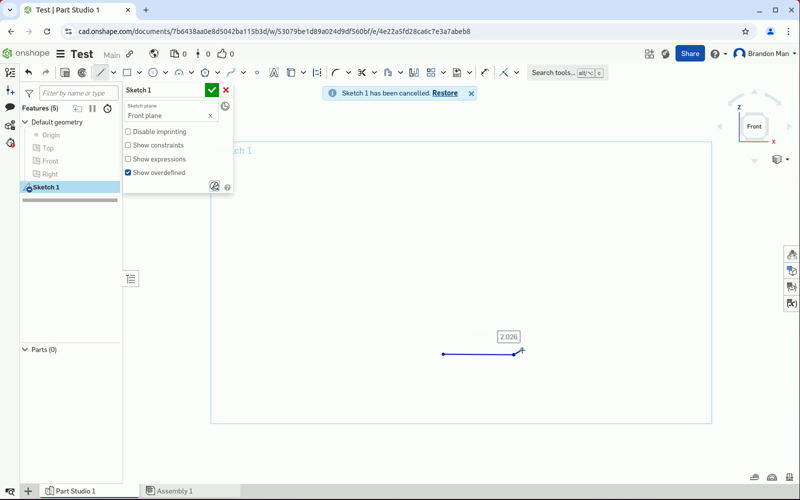
mouse_move(486, 288)
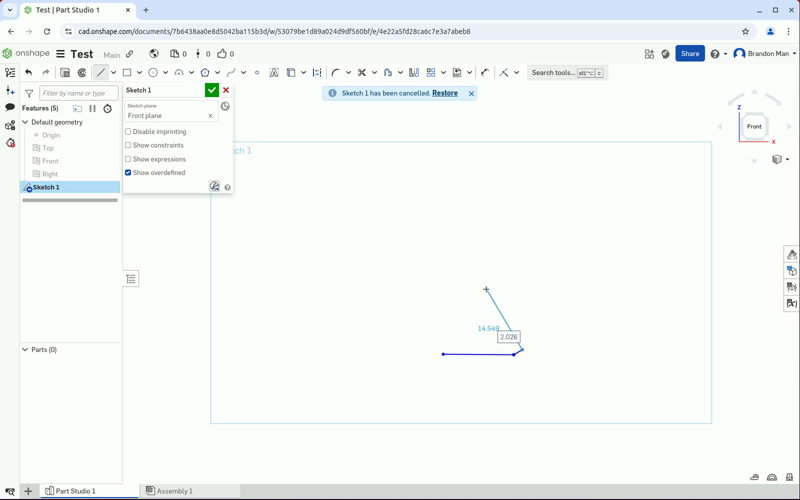
click(486, 288)
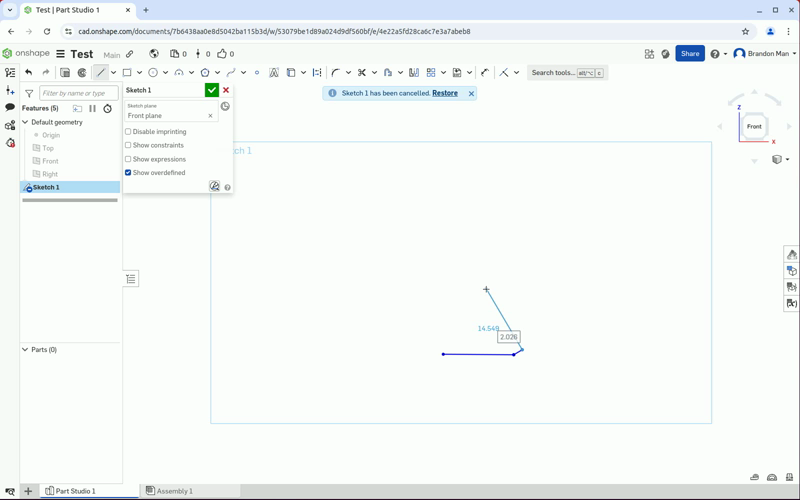
key_up(shift)
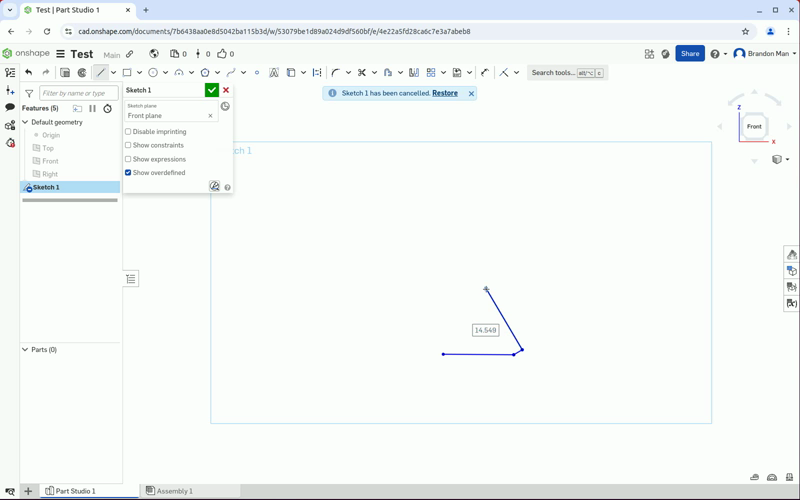
key_down(shift)
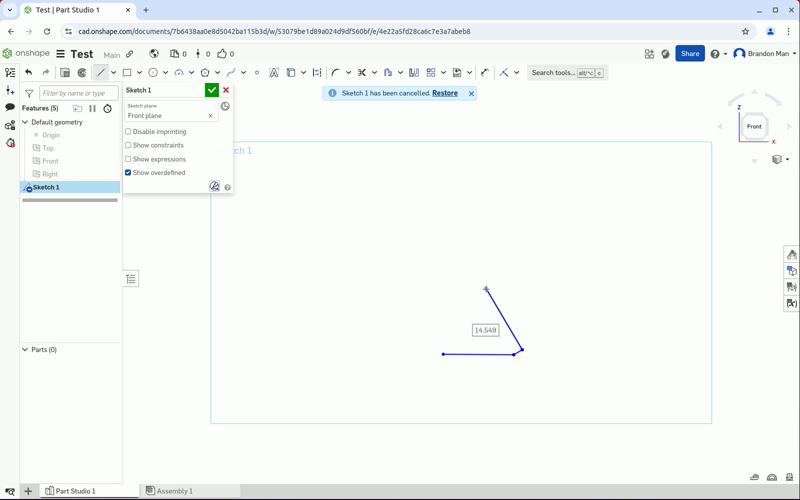
mouse_move(516, 288)
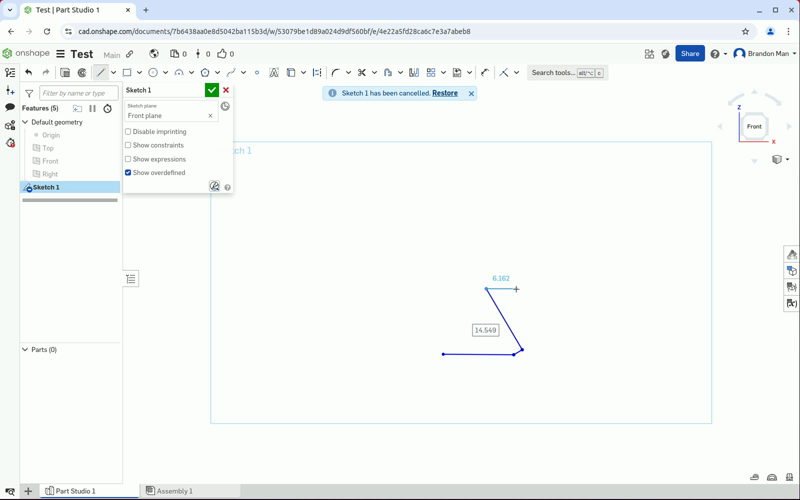
mouse_move(478, 293)
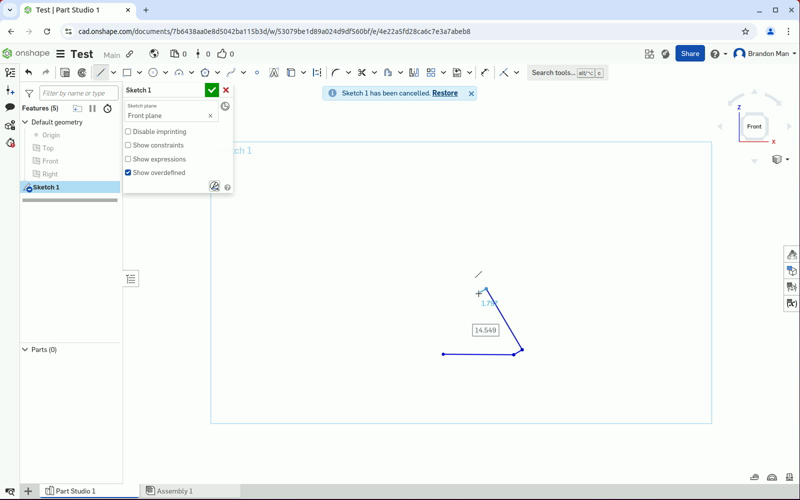
click(478, 293)
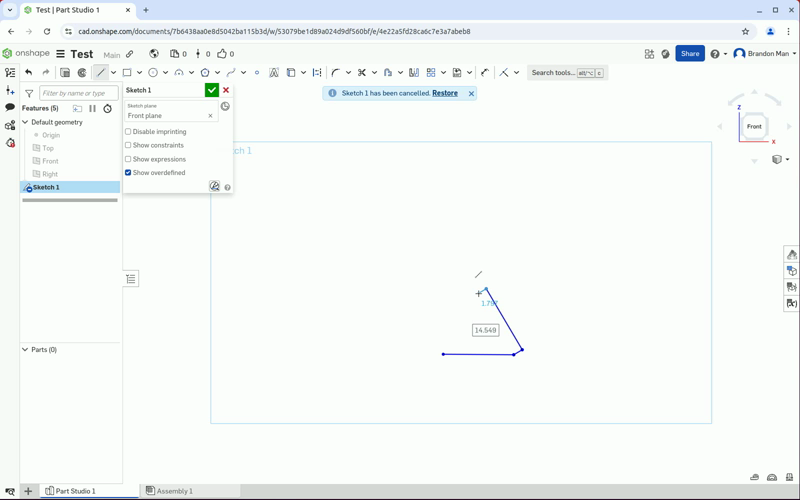
key_up(shift)
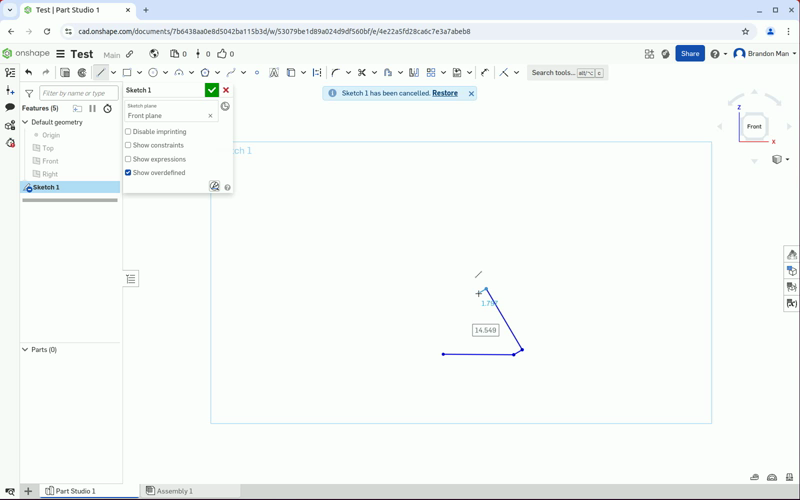
key_down(shift)
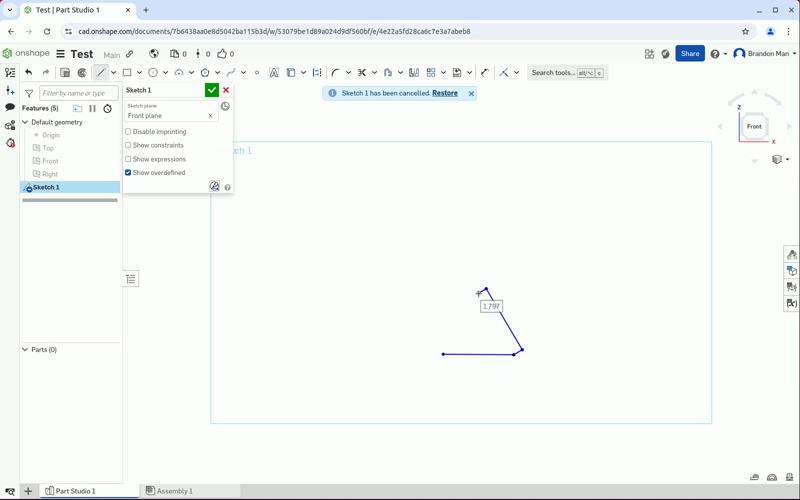
mouse_move(443, 354)
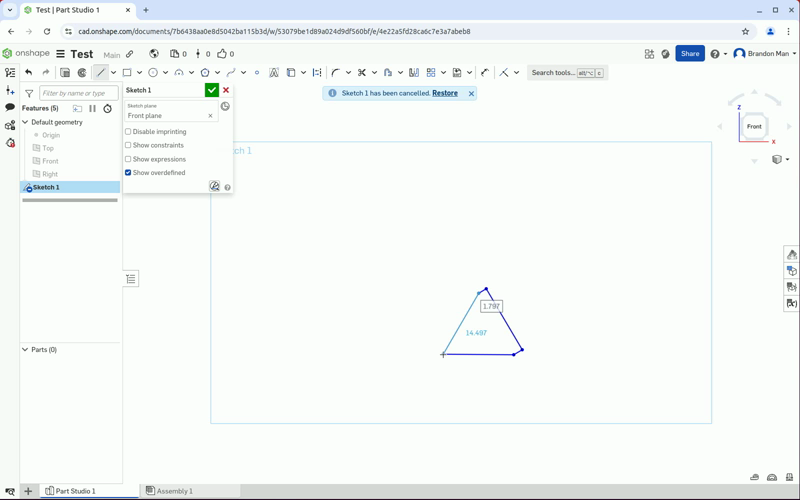
key_up(shift)
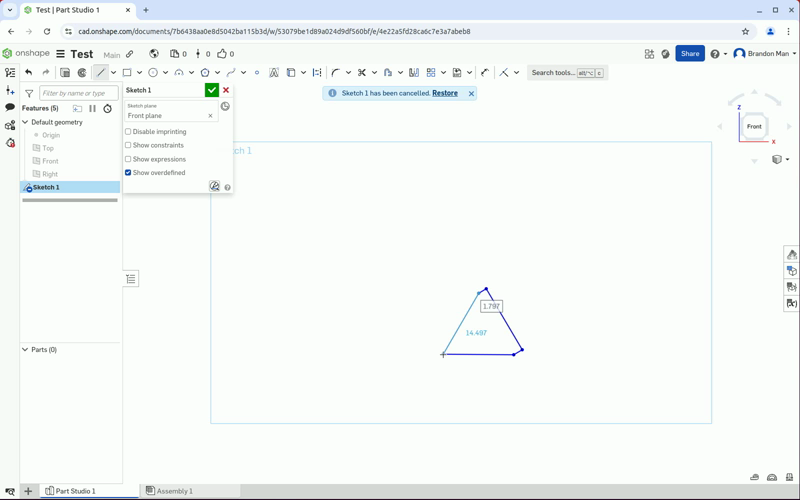
click(443, 354)
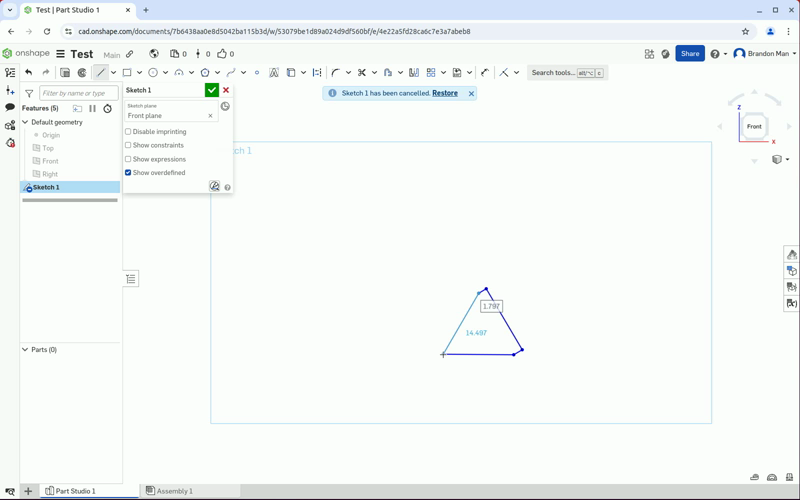
key(esc)
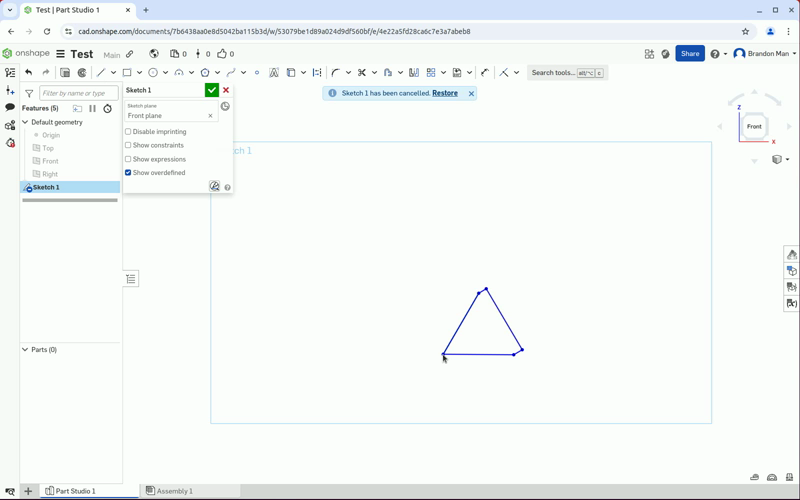
mouse_move(473, 328)
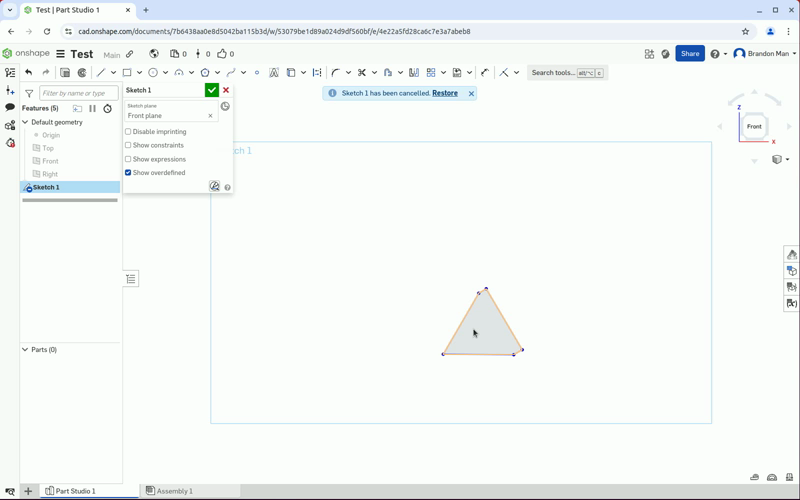
click(473, 328)
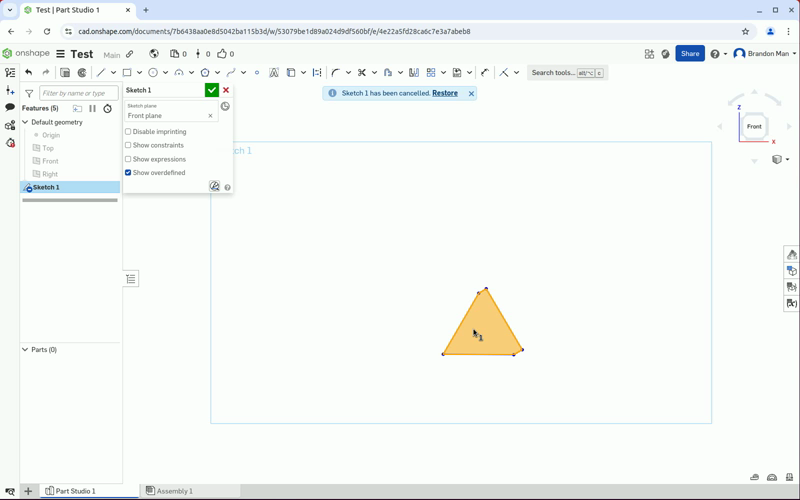
mouse_move(73, 352)
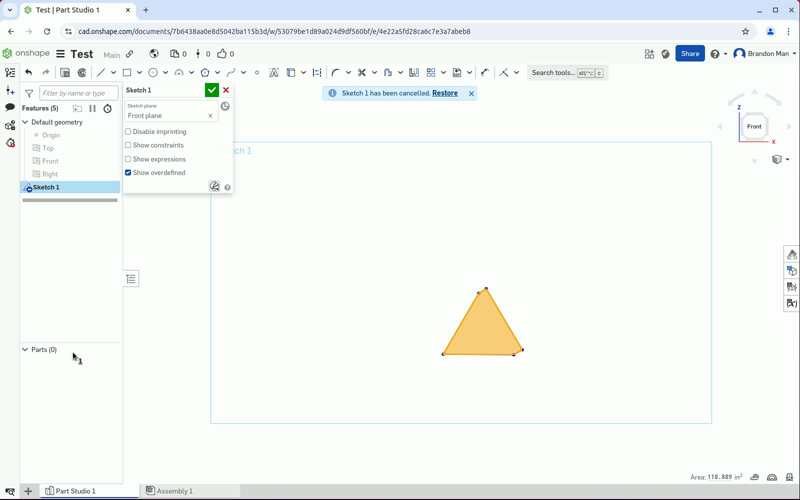
key(shift+y)
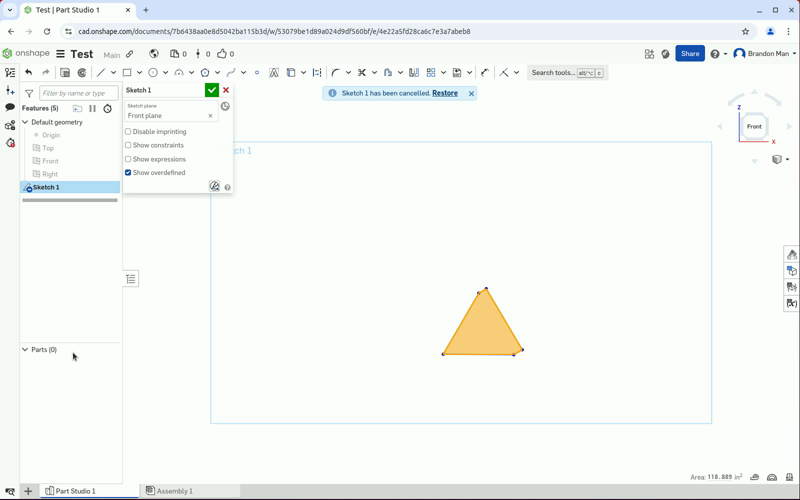
key(shift+e)
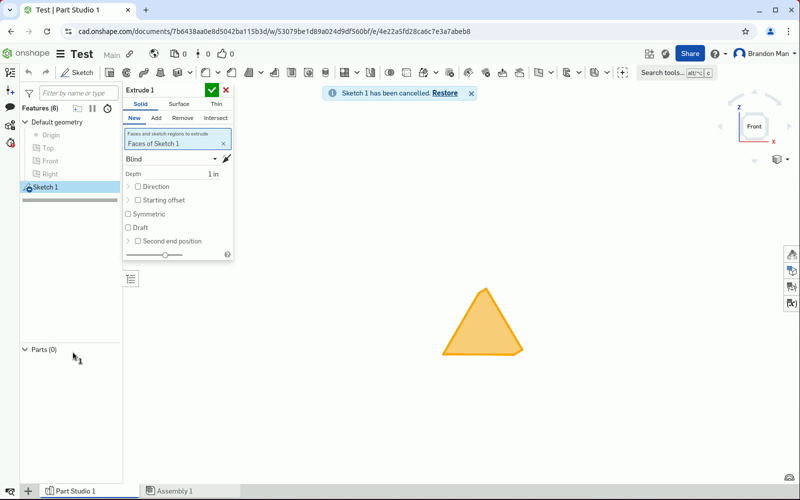
mouse_move(143, 106)
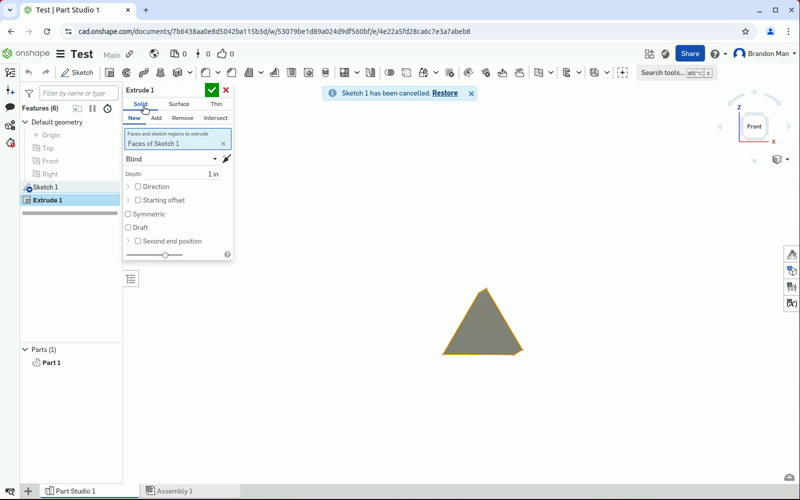
click(143, 106)
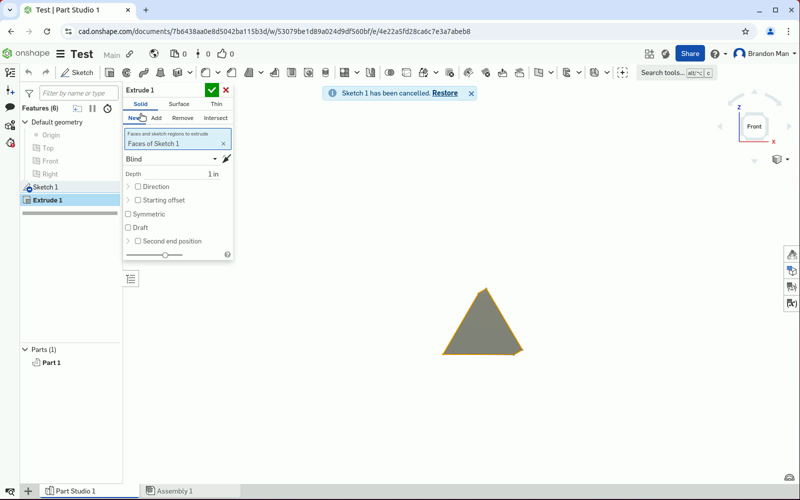
mouse_move(137, 120)
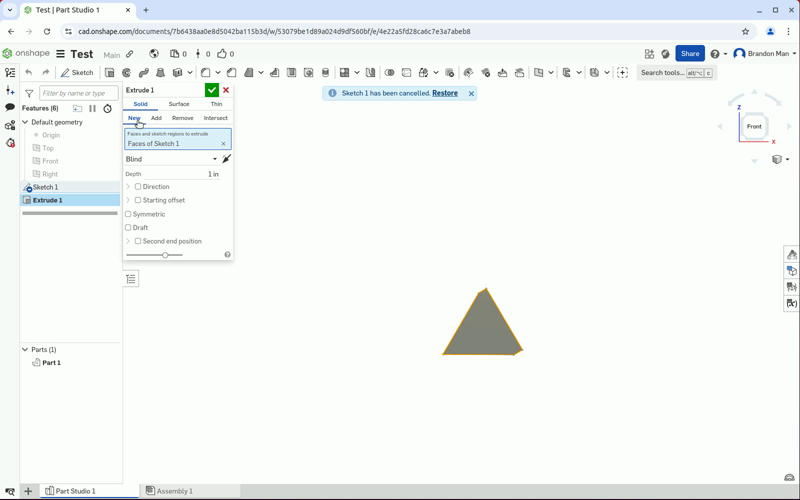
click(137, 120)
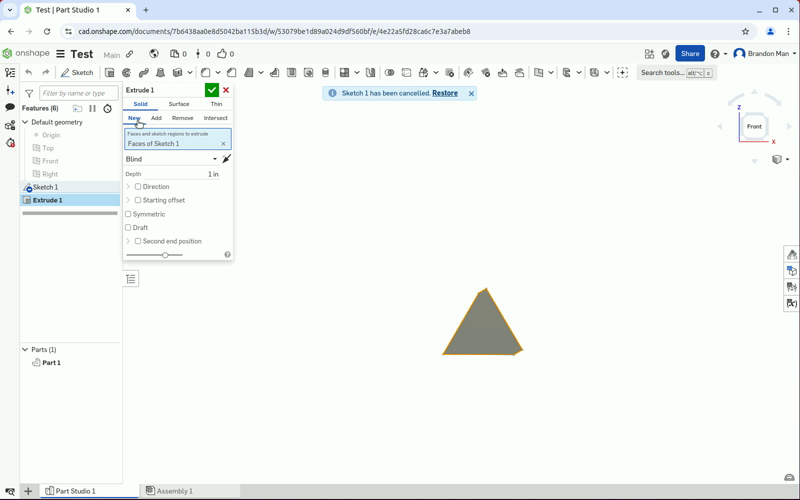
key(tab, 4)
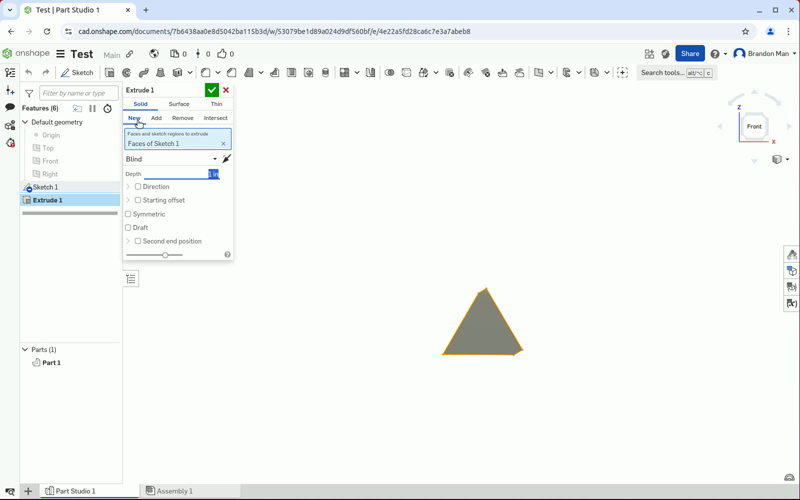
text(-5.777)
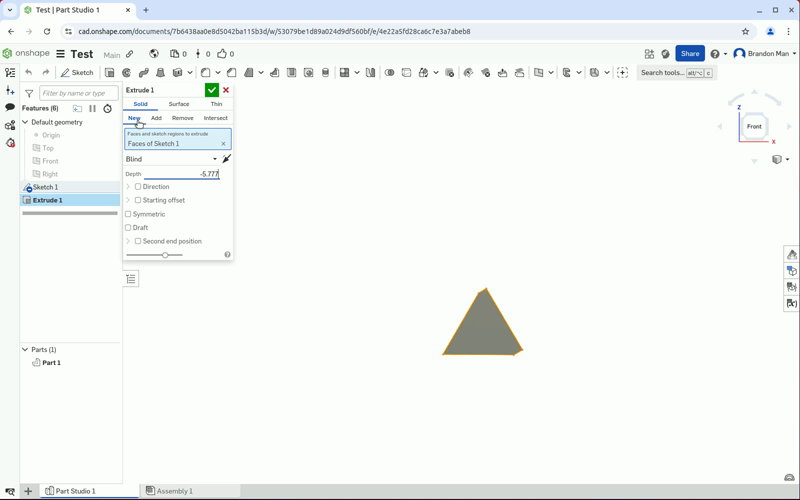
key(enter)
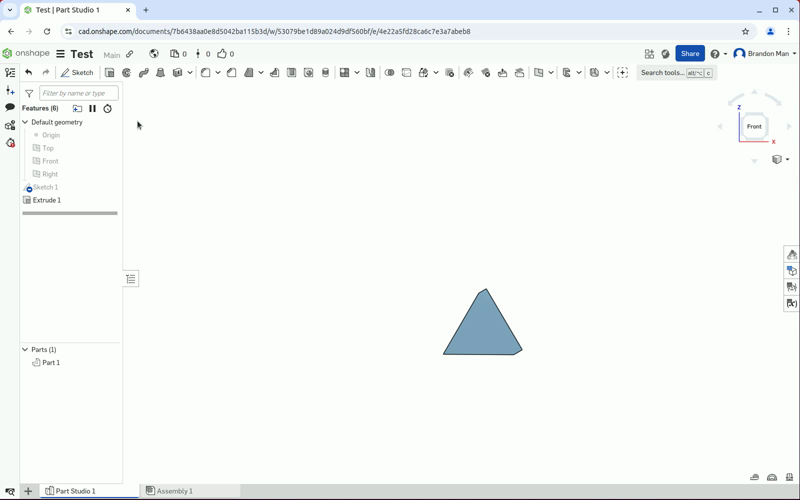
key(shift+h)
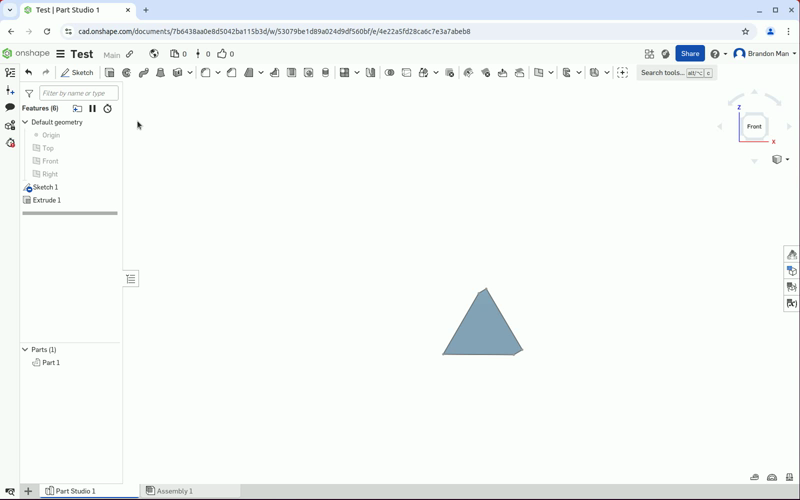
key(shift+h)
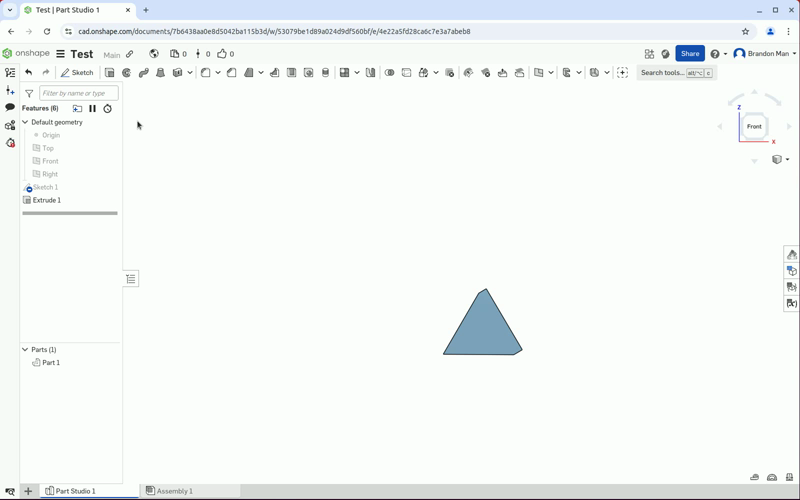
mouse_move(73, 189)
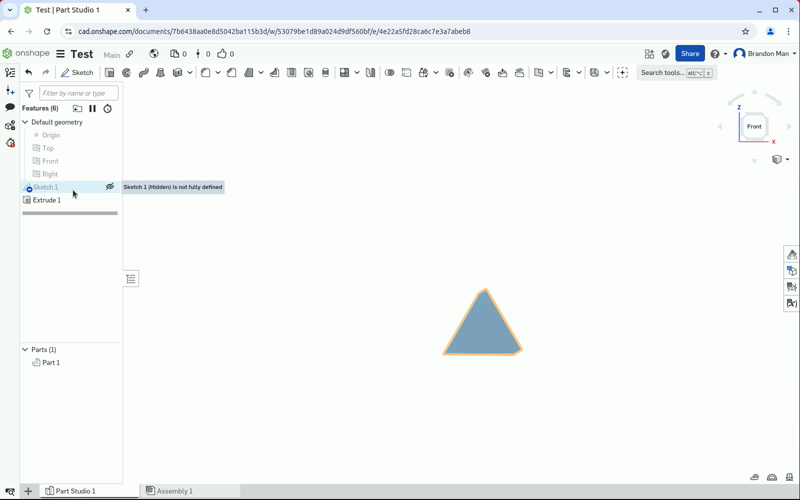
click(73, 189)
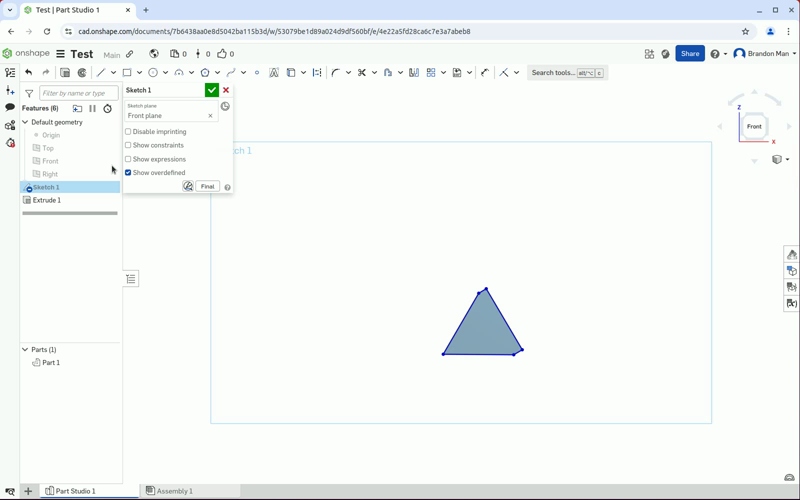
mouse_move(229, 92)
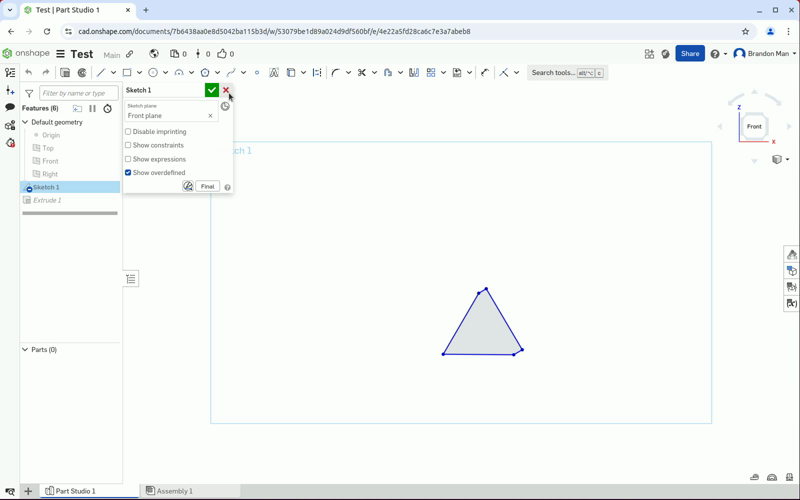
click(229, 92)
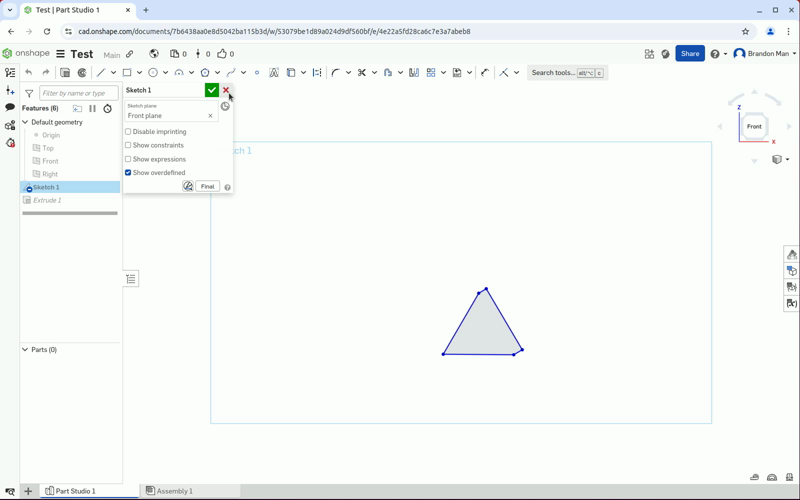
key(shift+s)
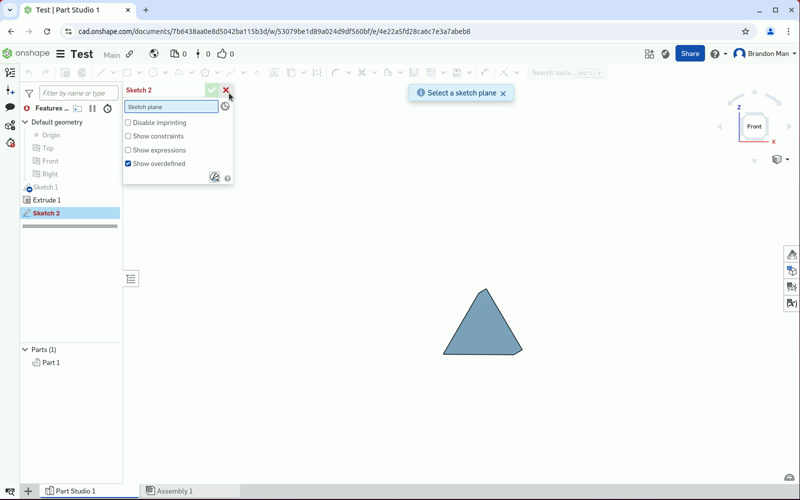
mouse_move(73, 163)
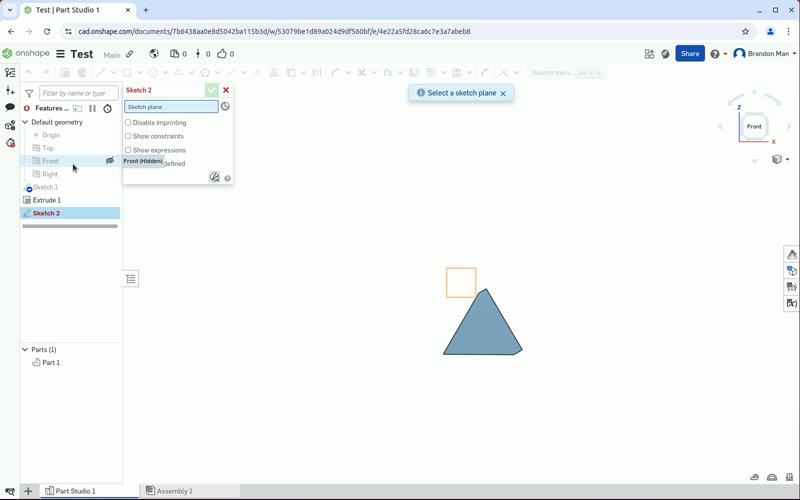
click(73, 163)
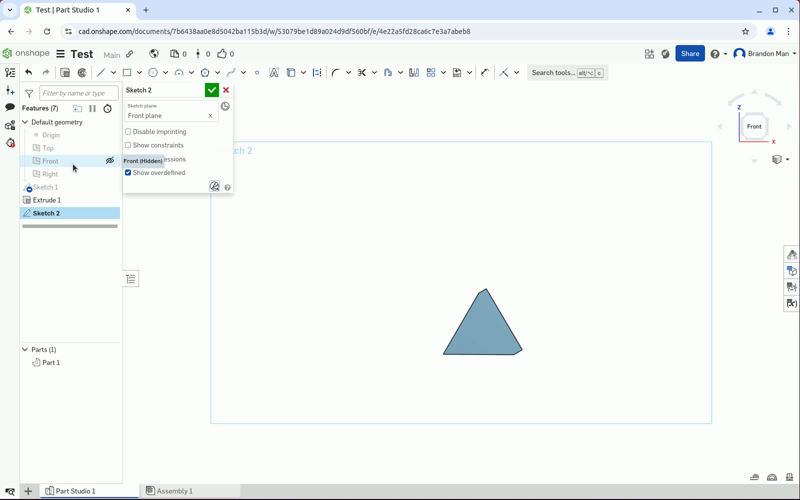
mouse_move(73, 352)
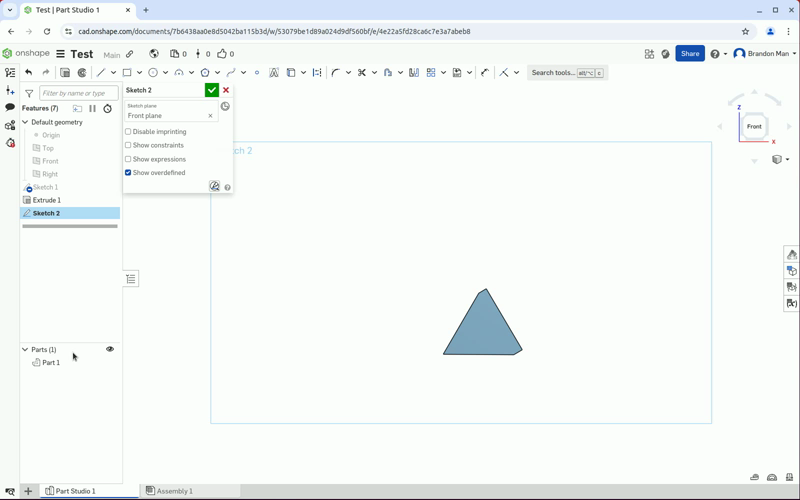
key(y)
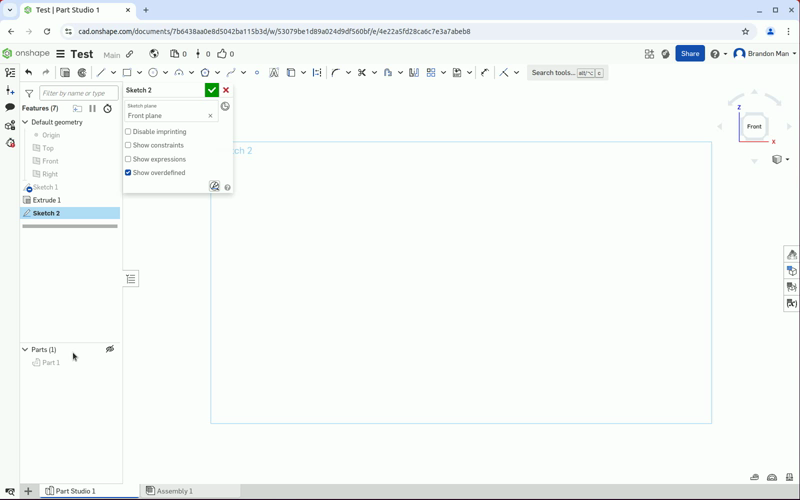
key(l)
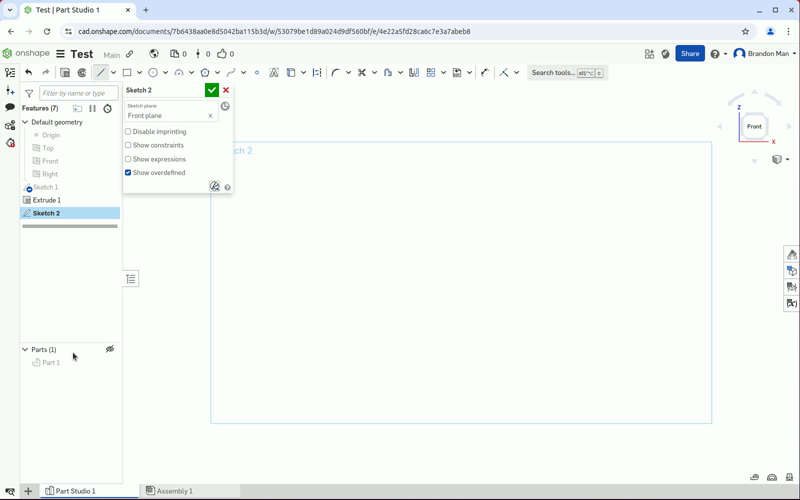
key_down(shift)
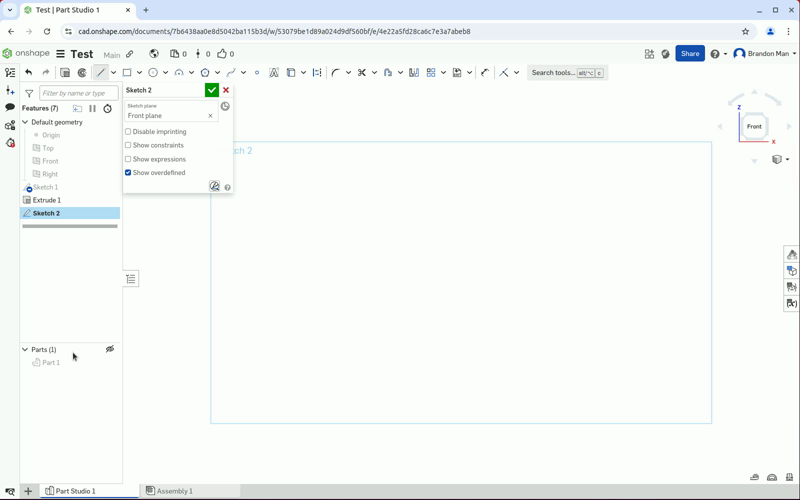
mouse_move(486, 288)
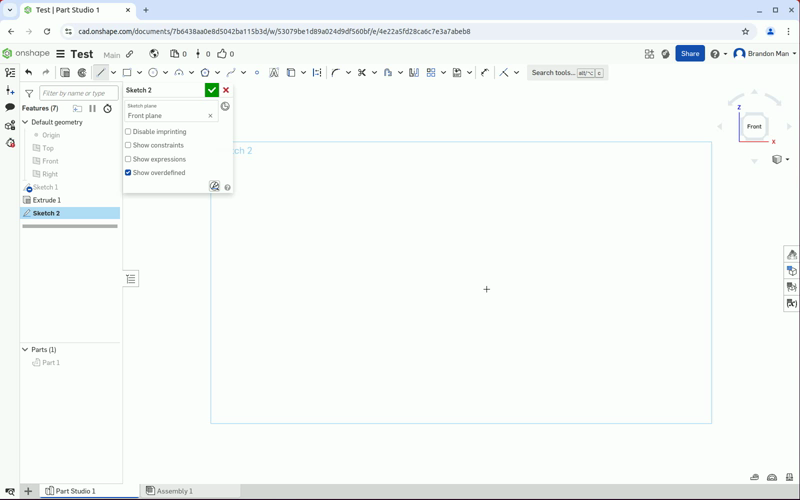
click(486, 288)
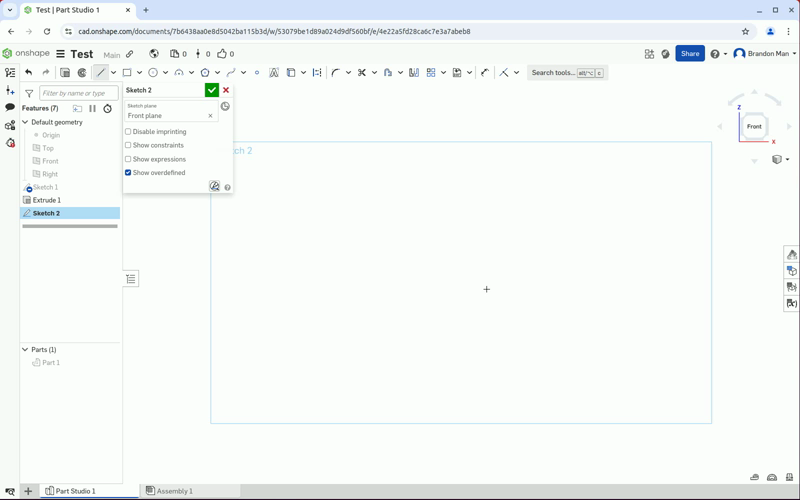
key_up(shift)
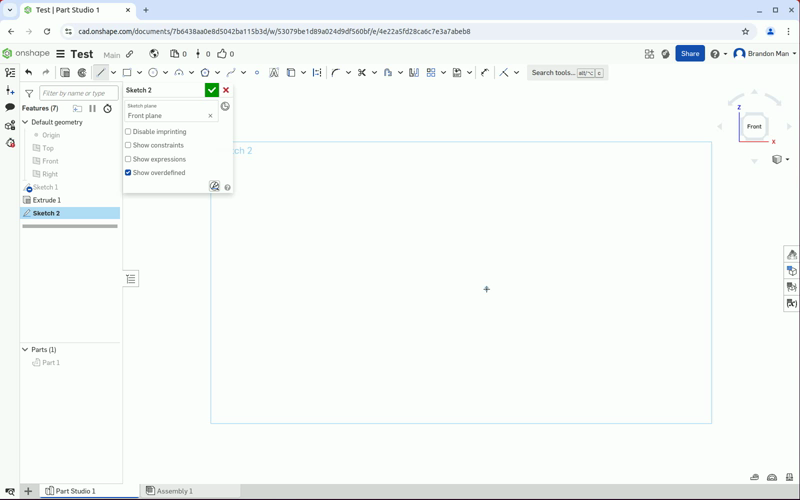
key_down(shift)
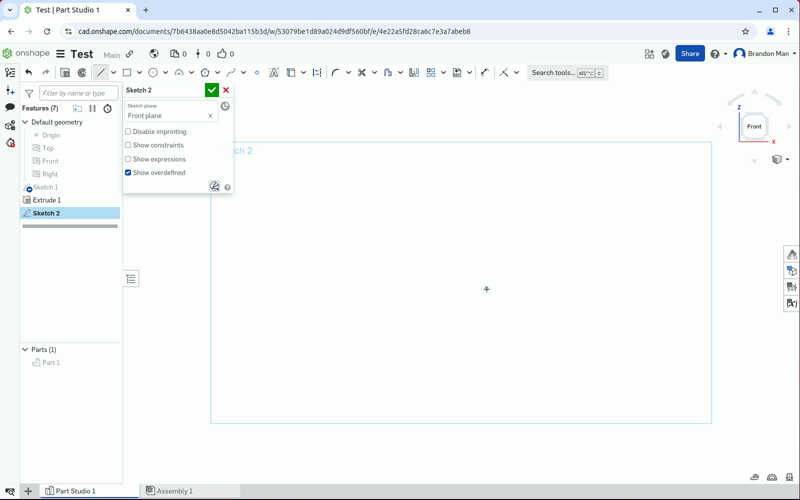
mouse_move(522, 350)
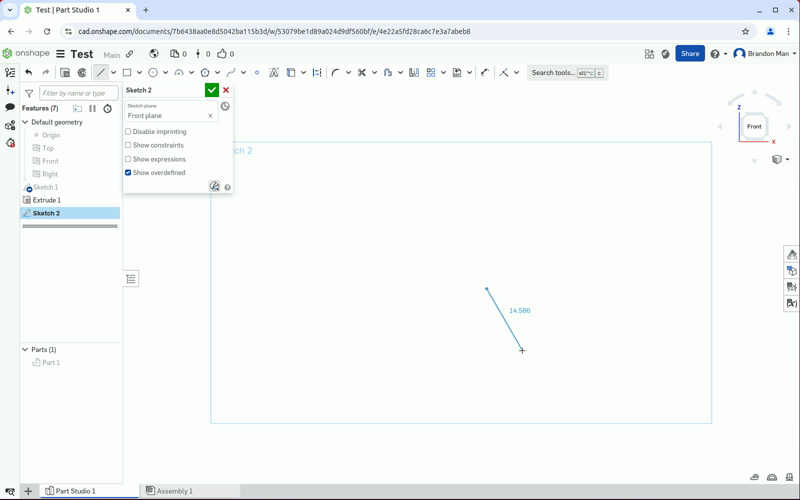
click(522, 350)
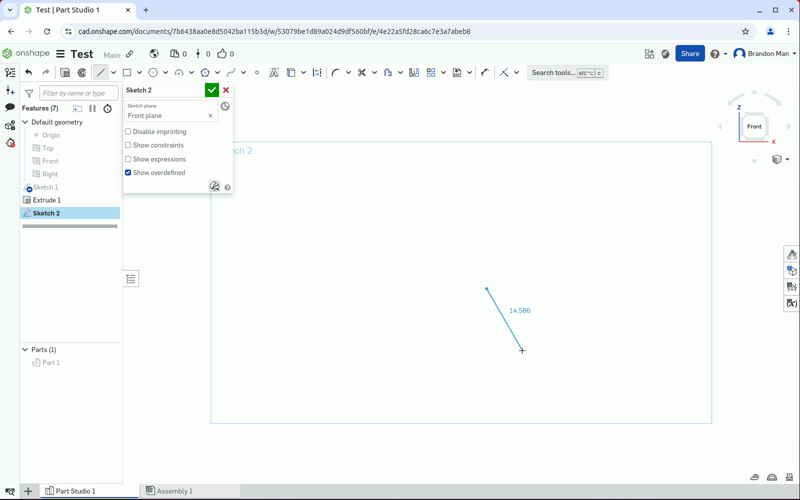
key_up(shift)
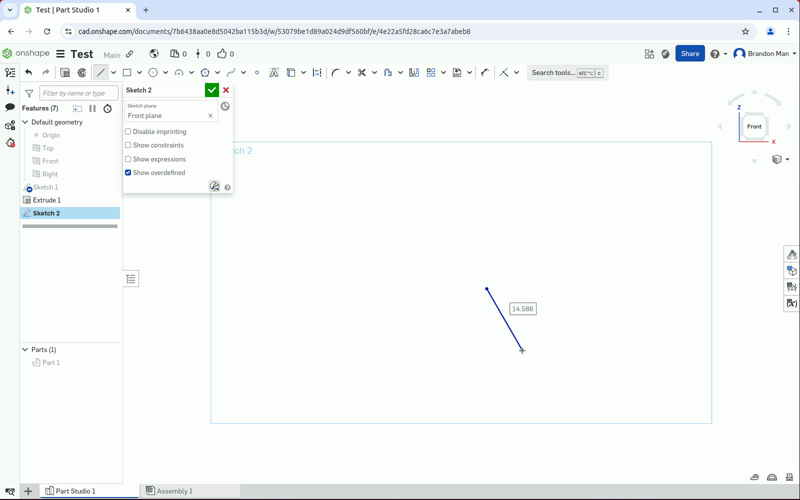
key_down(shift)
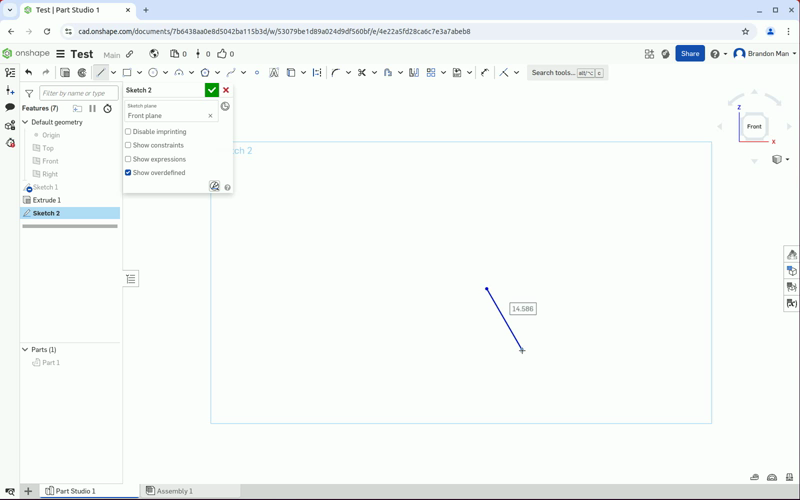
mouse_move(552, 350)
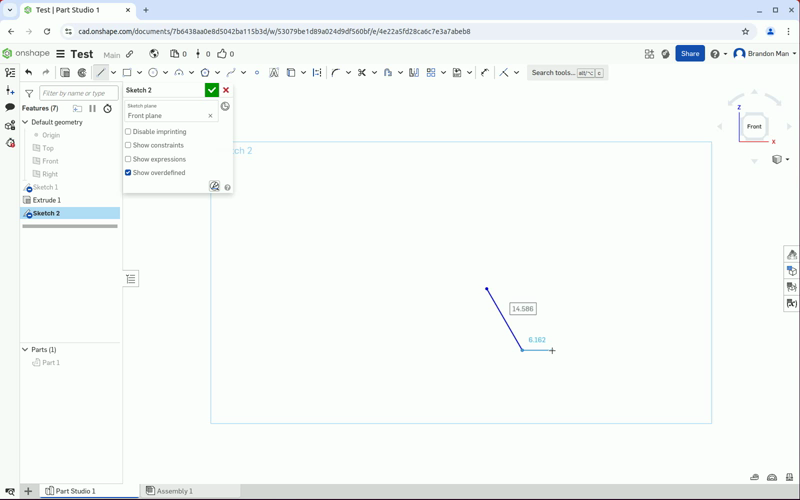
mouse_move(533, 347)
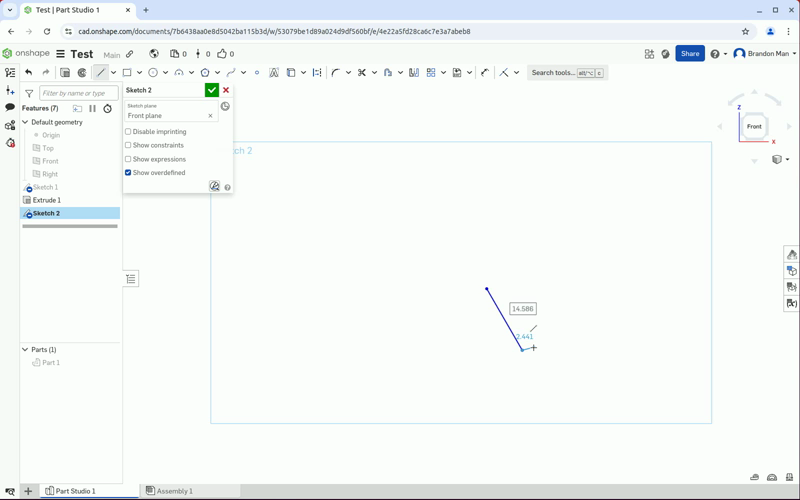
click(533, 347)
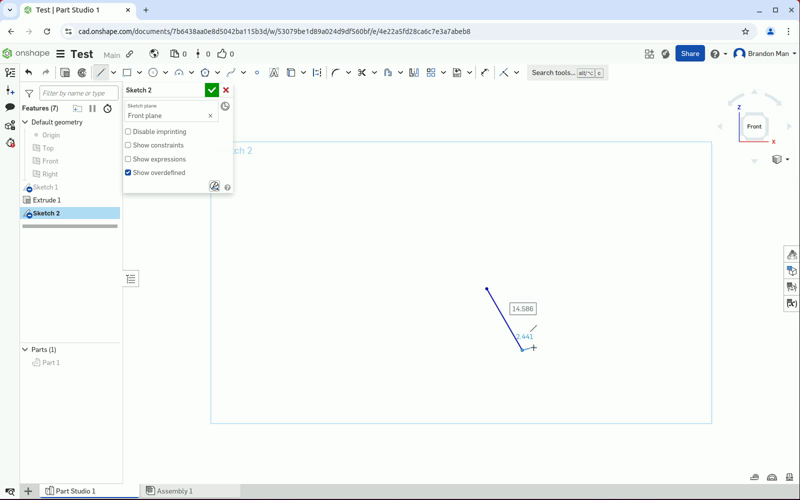
key_up(shift)
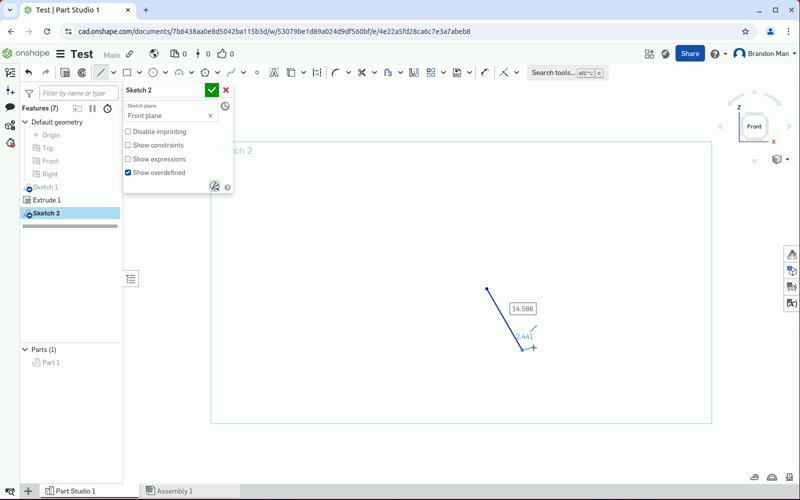
key_down(shift)
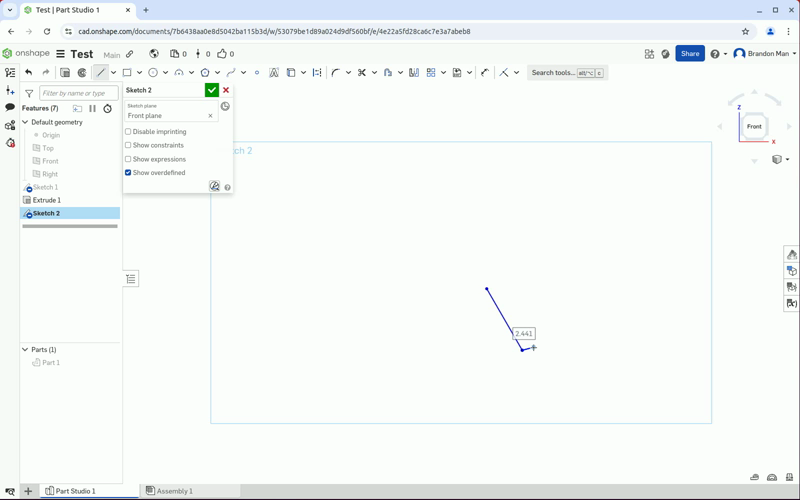
mouse_move(501, 291)
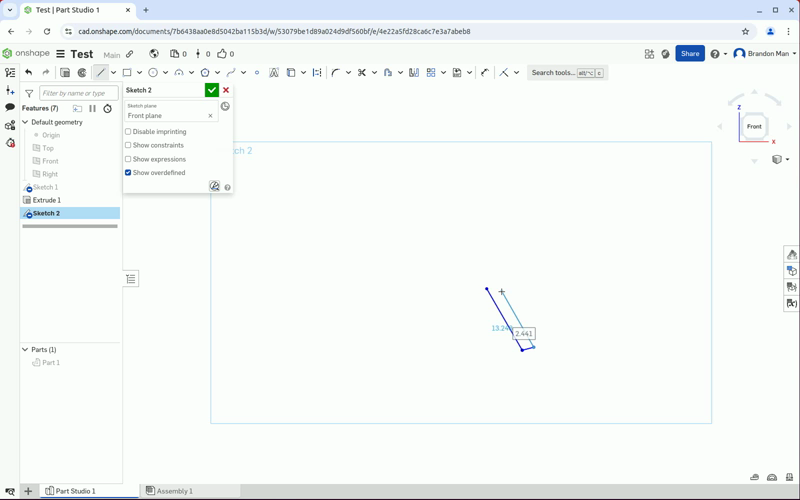
click(501, 291)
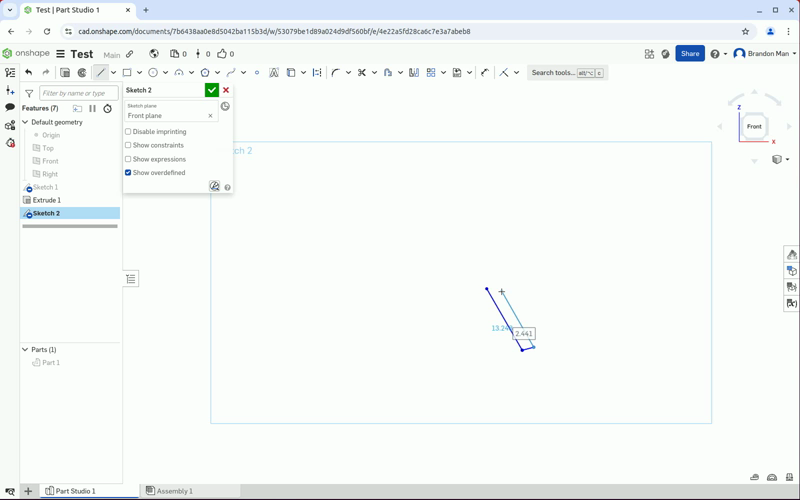
key_up(shift)
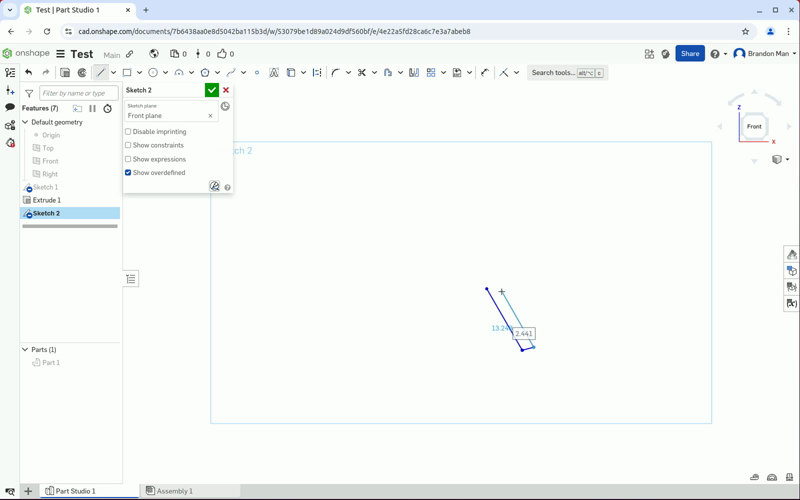
mouse_move(531, 291)
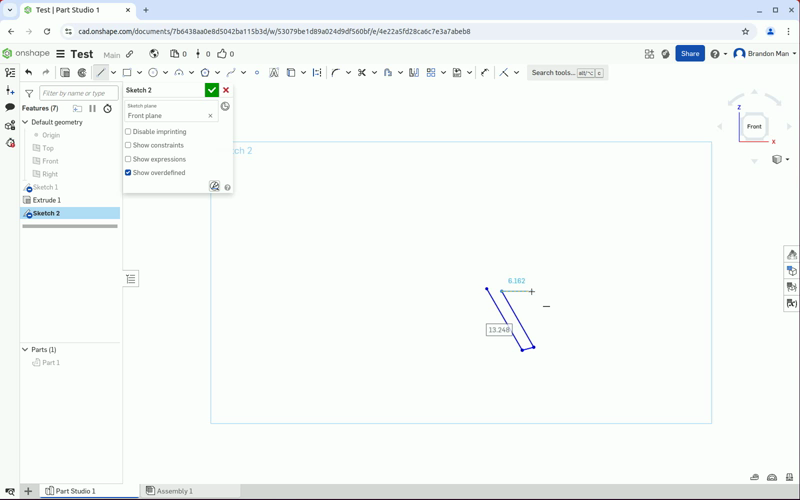
key_down(shift)
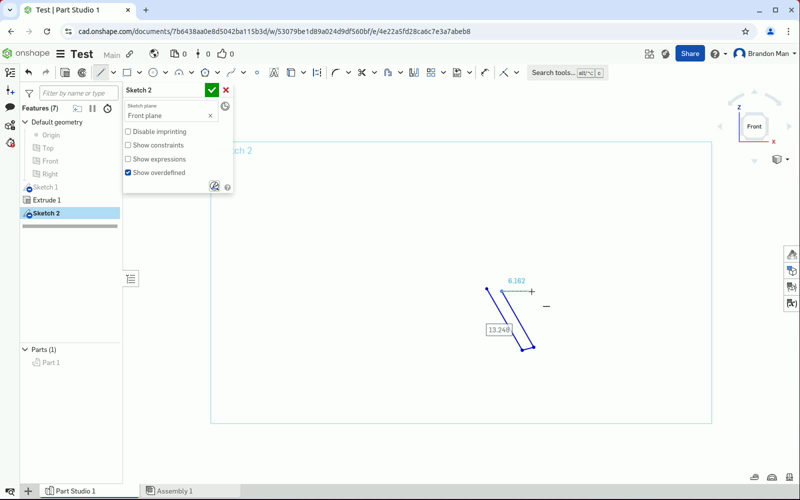
mouse_move(486, 288)
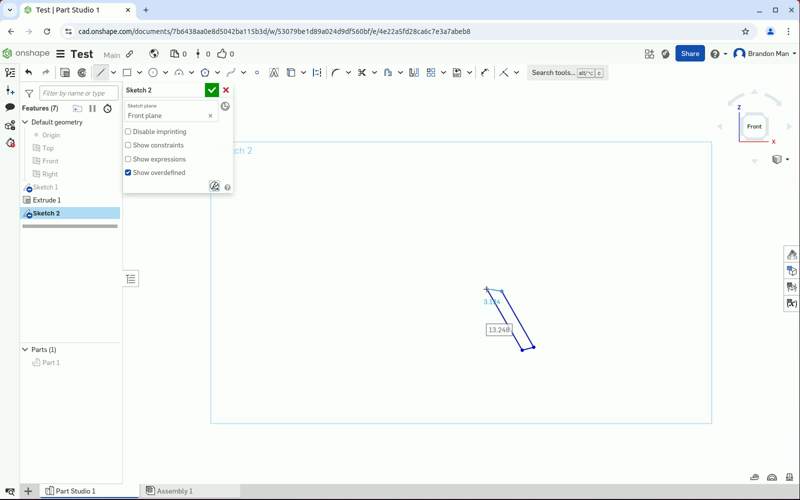
key_up(shift)
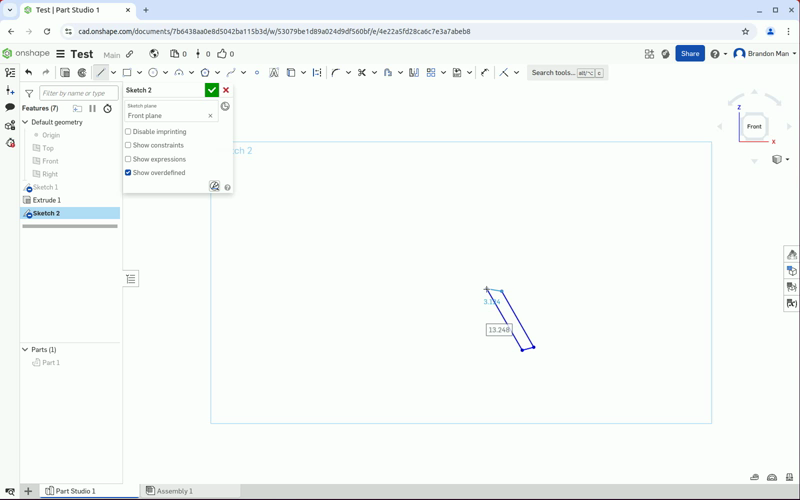
click(486, 288)
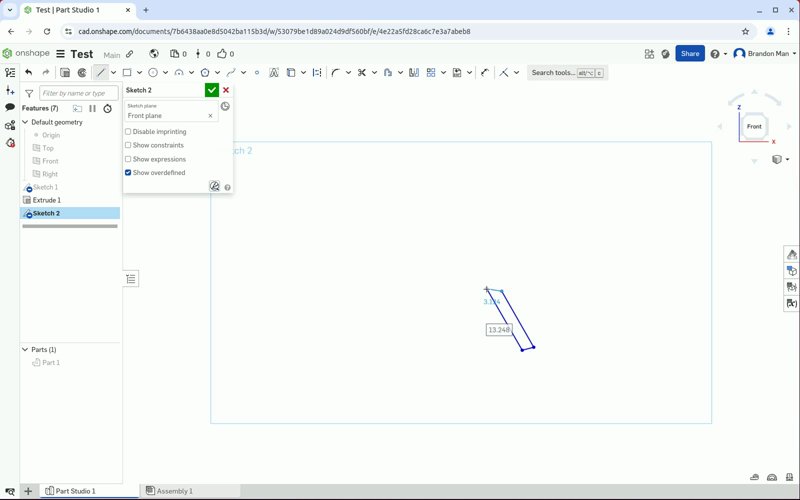
key(esc)
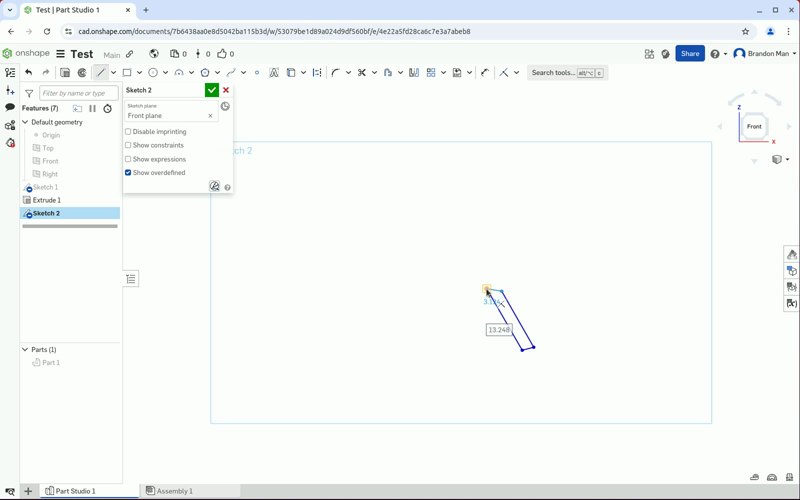
mouse_move(502, 294)
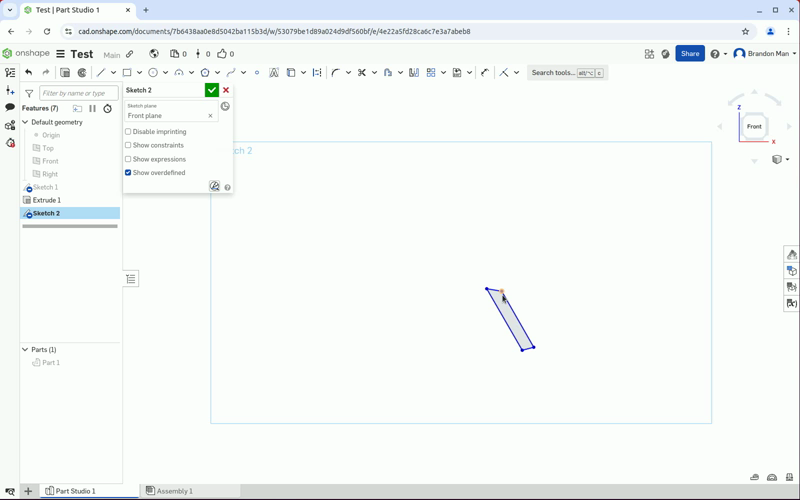
scroll(6)
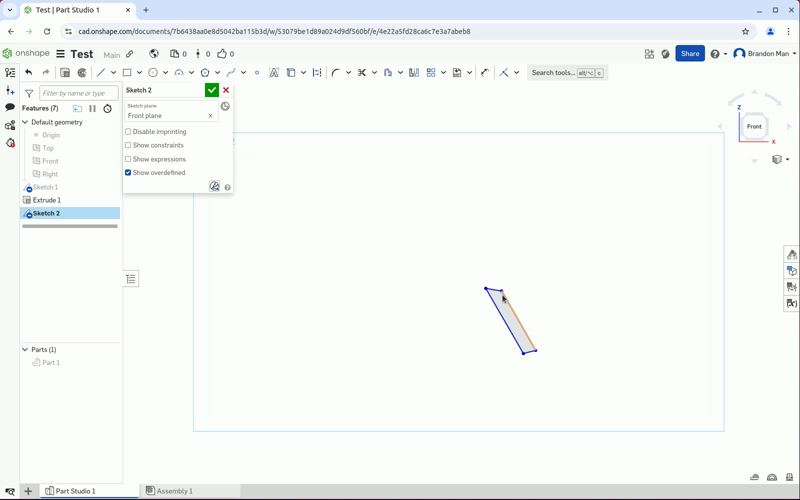
scroll(6)
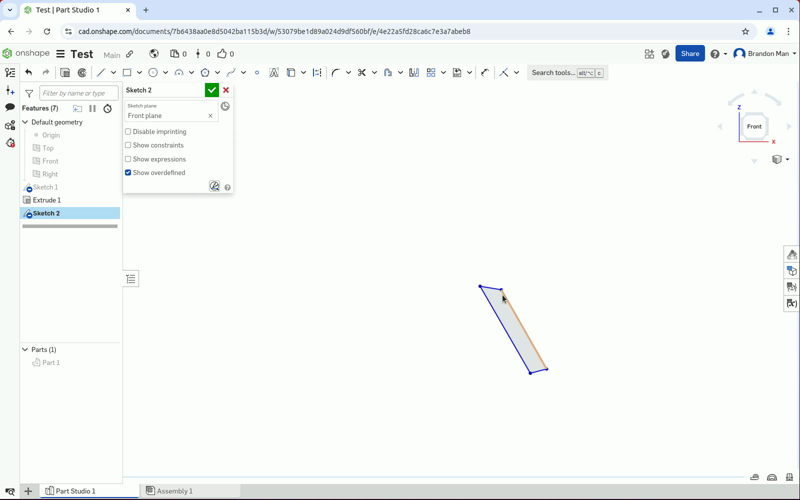
scroll(6)
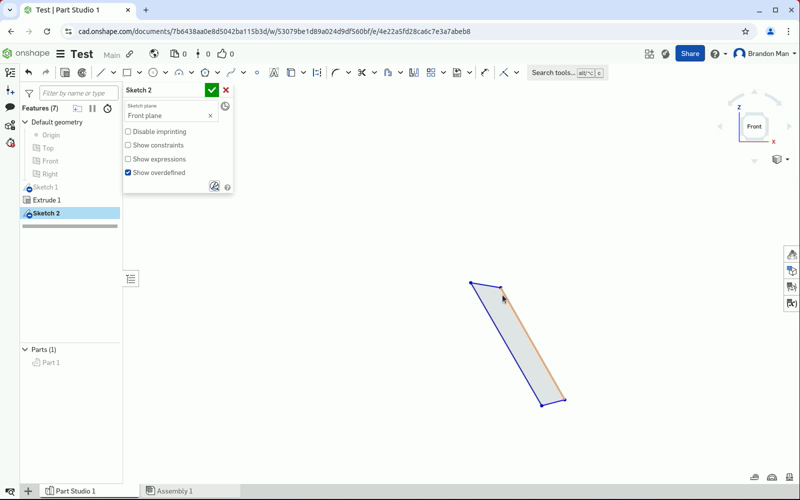
scroll(6)
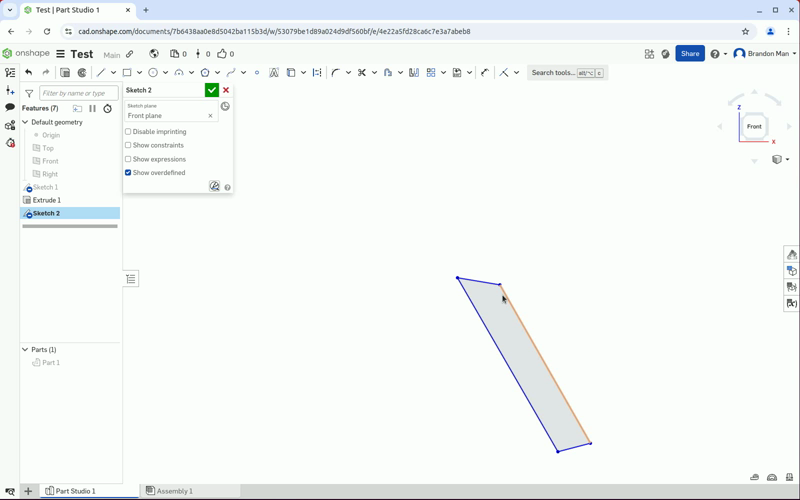
scroll(6)
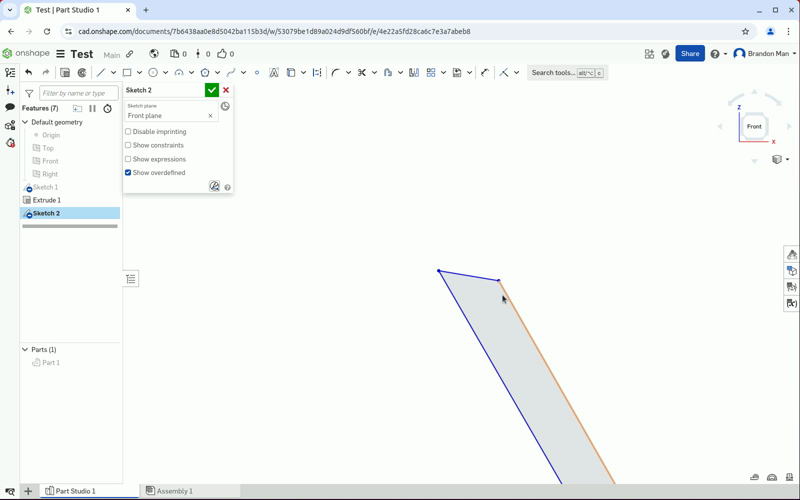
scroll(6)
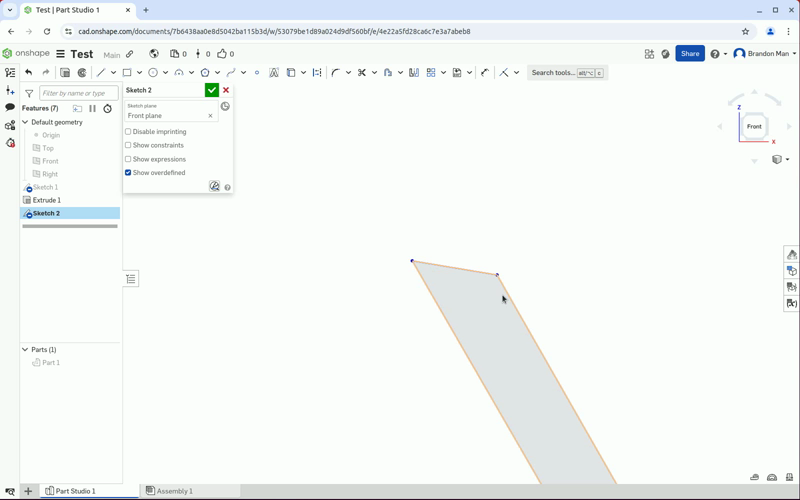
scroll(6)
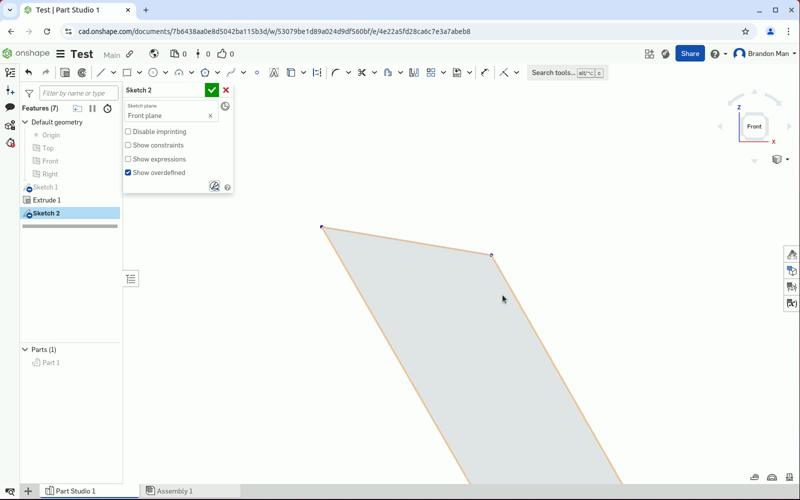
click(502, 294)
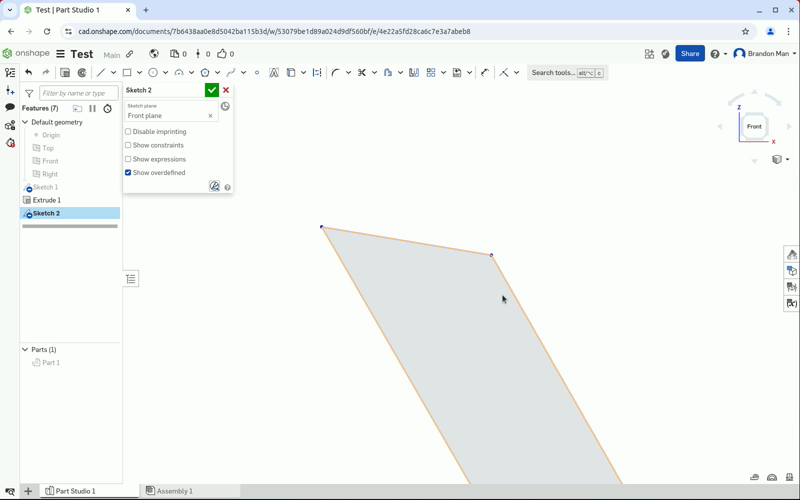
scroll(-6)
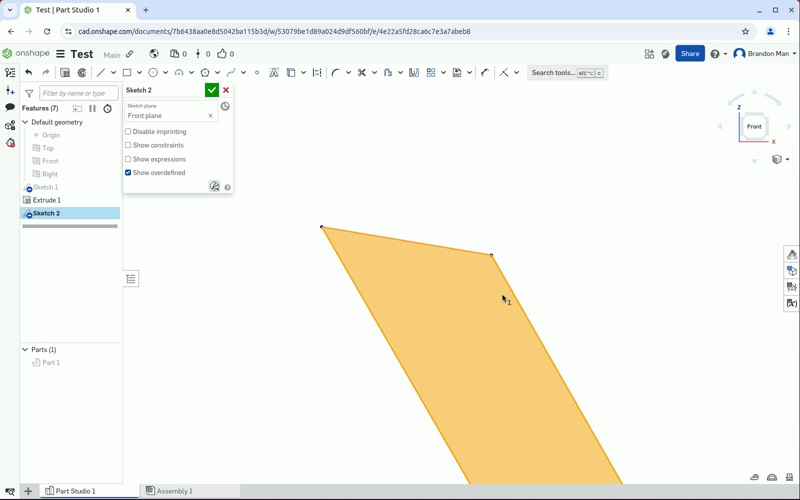
scroll(-6)
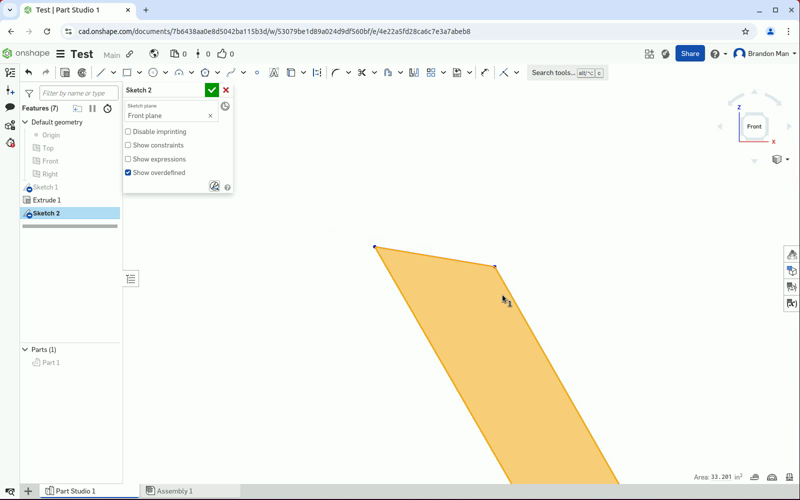
scroll(-6)
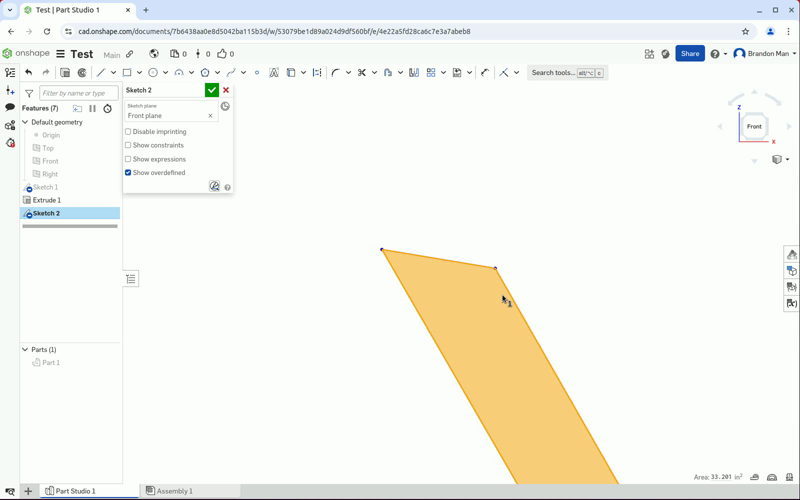
scroll(-6)
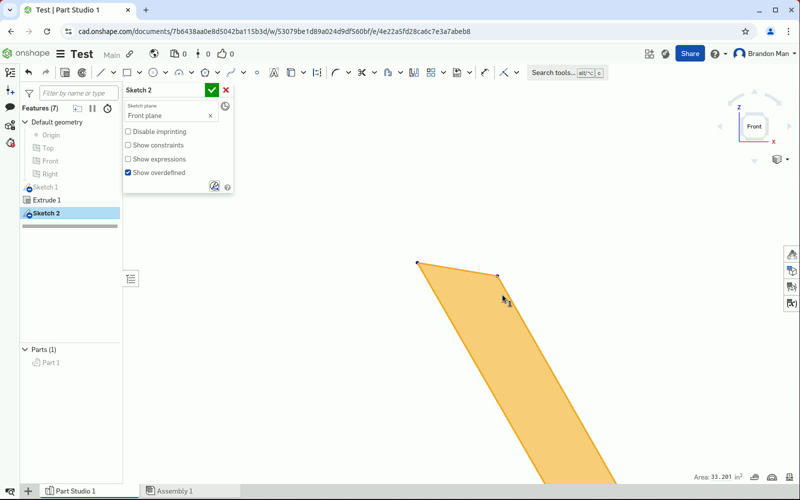
scroll(-6)
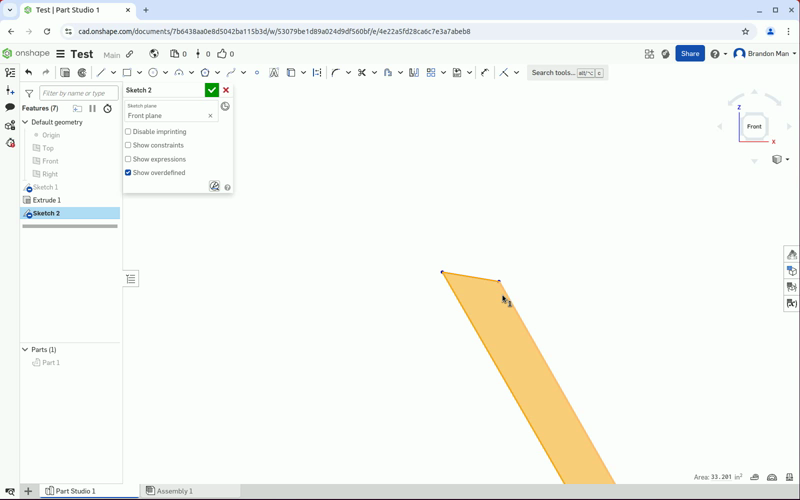
scroll(-6)
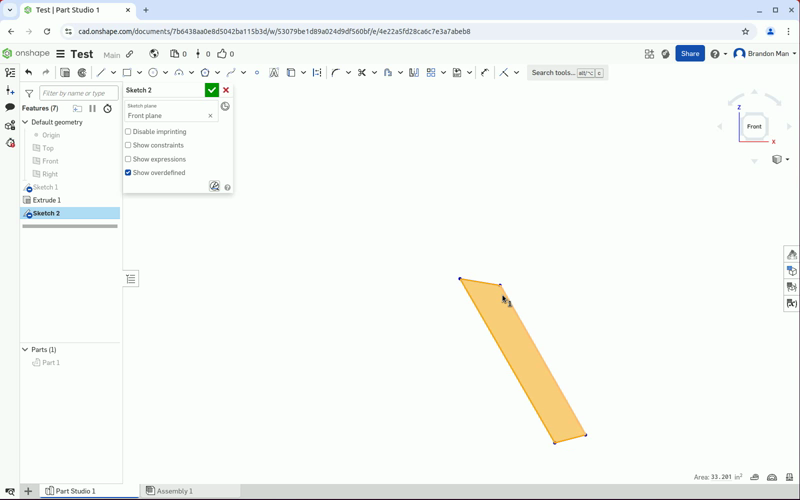
scroll(-6)
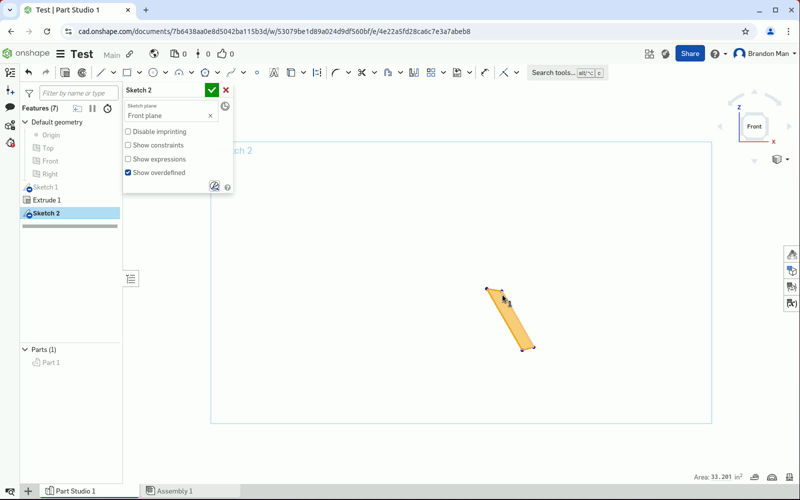
mouse_move(73, 352)
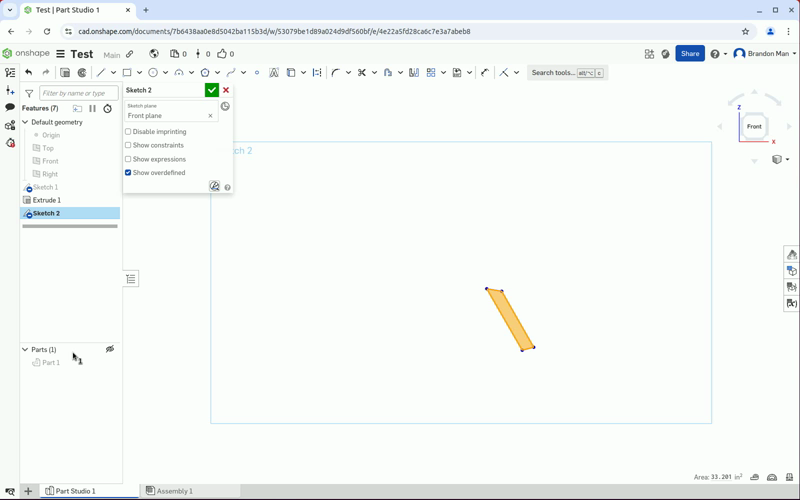
key(shift+y)
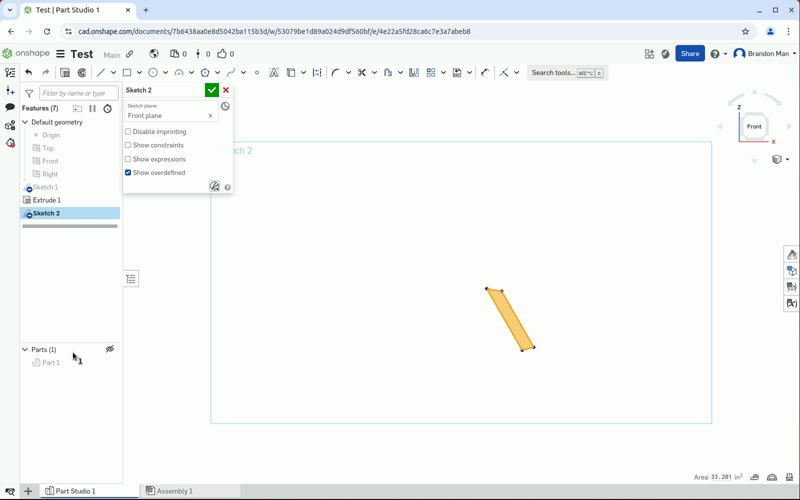
key(shift+e)
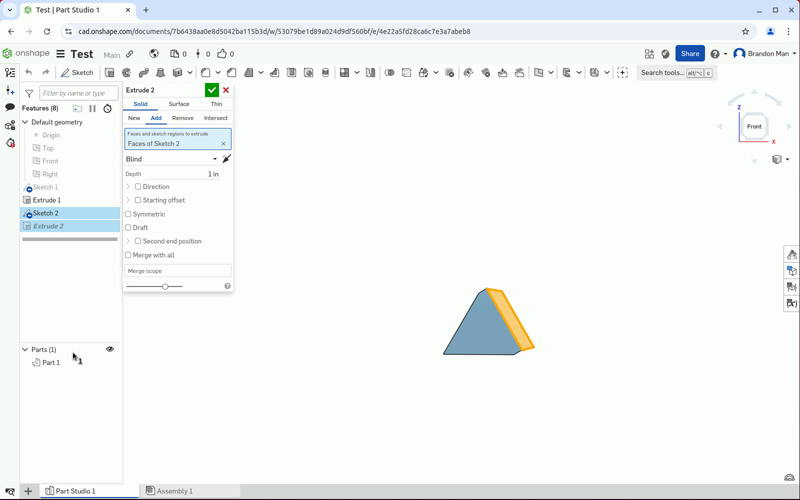
mouse_move(143, 106)
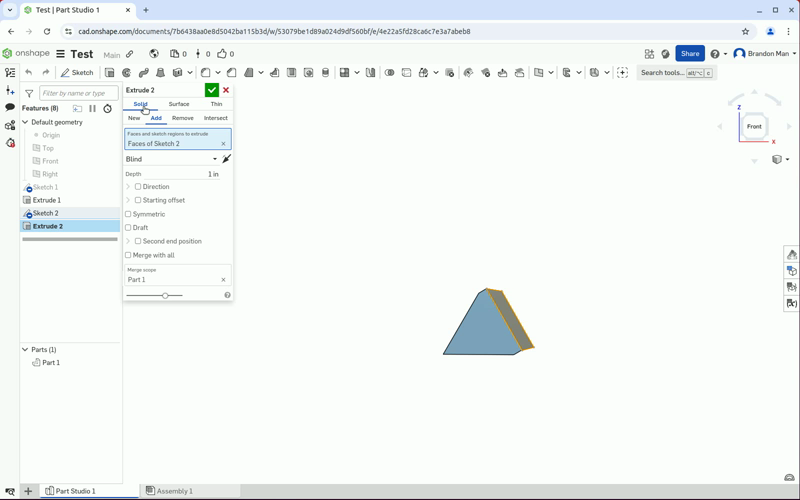
click(143, 106)
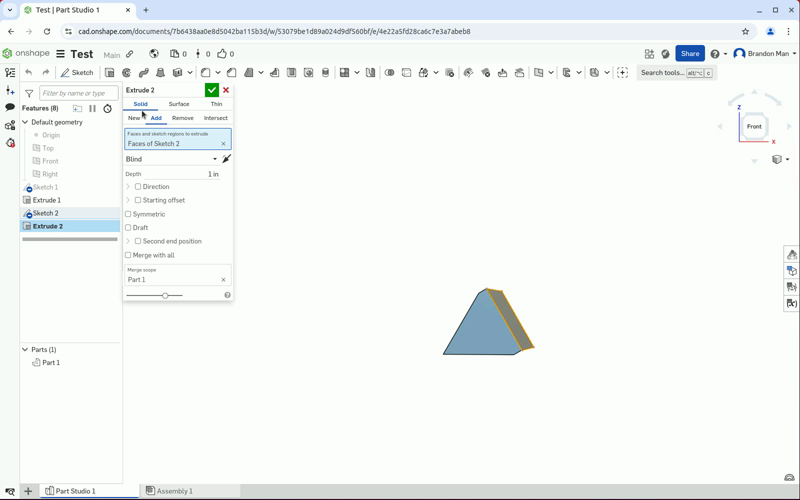
mouse_move(137, 120)
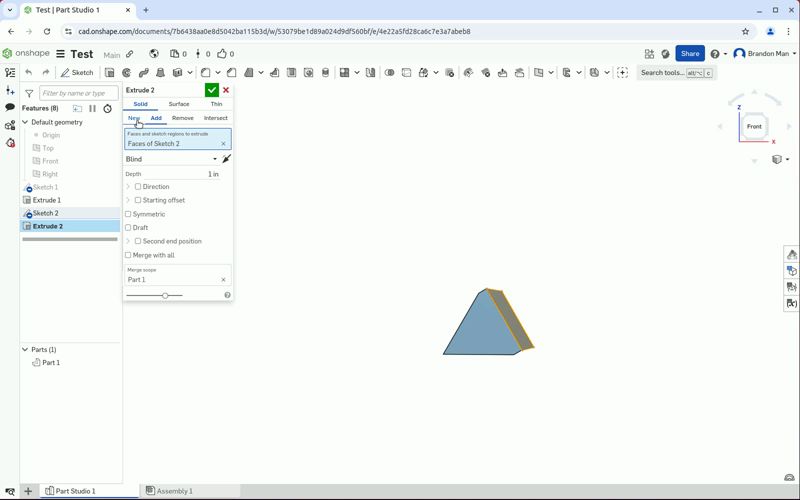
click(137, 120)
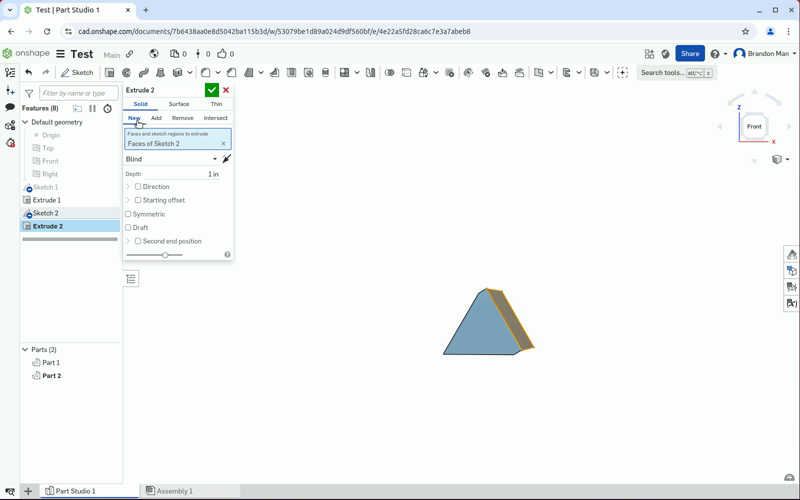
key(tab, 4)
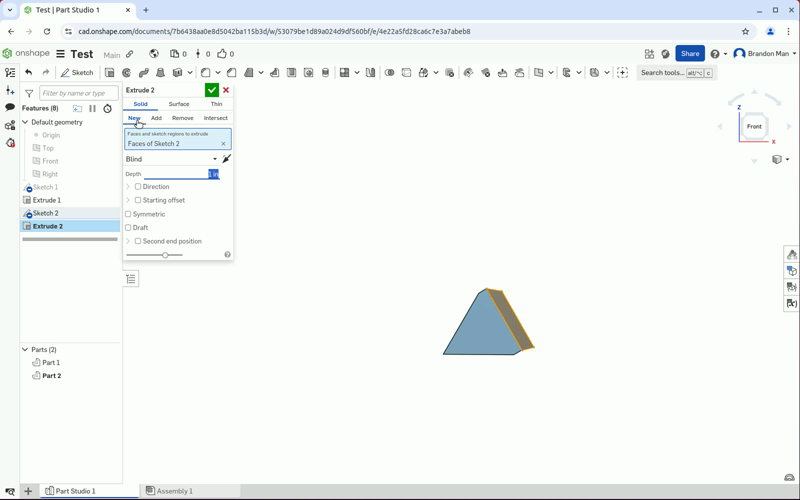
text(-5.777)
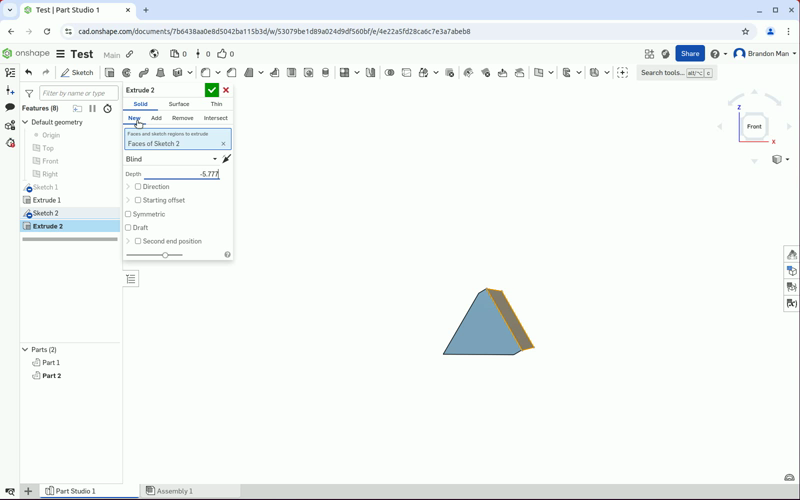
key(enter)
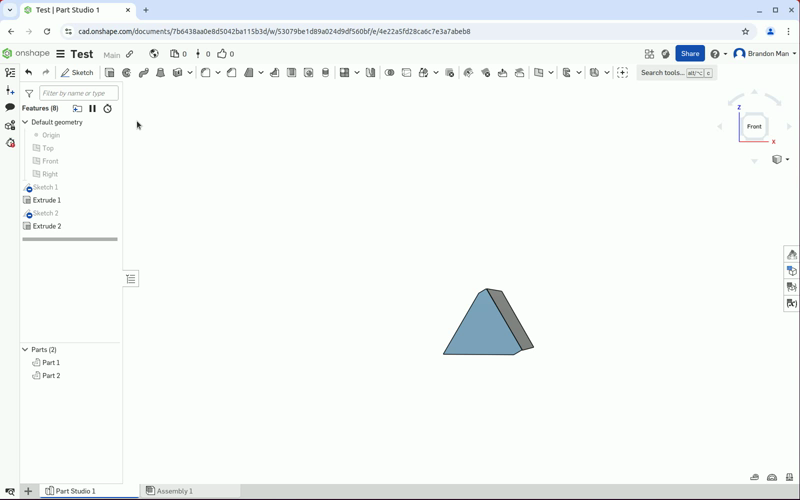
key(shift+h)
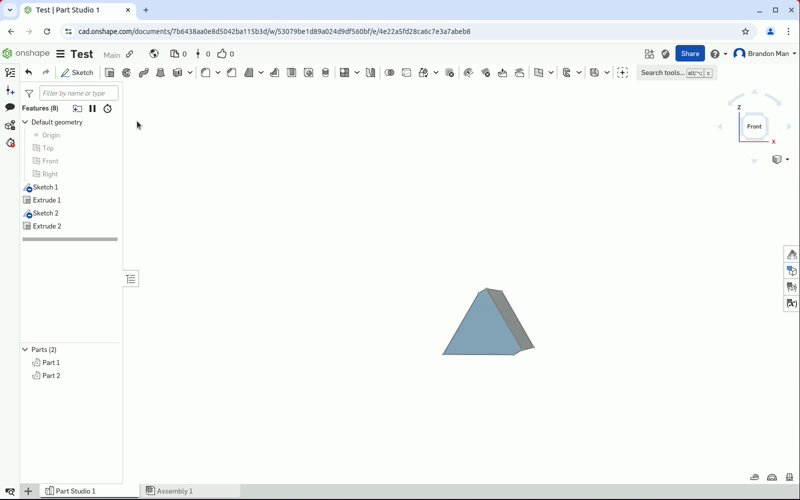
key(shift+h)
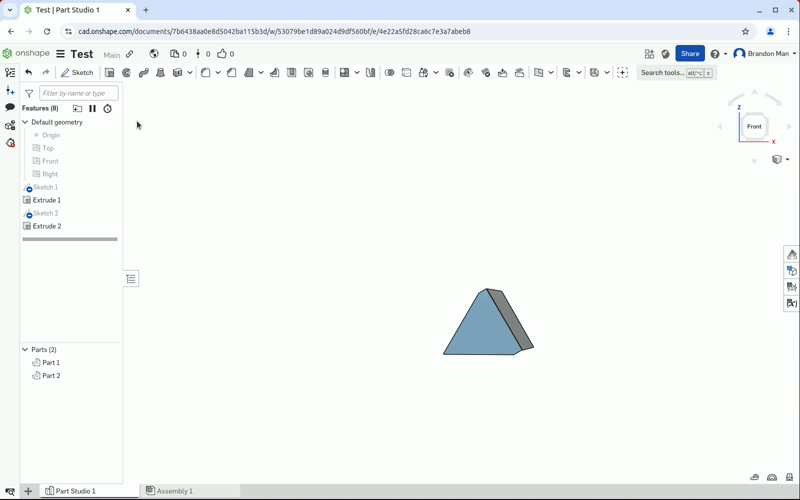
mouse_move(73, 189)
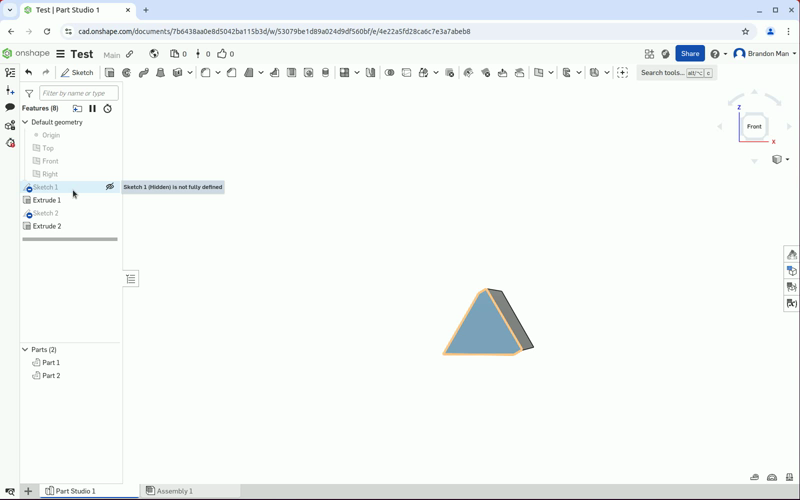
click(73, 189)
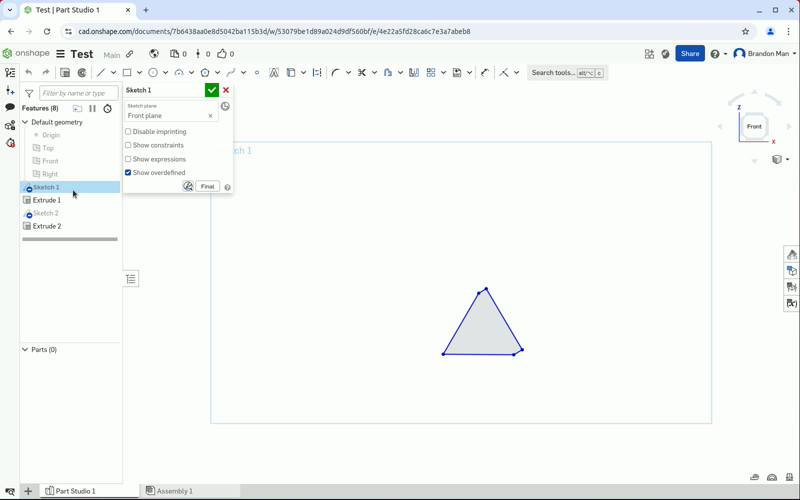
mouse_move(229, 92)
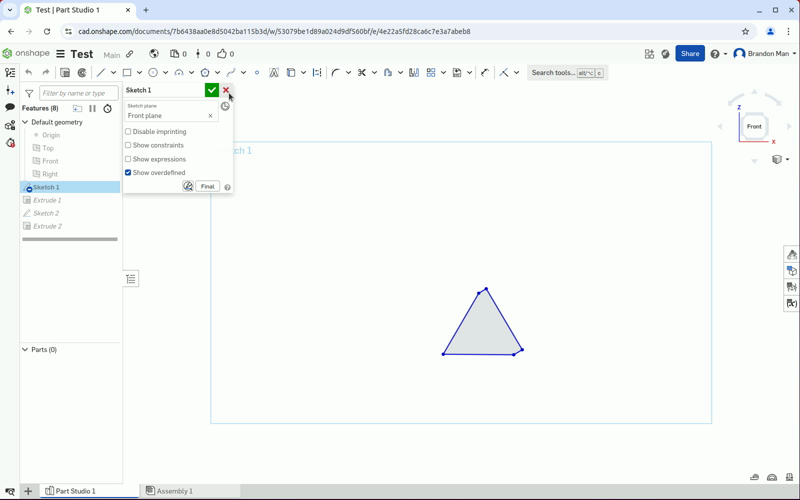
click(229, 92)
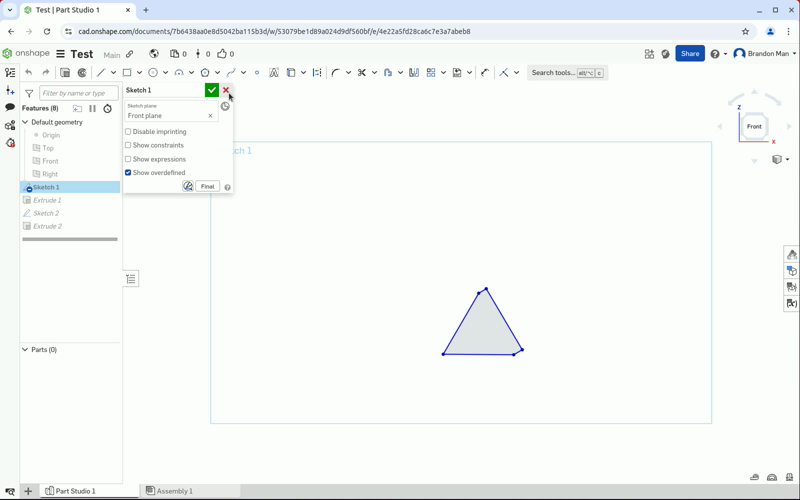
key(shift+s)
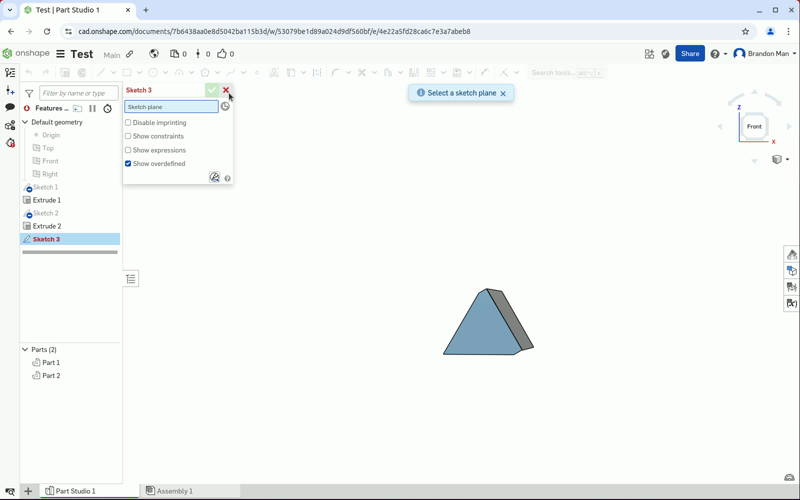
mouse_move(73, 163)
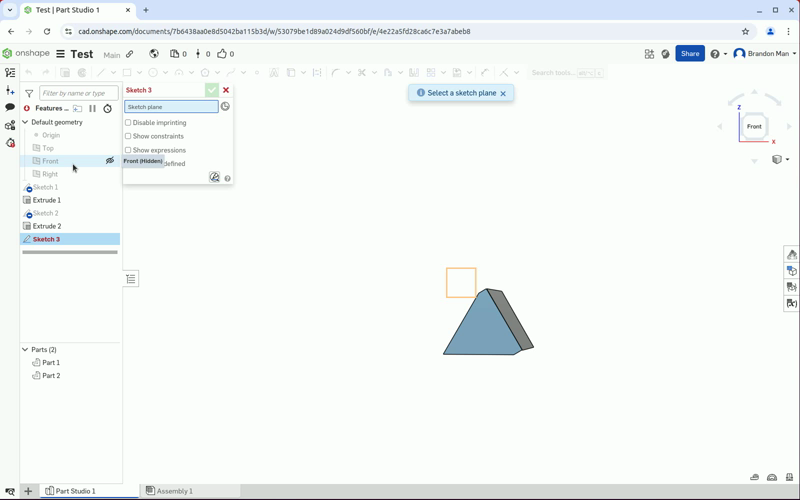
click(73, 163)
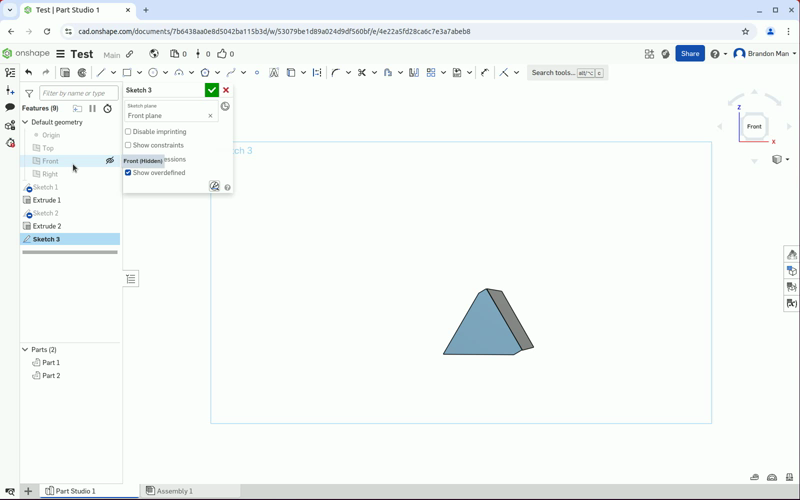
mouse_move(73, 352)
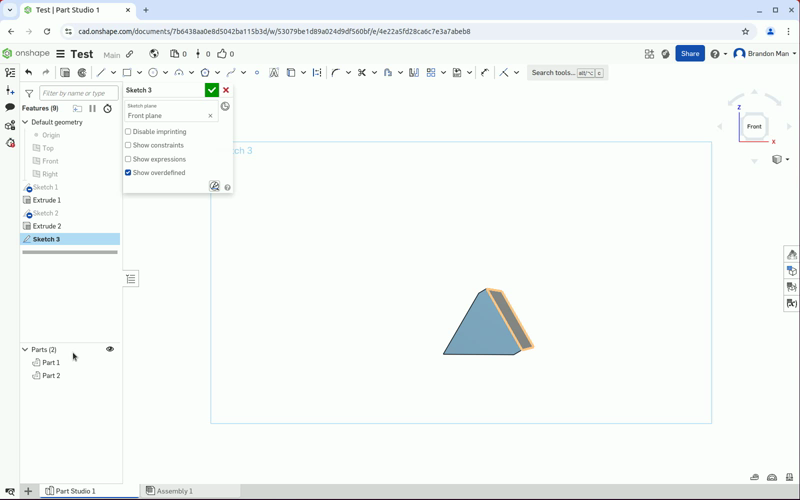
key(y)
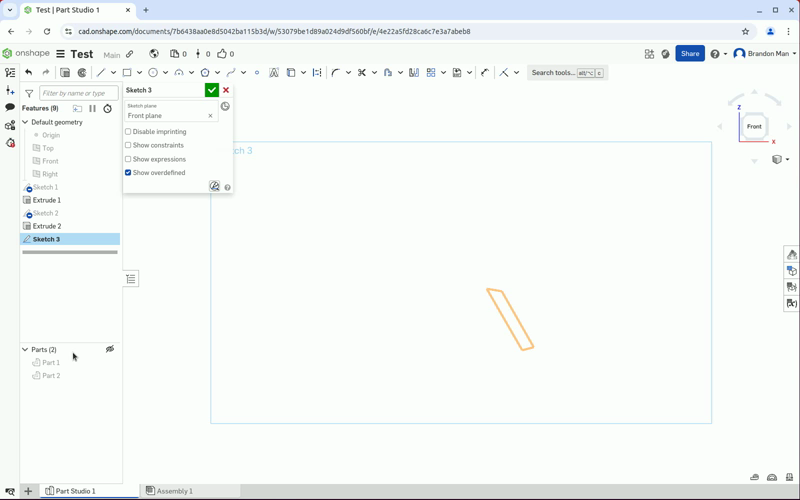
key(l)
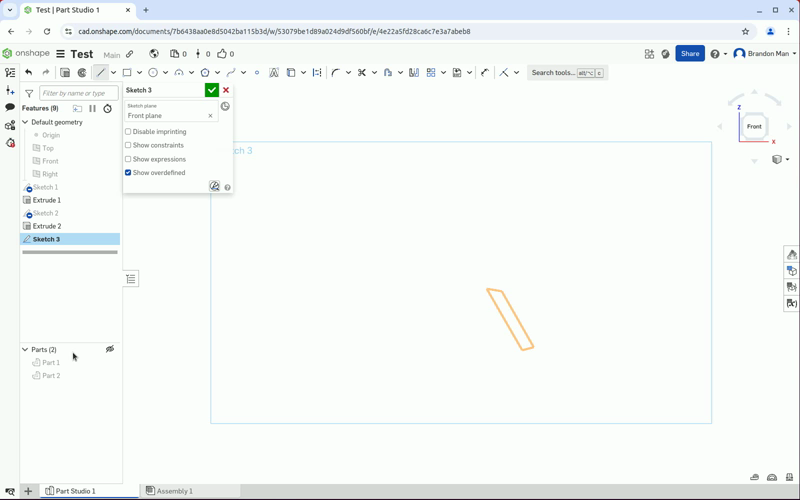
key_down(shift)
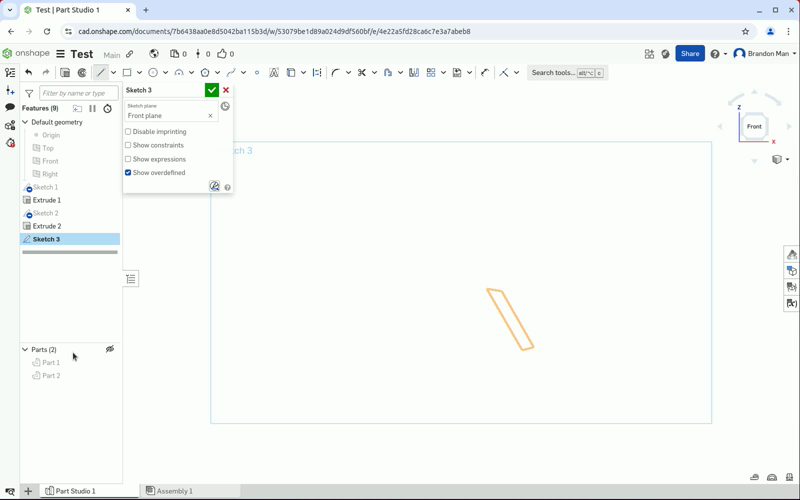
mouse_move(500, 292)
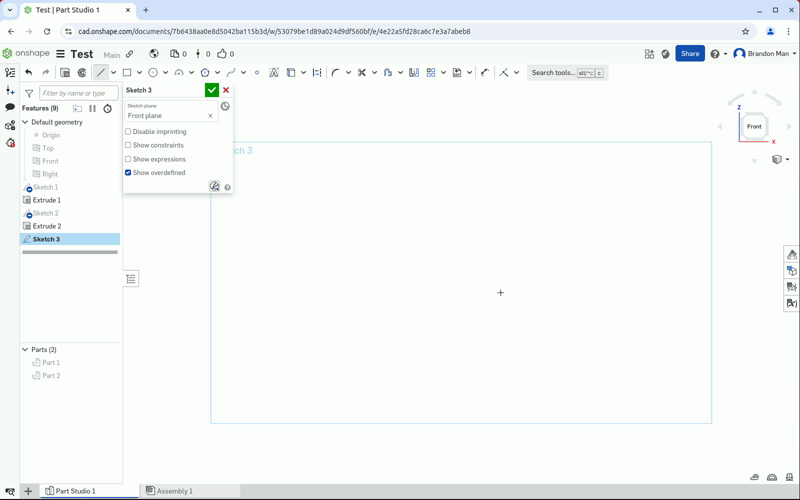
click(500, 292)
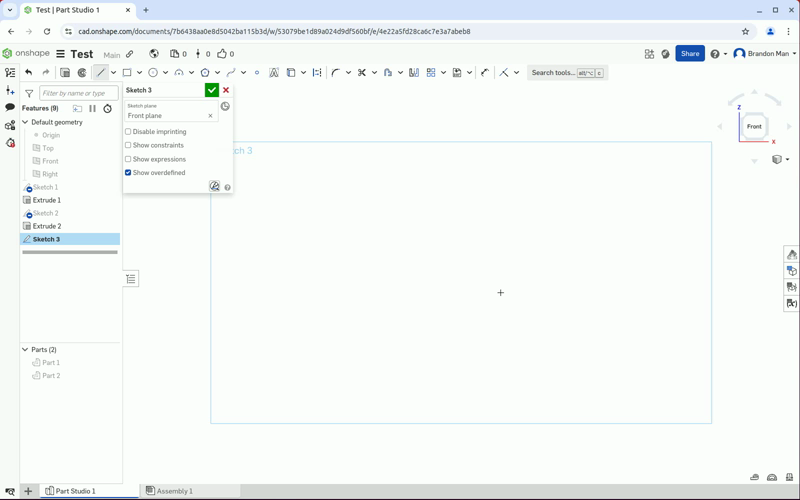
key_up(shift)
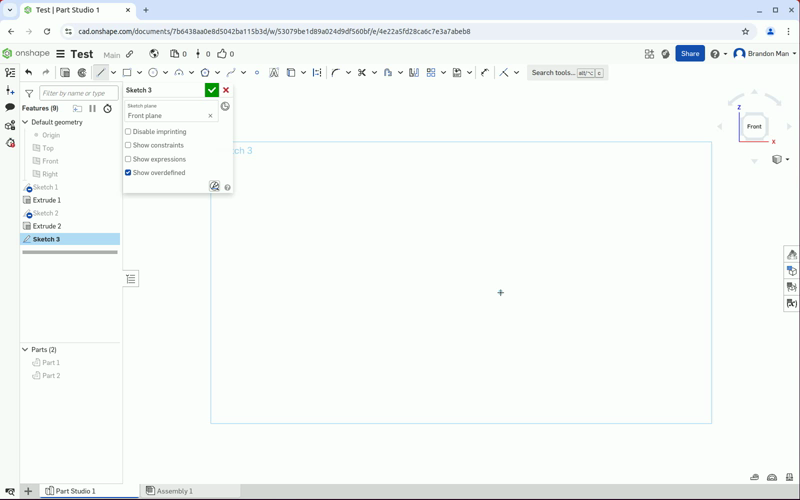
key_down(shift)
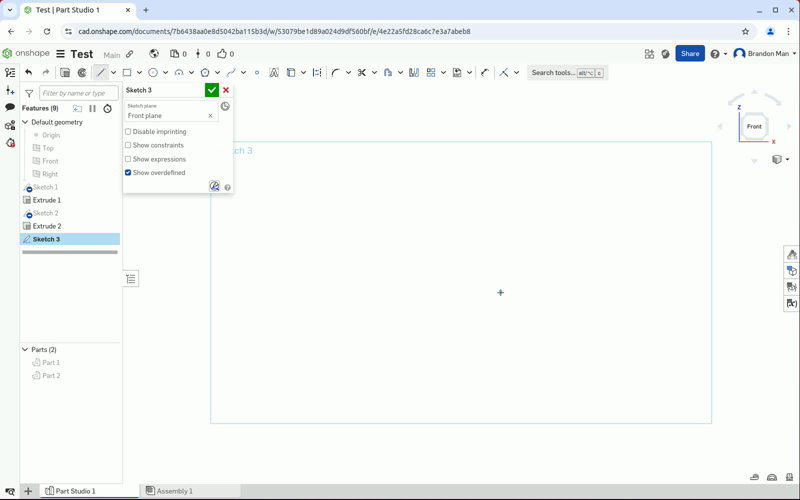
mouse_move(532, 348)
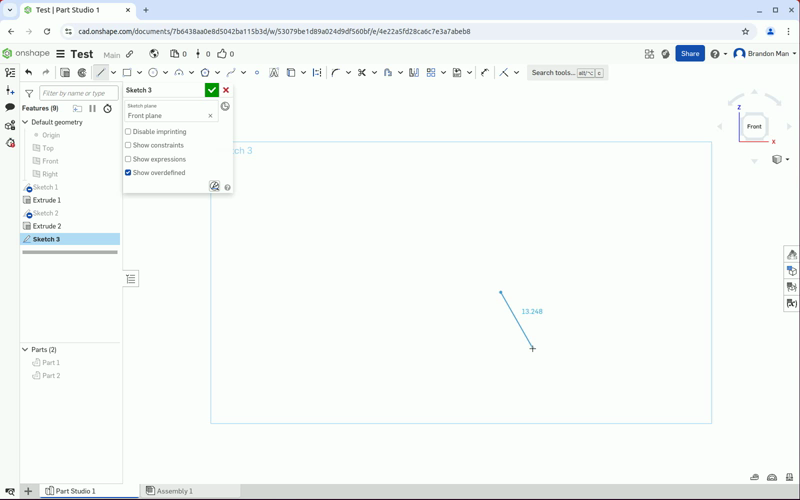
click(532, 348)
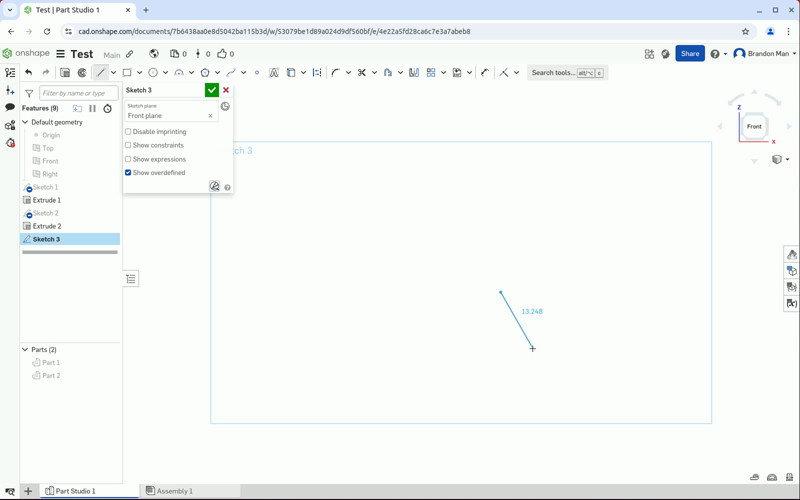
key_up(shift)
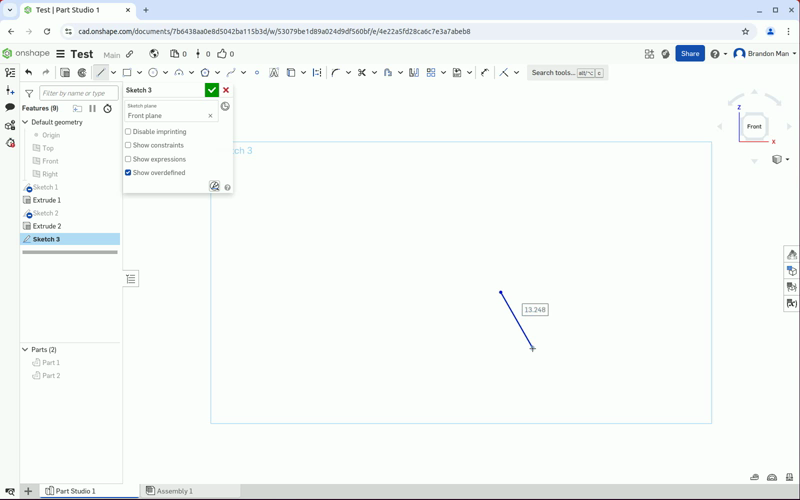
key_down(shift)
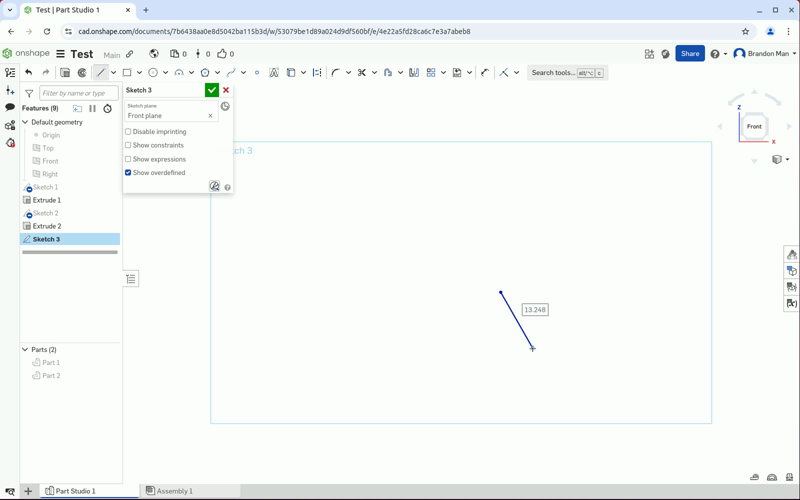
mouse_move(562, 348)
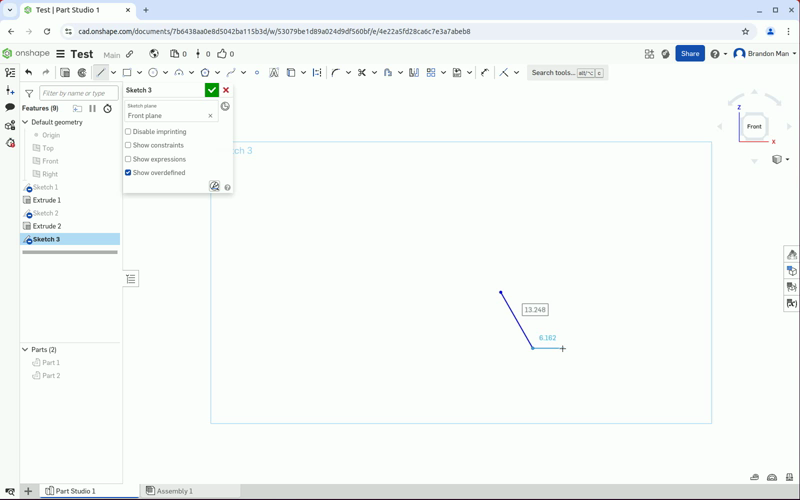
mouse_move(541, 333)
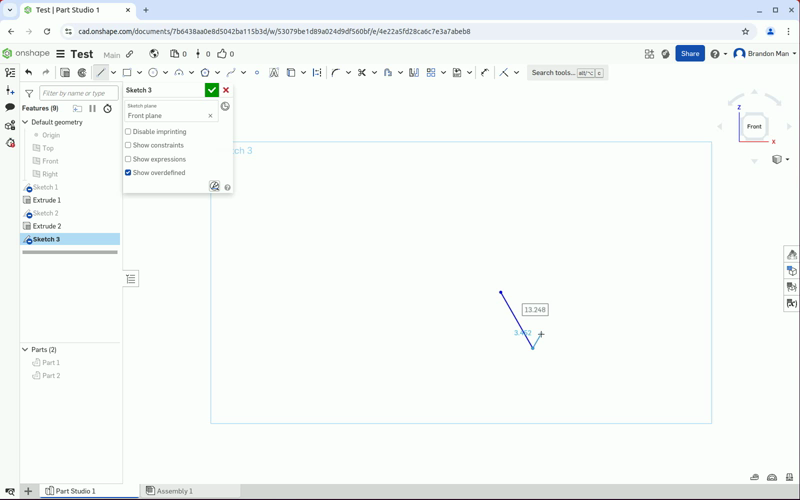
click(541, 333)
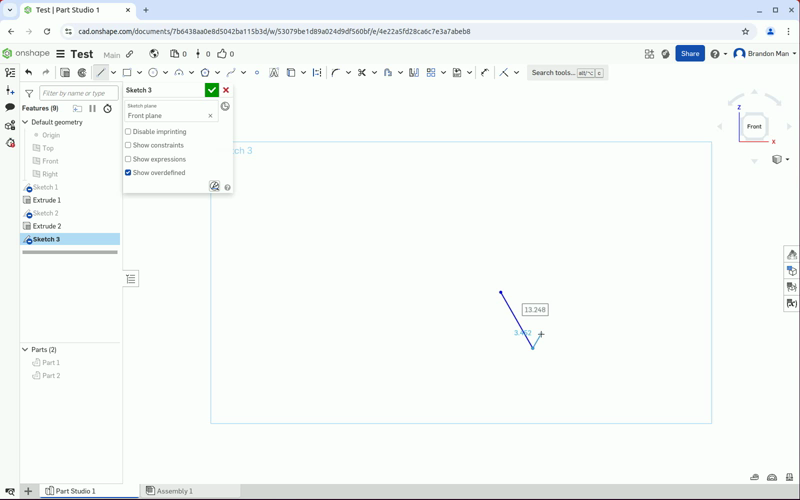
key_up(shift)
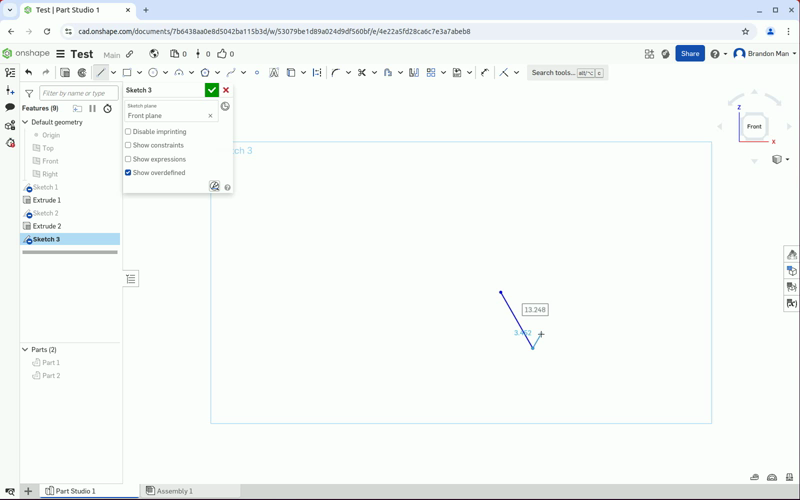
key_down(shift)
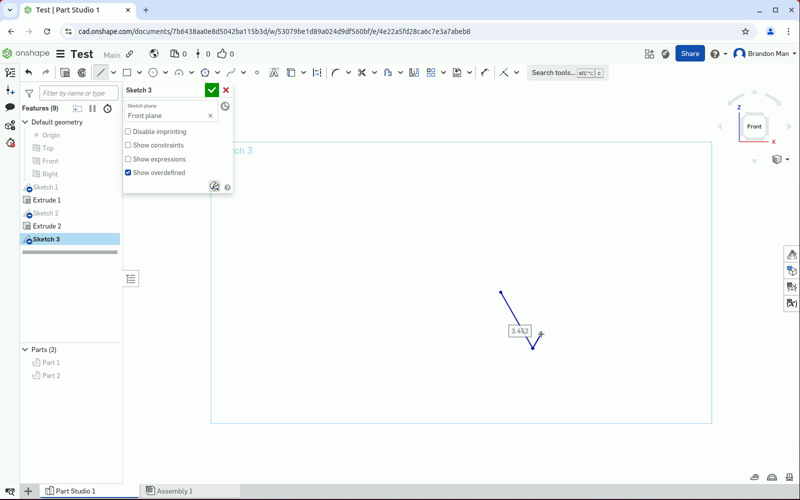
mouse_move(571, 333)
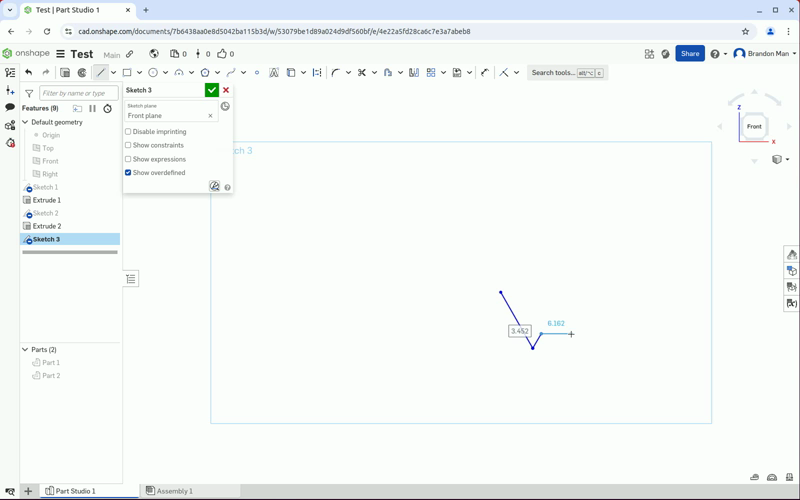
mouse_move(513, 285)
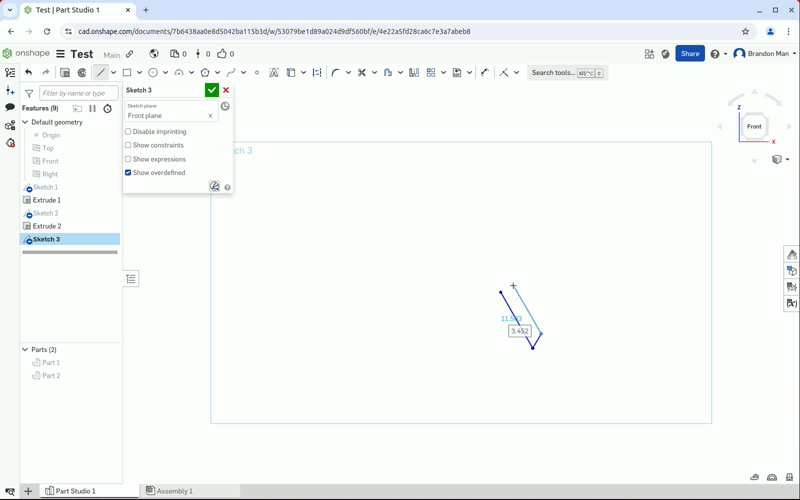
click(513, 285)
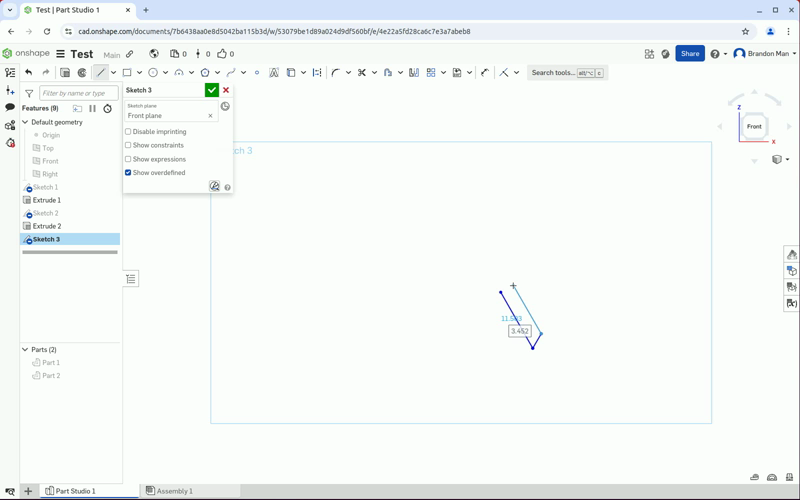
key_up(shift)
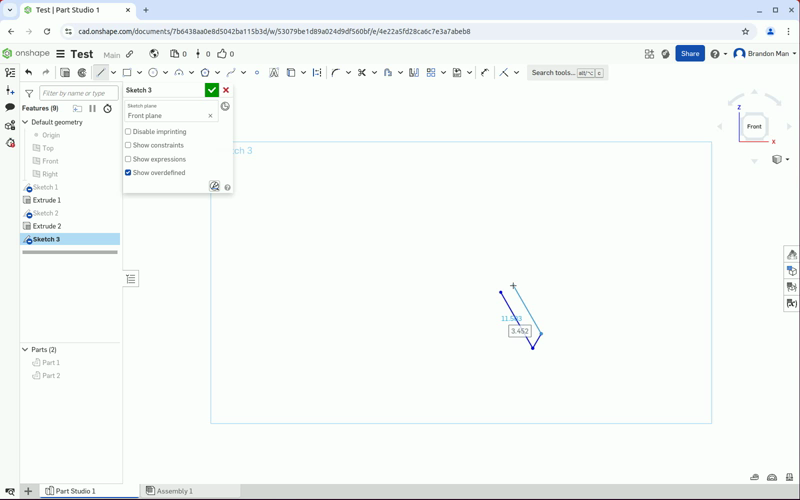
key(esc)
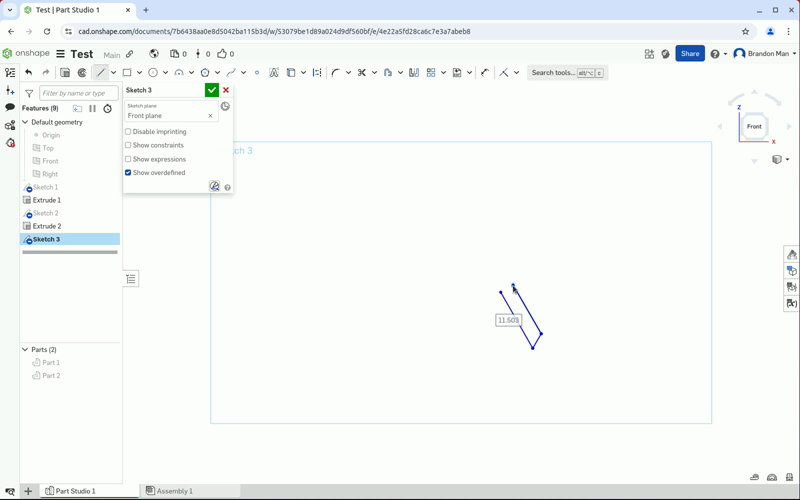
key(a)
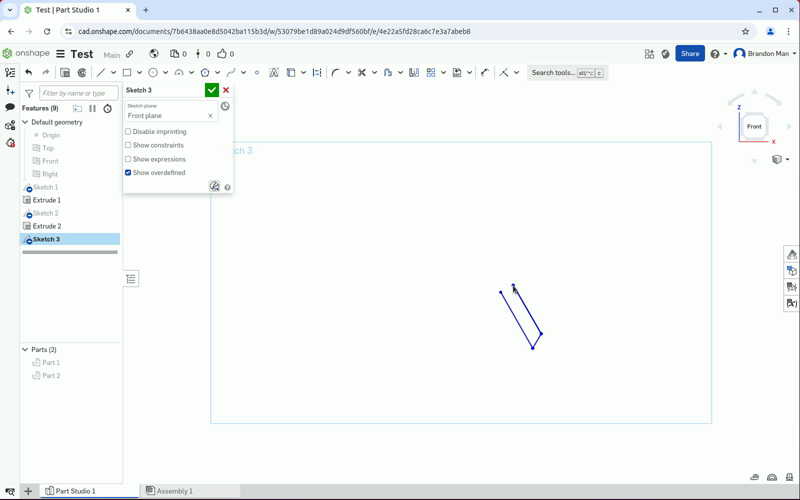
mouse_move(513, 285)
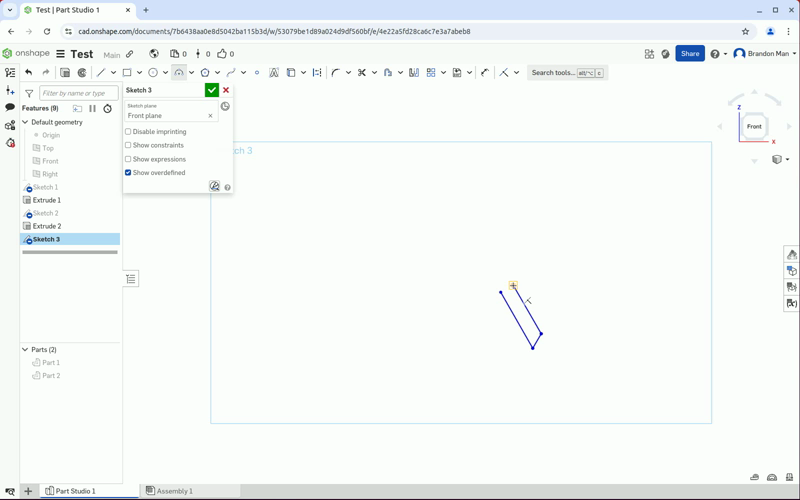
click(513, 285)
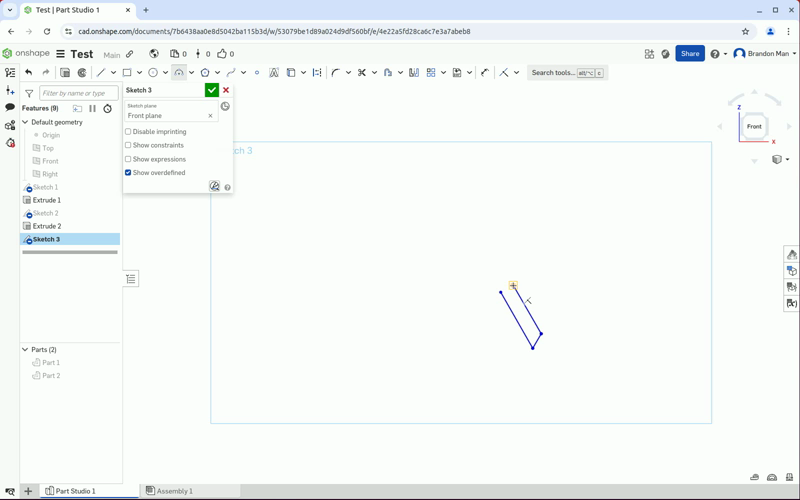
mouse_move(500, 292)
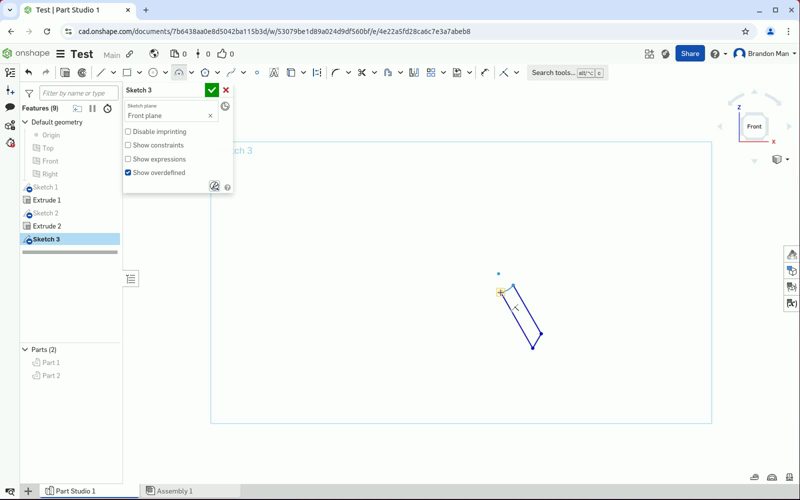
click(500, 292)
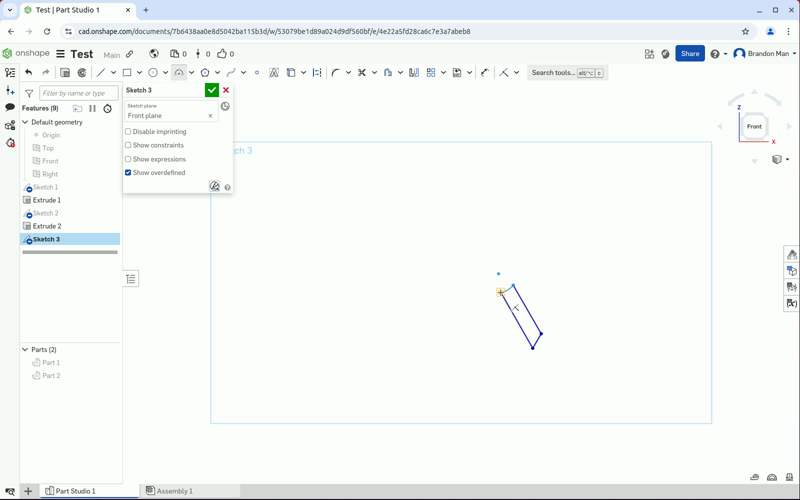
key_down(shift)
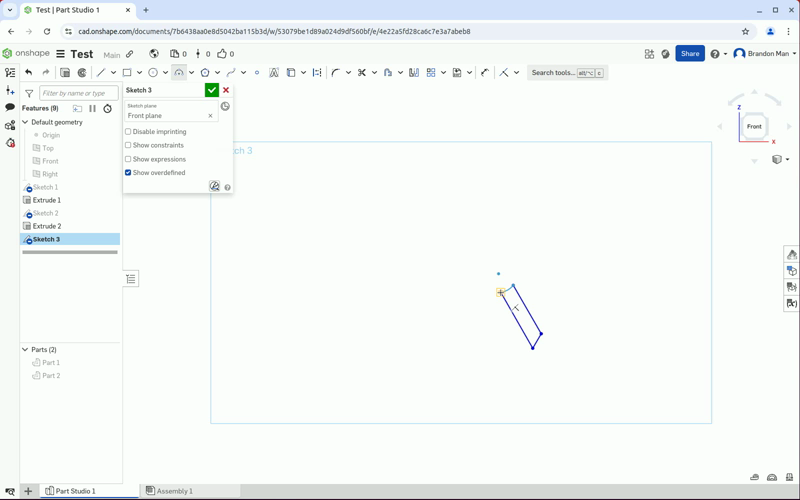
mouse_move(510, 294)
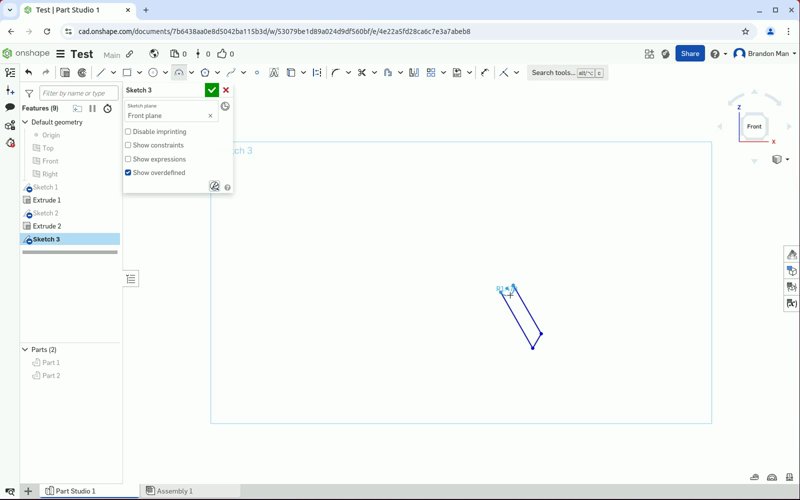
click(510, 294)
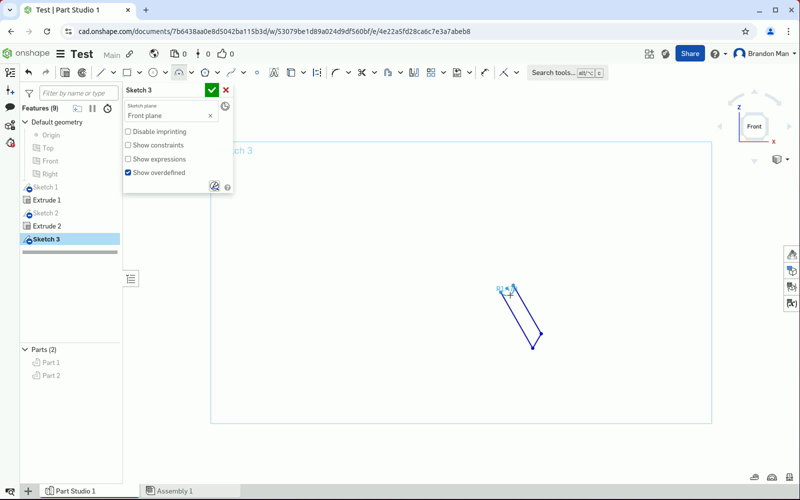
key_up(shift)
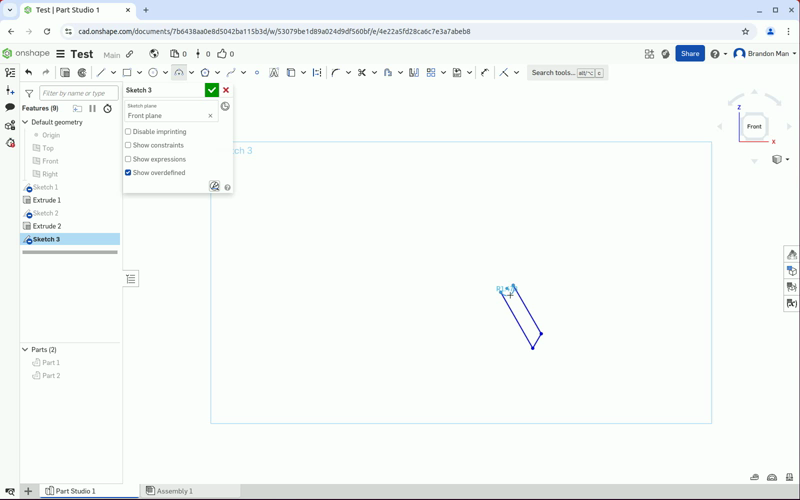
key(esc)
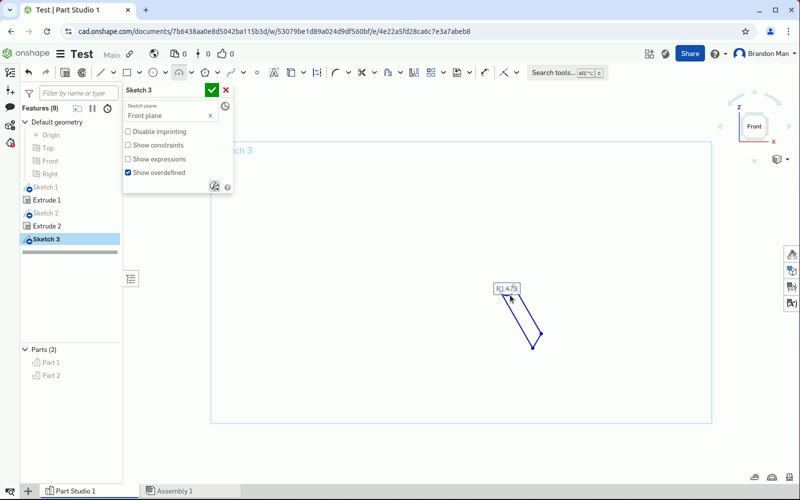
mouse_move(526, 315)
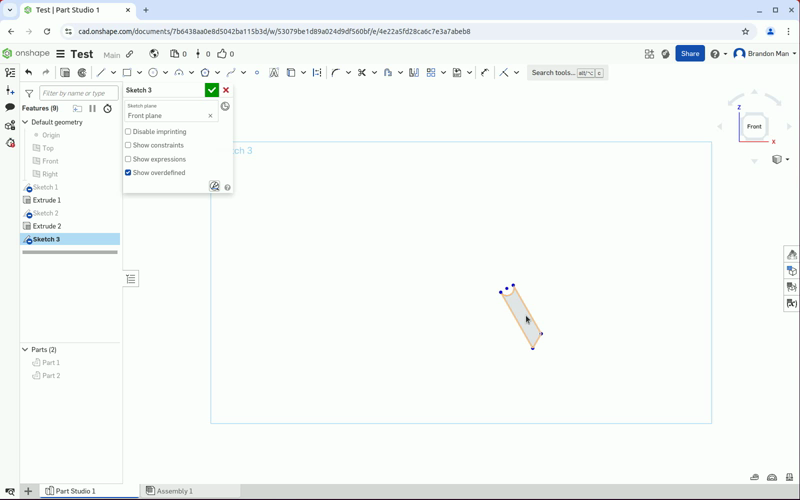
scroll(6)
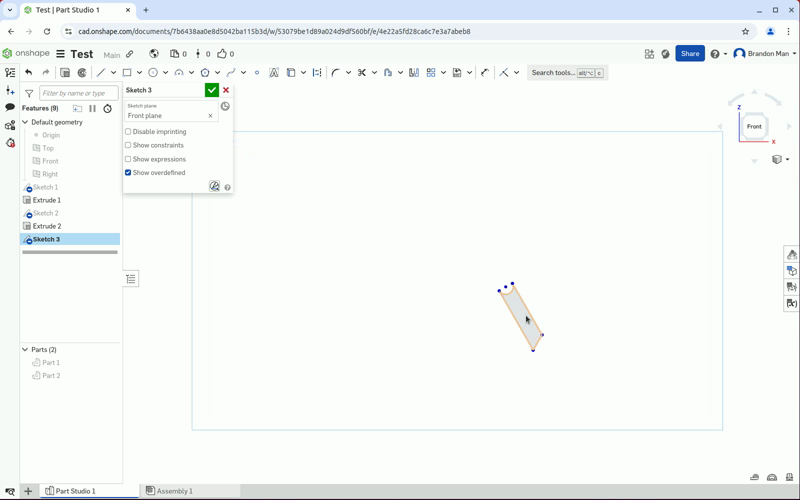
scroll(6)
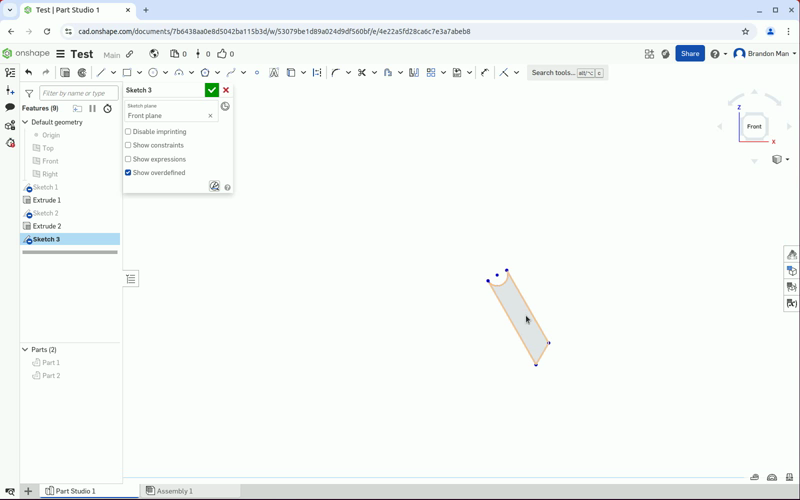
scroll(6)
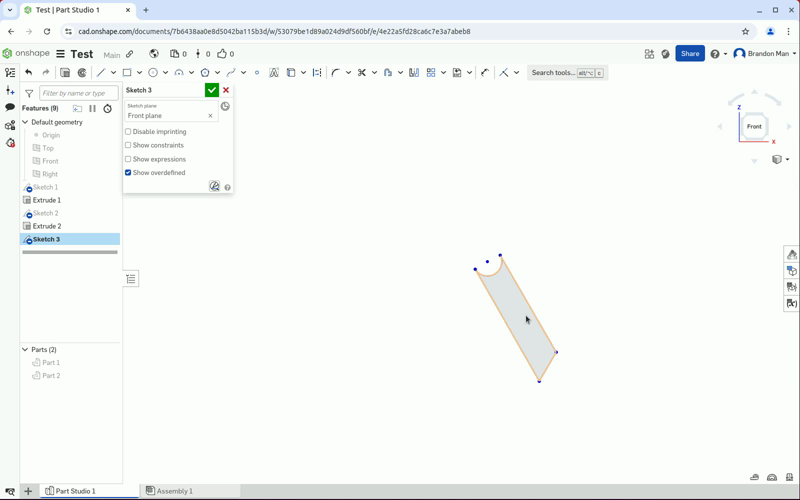
scroll(6)
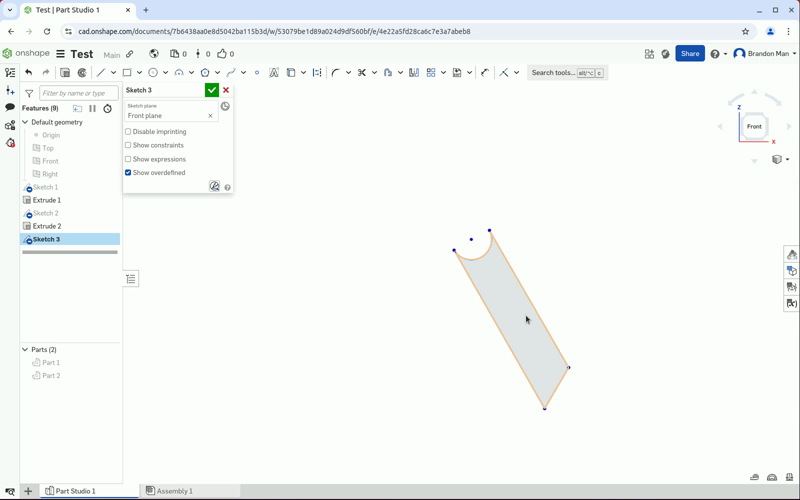
scroll(6)
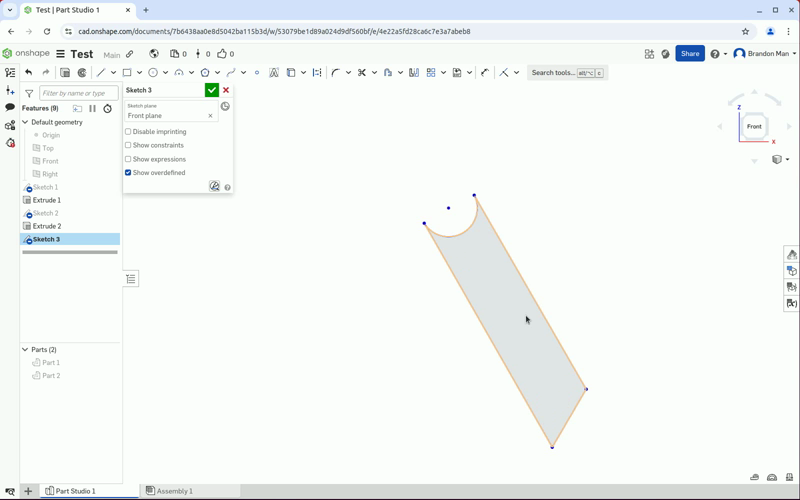
scroll(6)
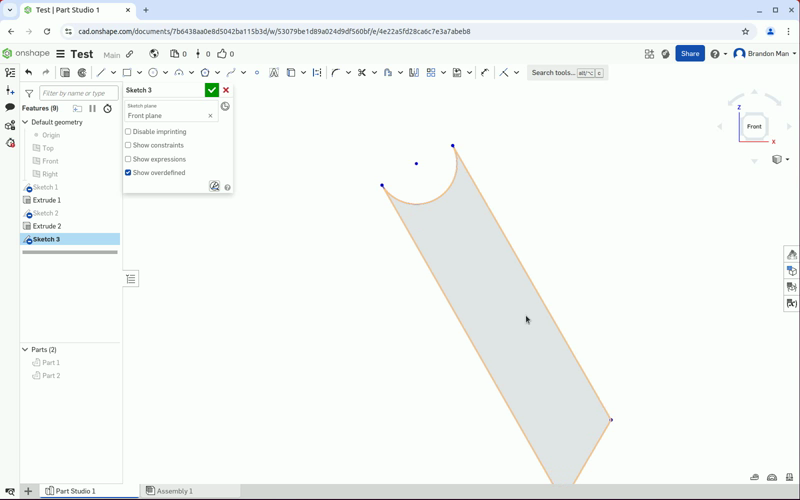
scroll(6)
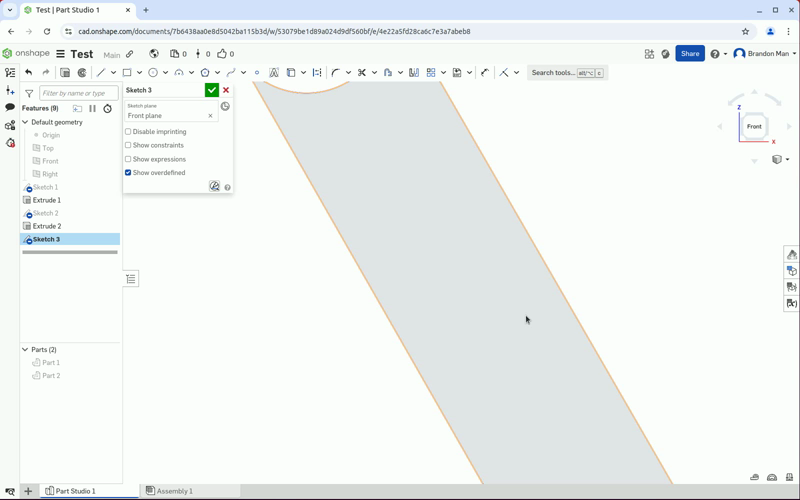
click(526, 315)
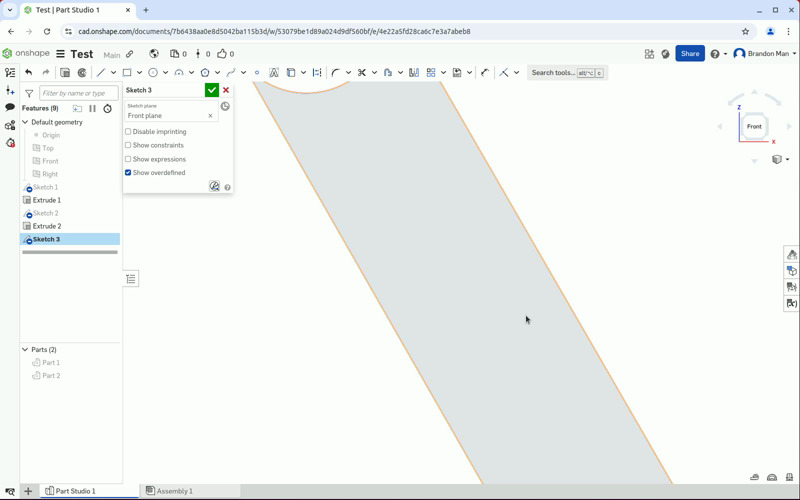
scroll(-6)
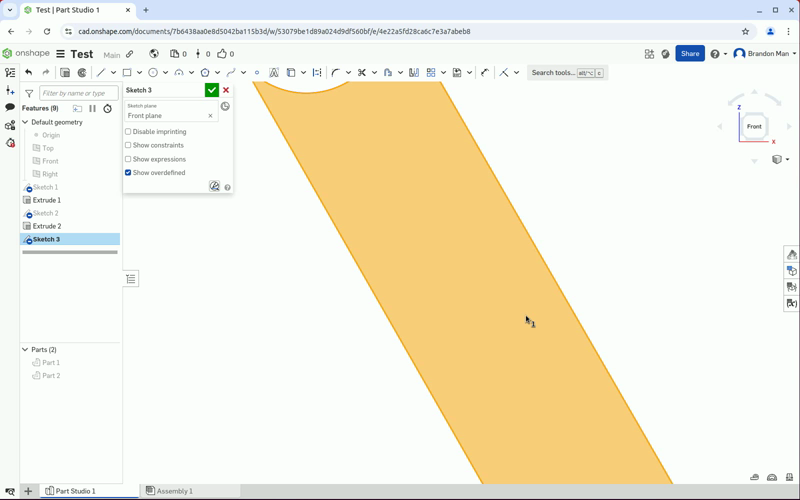
scroll(-6)
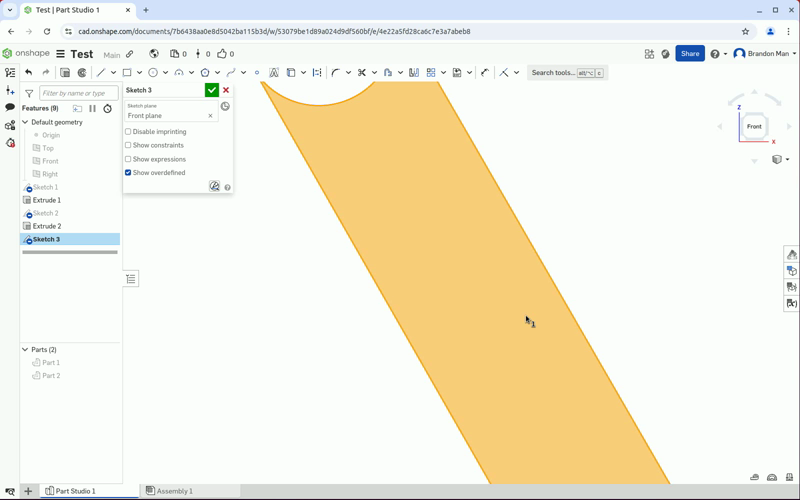
scroll(-6)
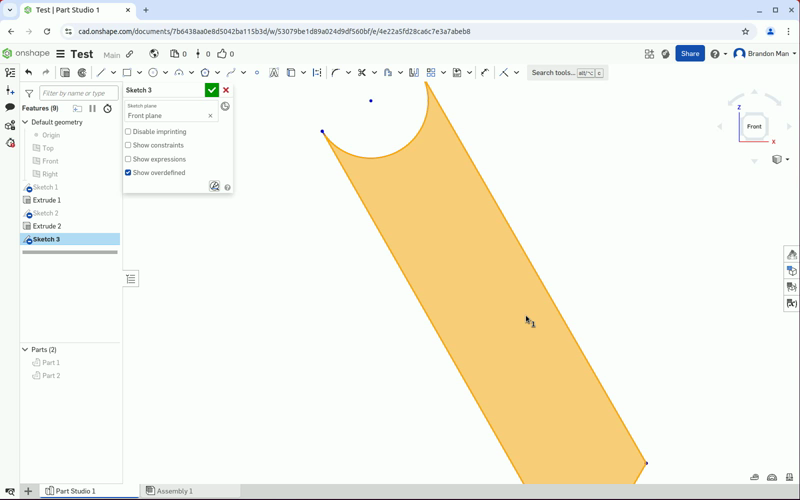
scroll(-6)
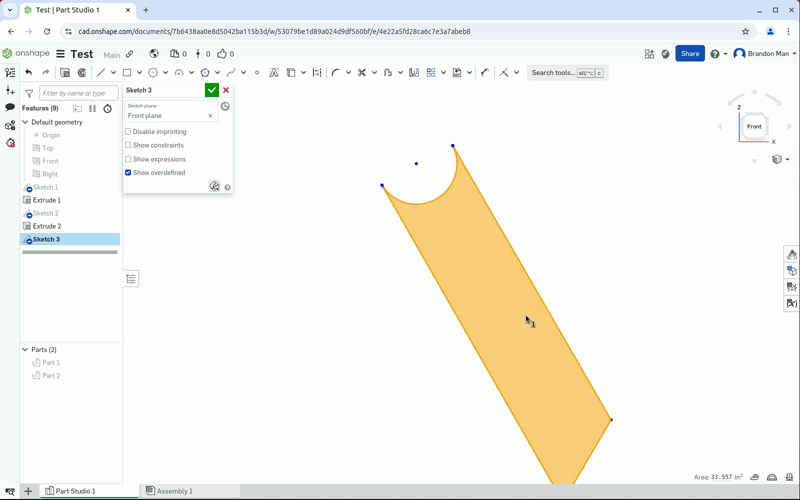
scroll(-6)
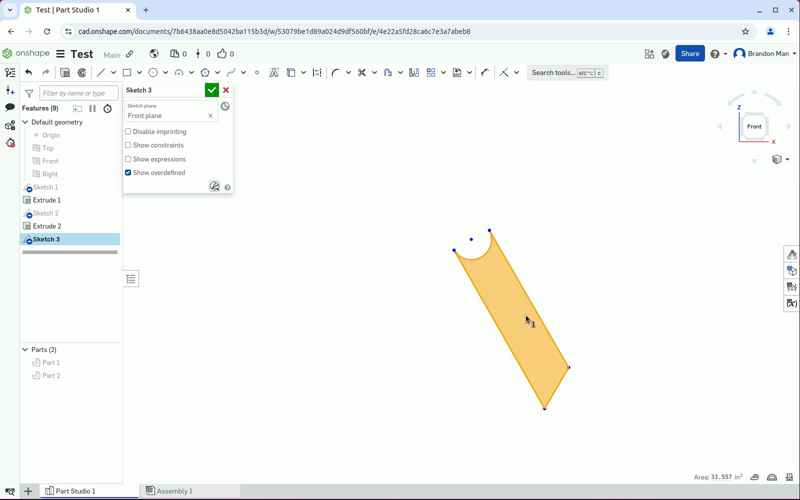
scroll(-6)
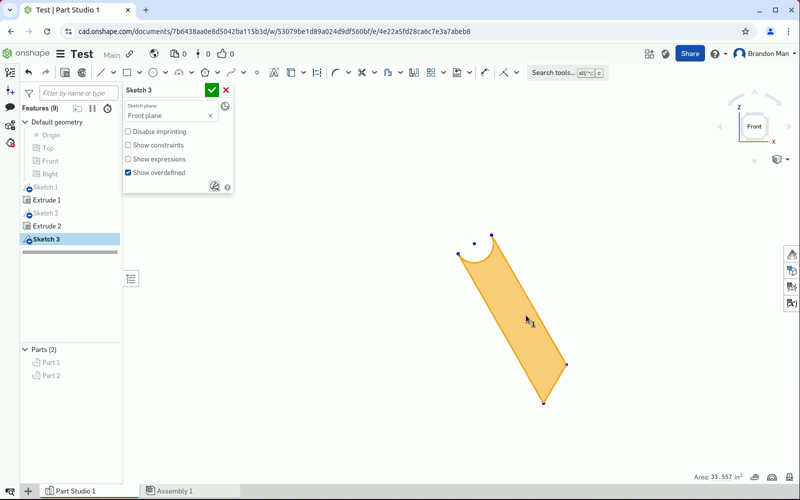
scroll(-6)
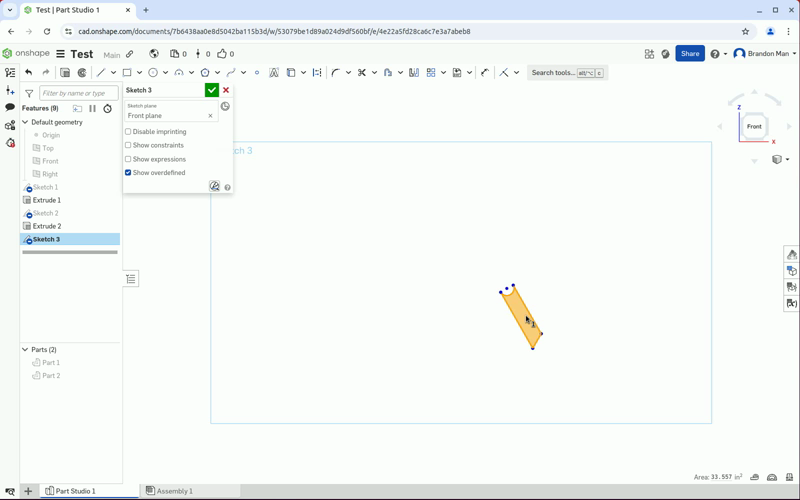
mouse_move(73, 352)
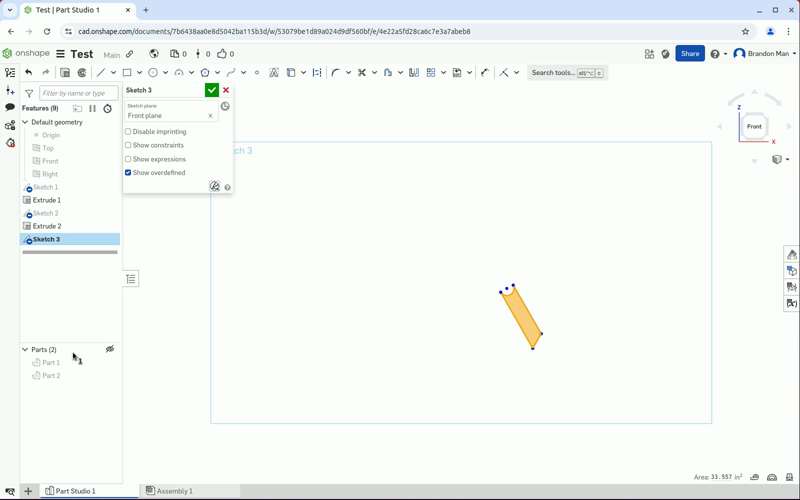
key(shift+y)
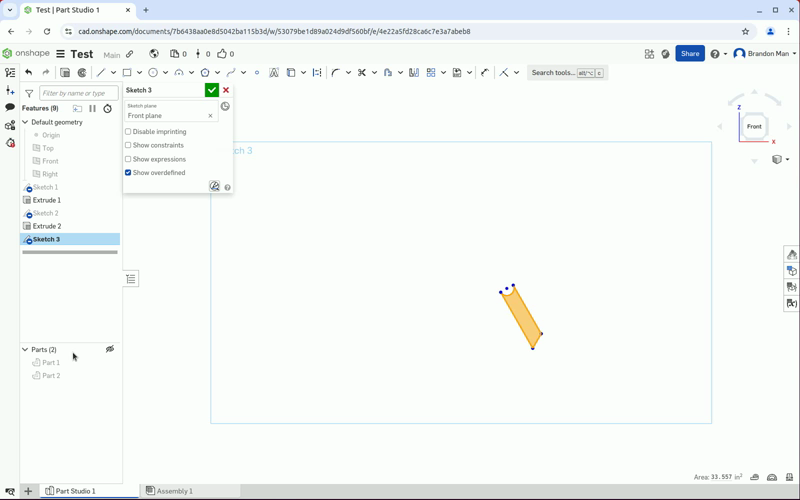
key(shift+e)
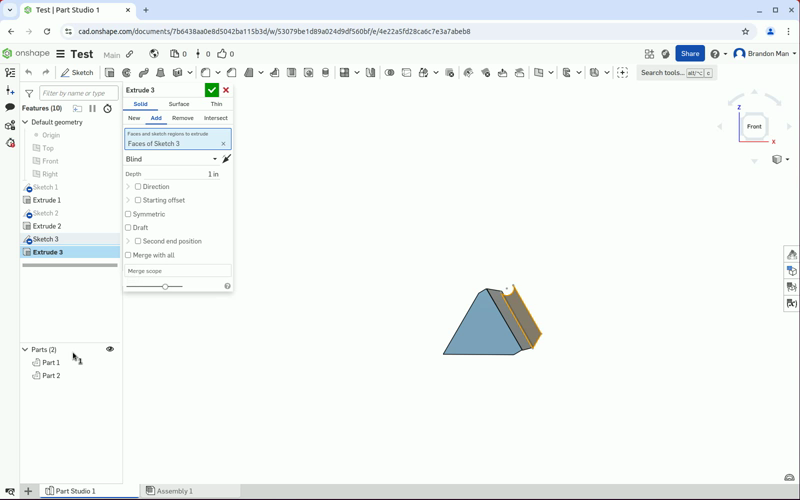
mouse_move(143, 106)
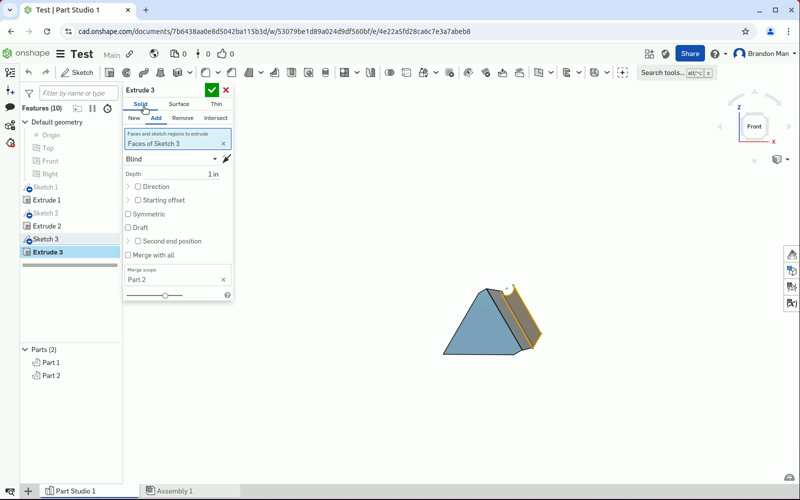
click(143, 106)
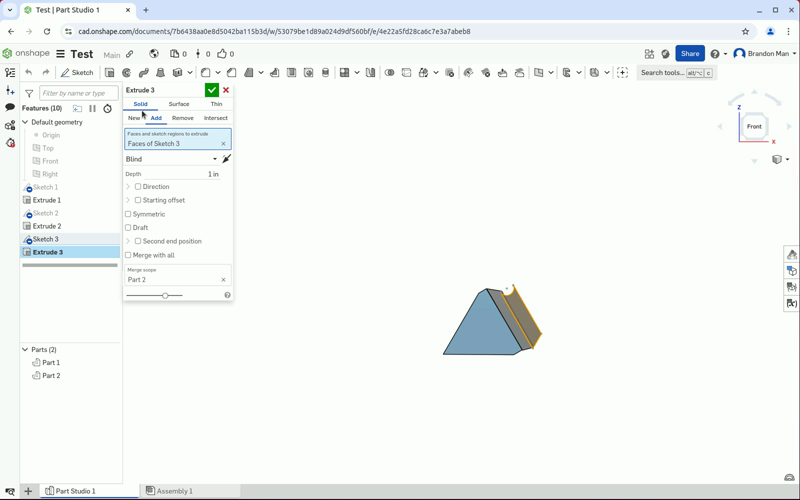
mouse_move(137, 120)
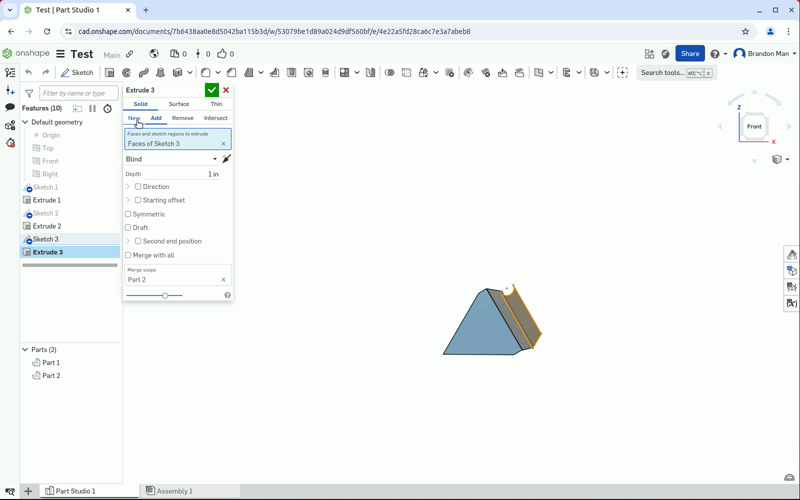
click(137, 120)
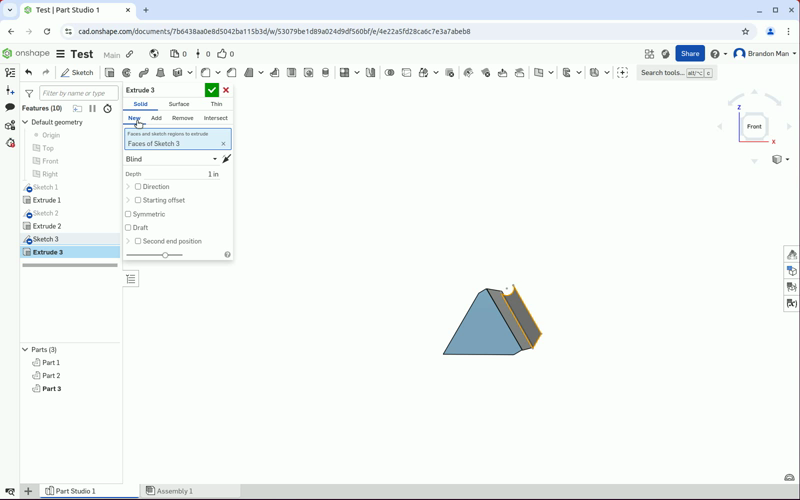
key(tab, 4)
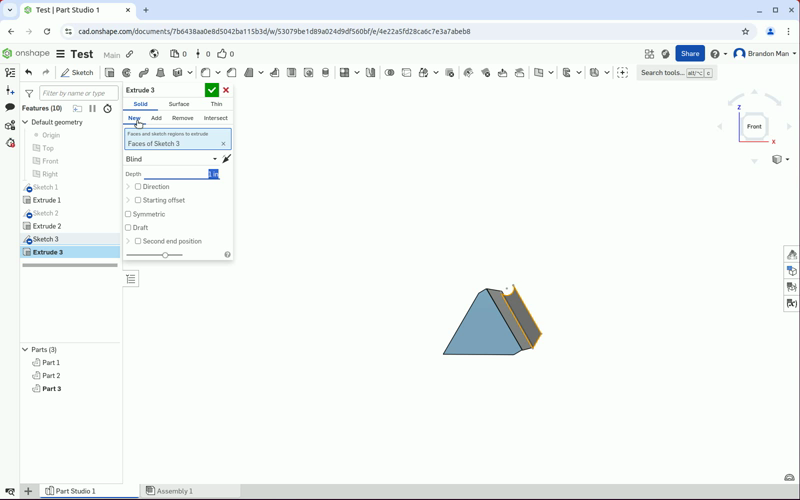
text(-11.554)
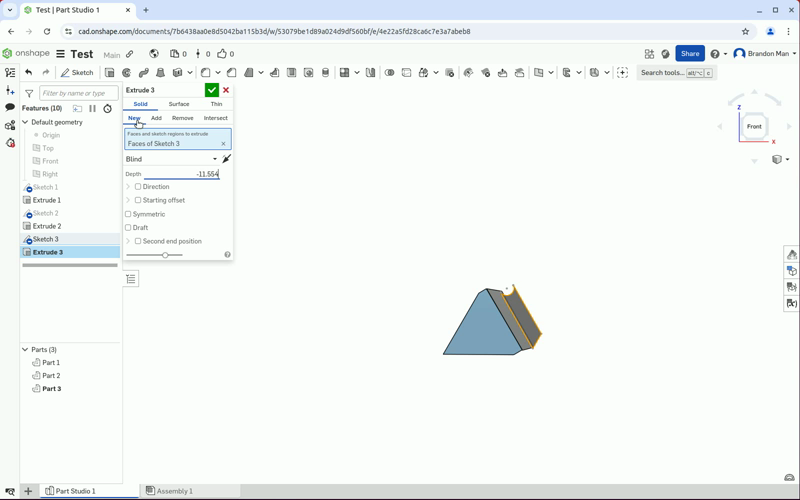
key(enter)
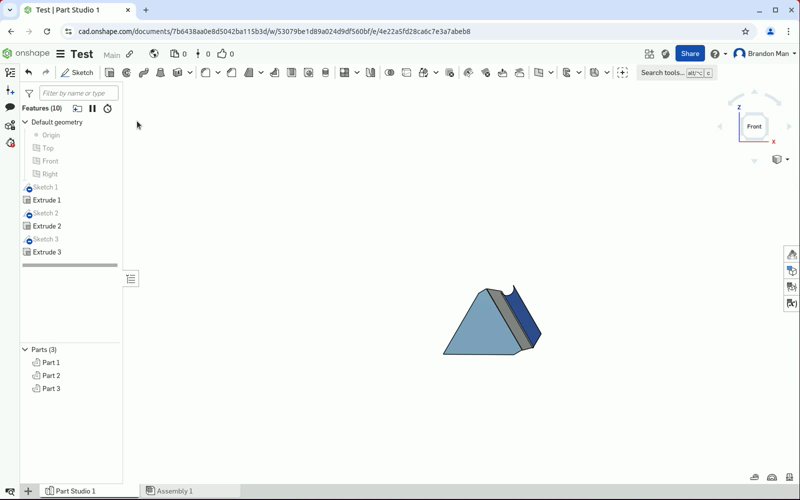
key(shift+h)
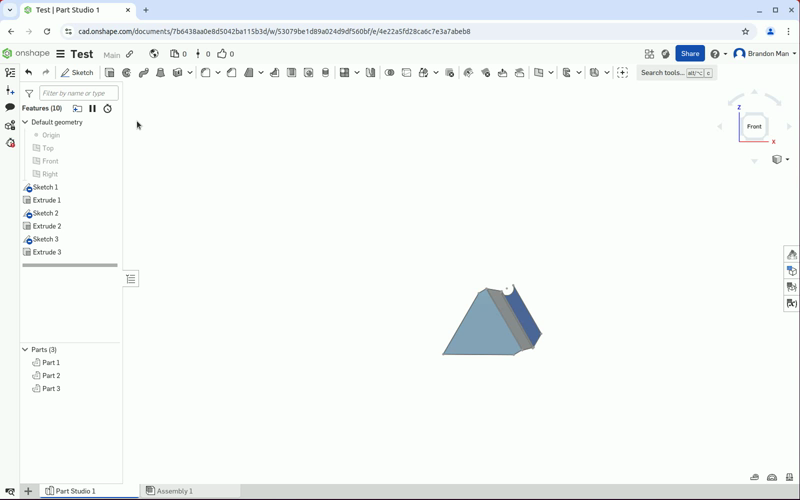
key(shift+h)
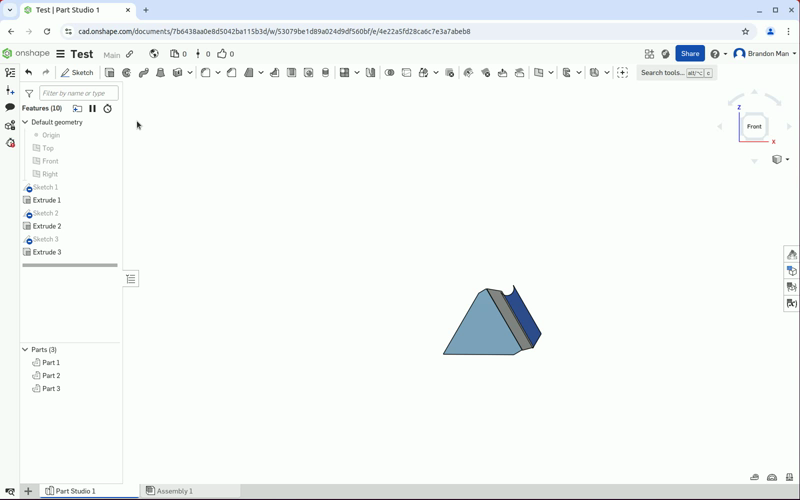
mouse_move(73, 189)
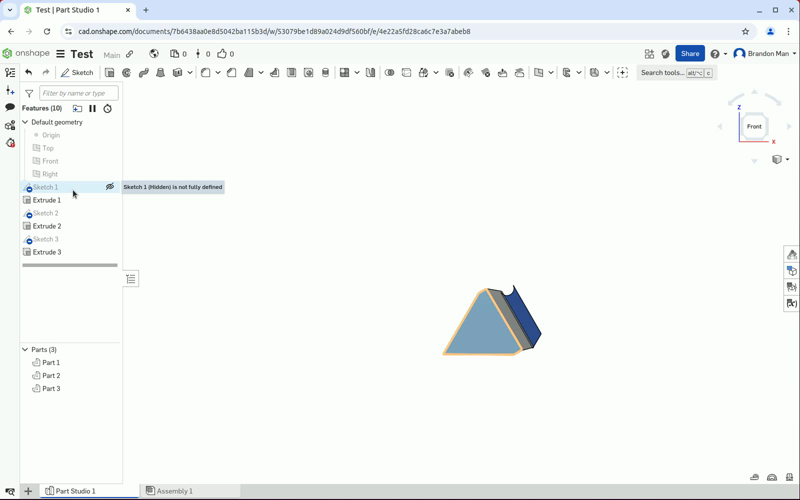
click(73, 189)
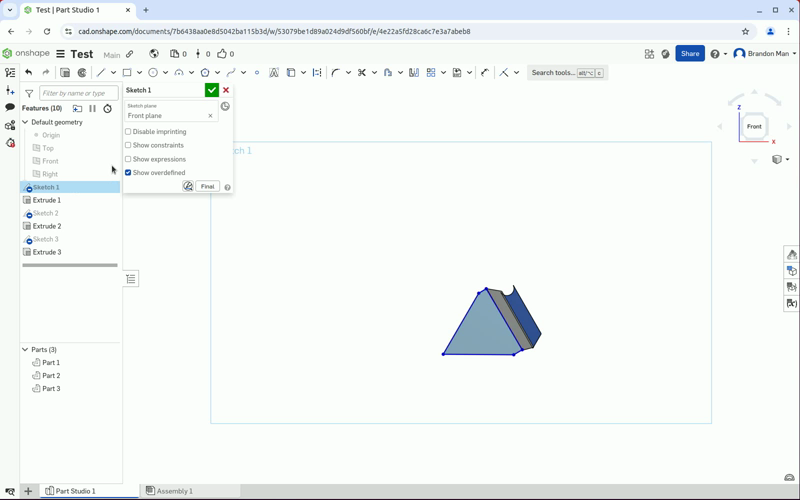
mouse_move(229, 92)
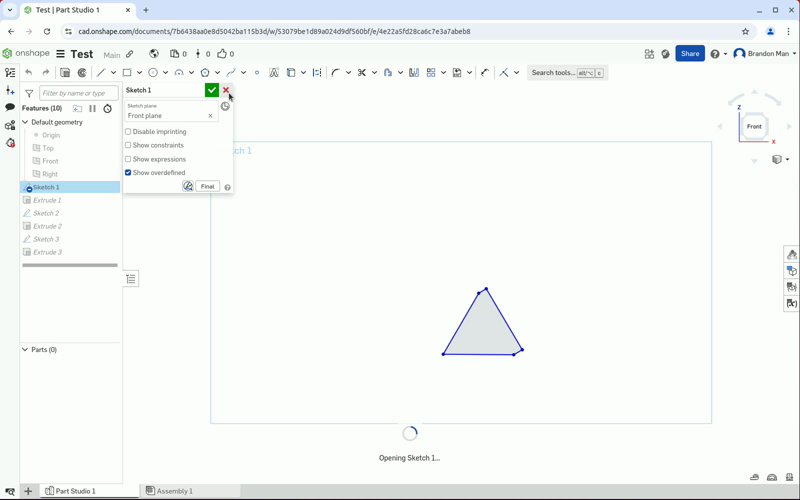
click(229, 92)
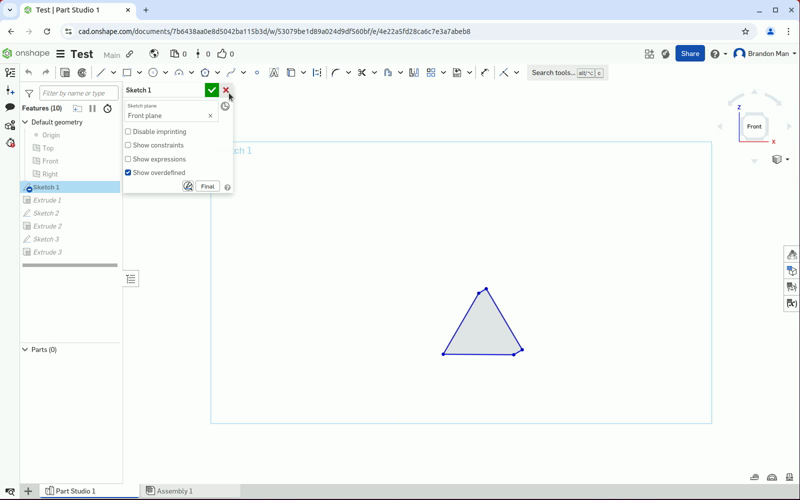
key(shift+s)
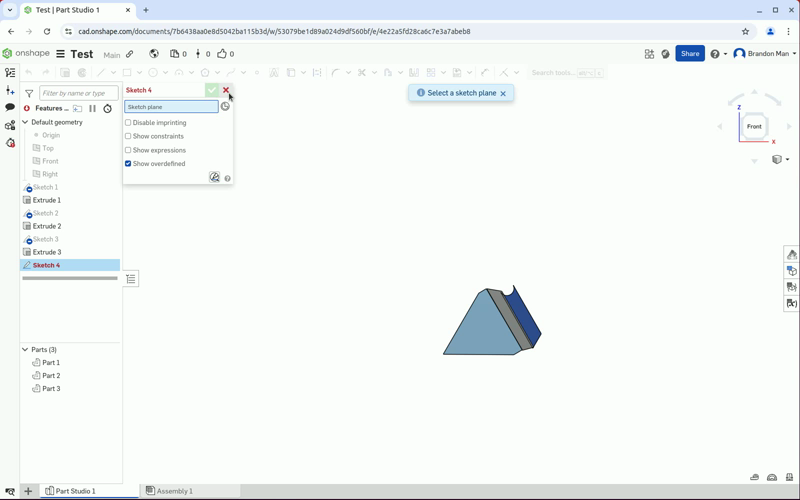
mouse_move(73, 163)
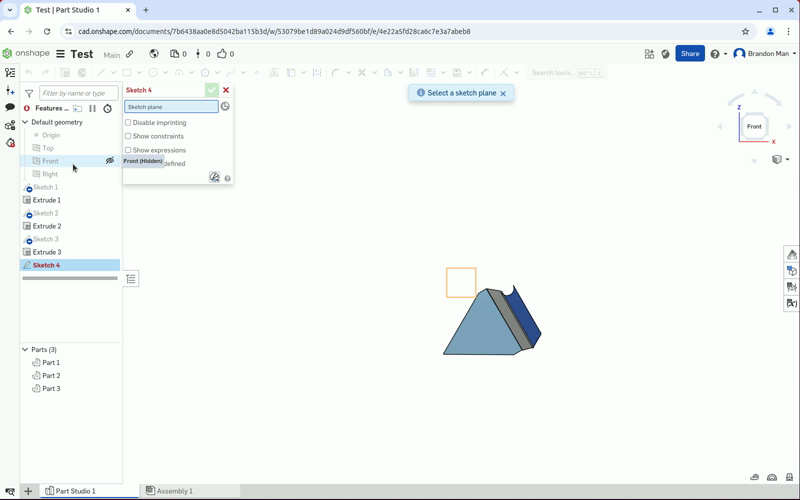
click(73, 163)
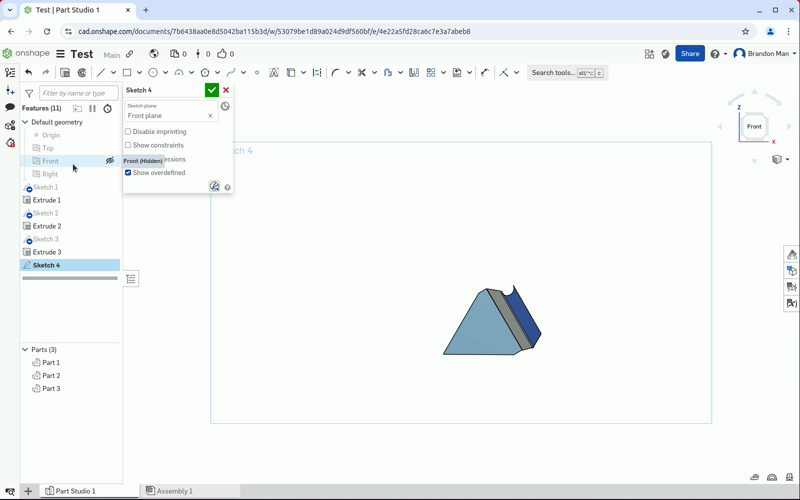
mouse_move(73, 352)
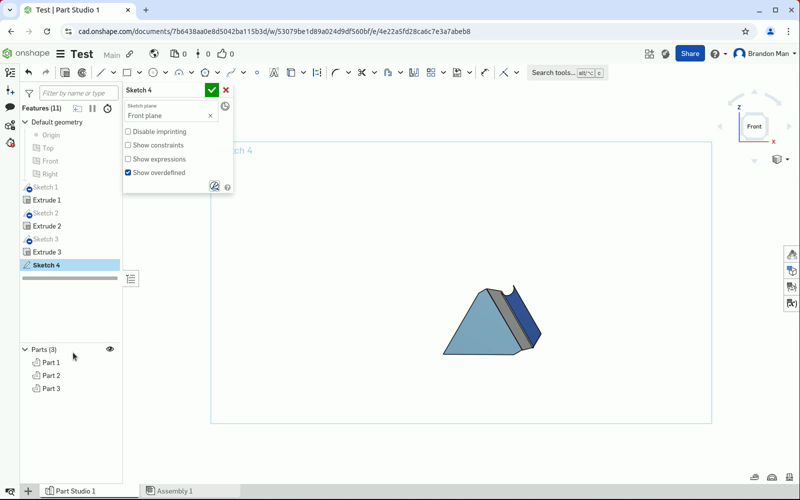
key(y)
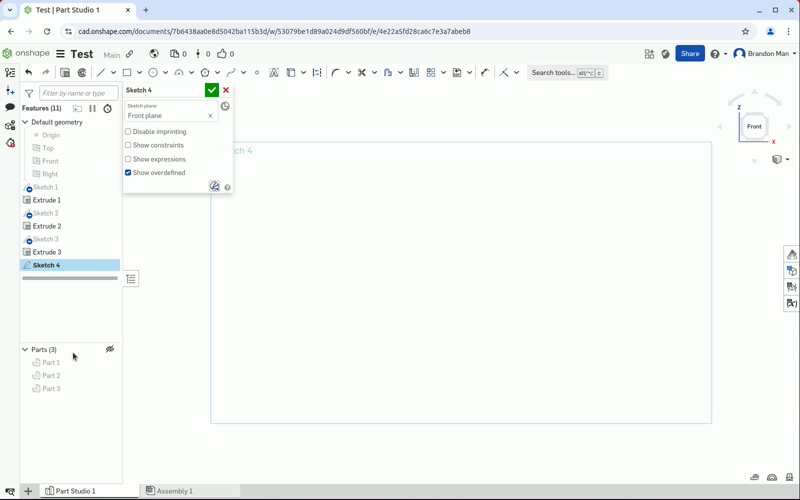
key(c)
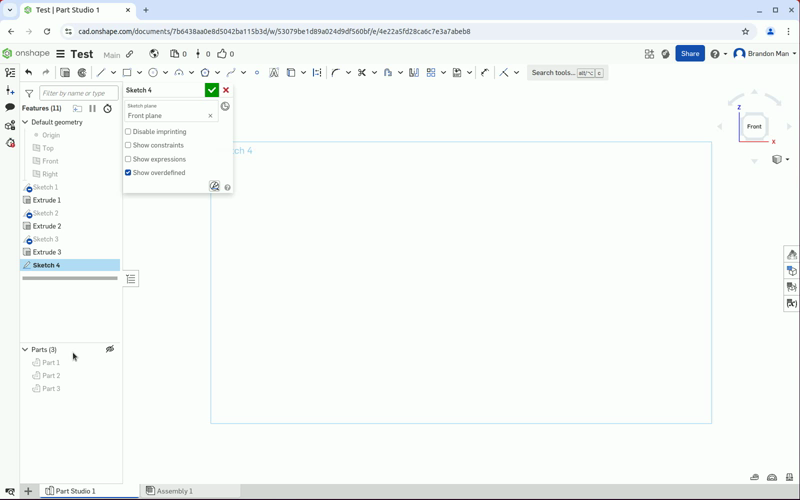
key_down(shift)
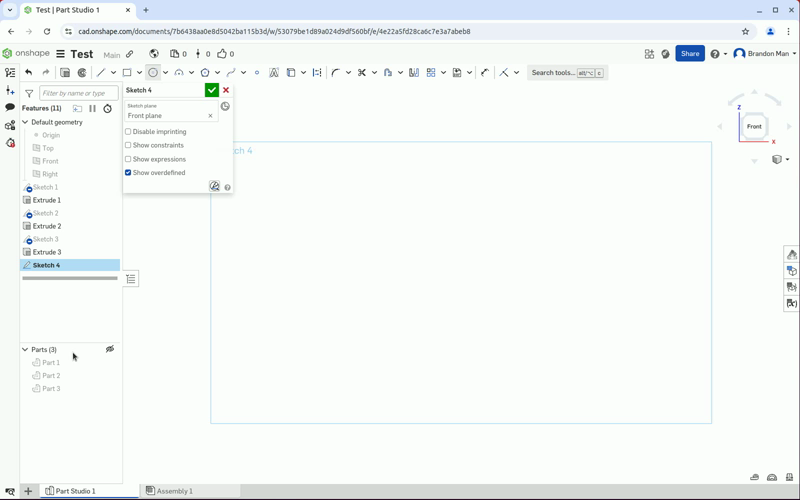
mouse_move(508, 288)
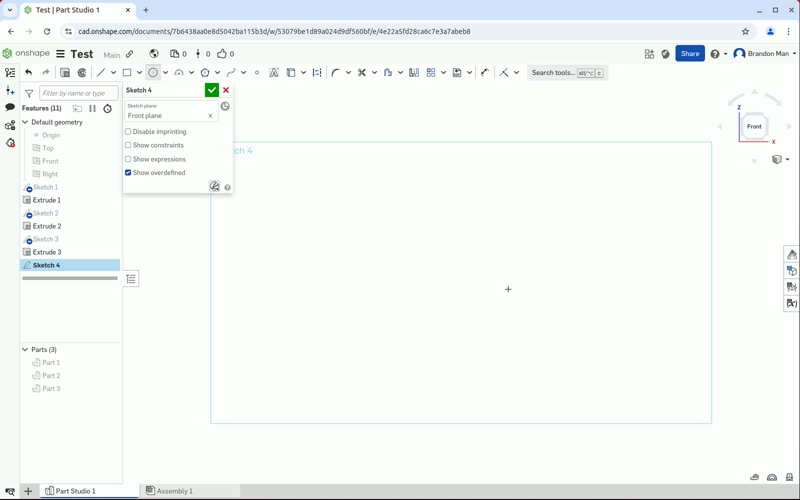
click(508, 288)
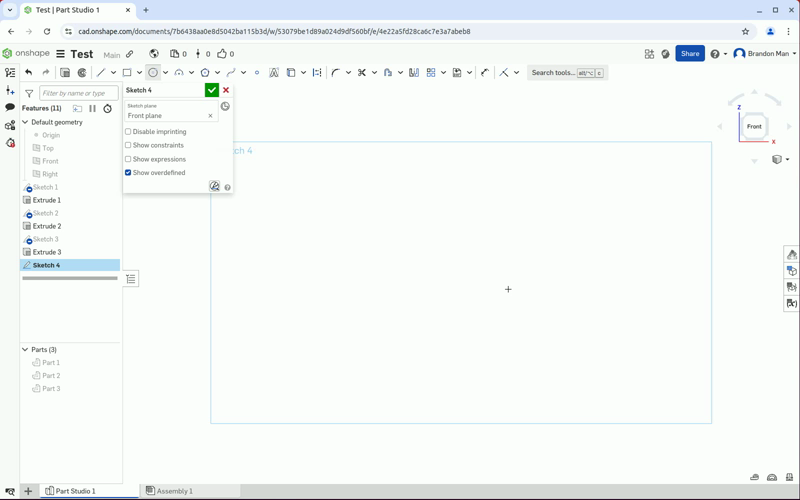
key_up(shift)
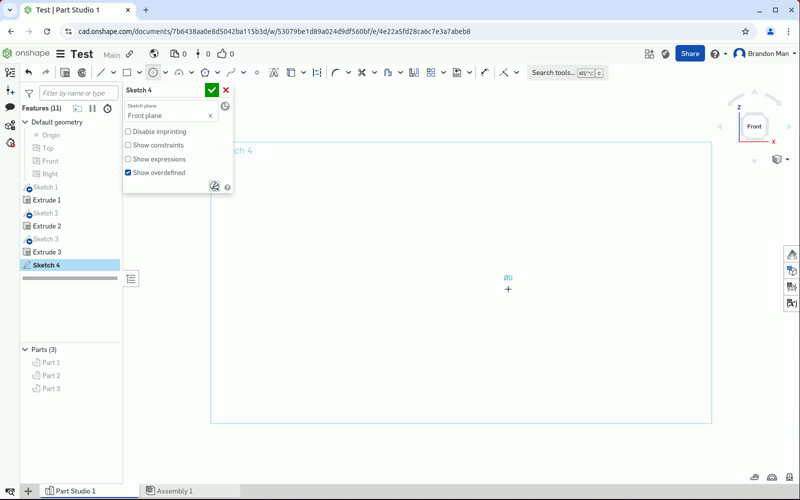
mouse_move(515, 288)
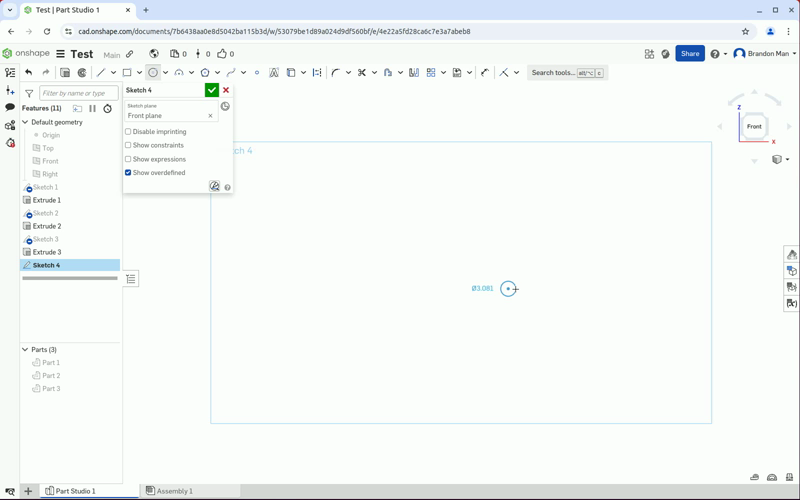
click(515, 288)
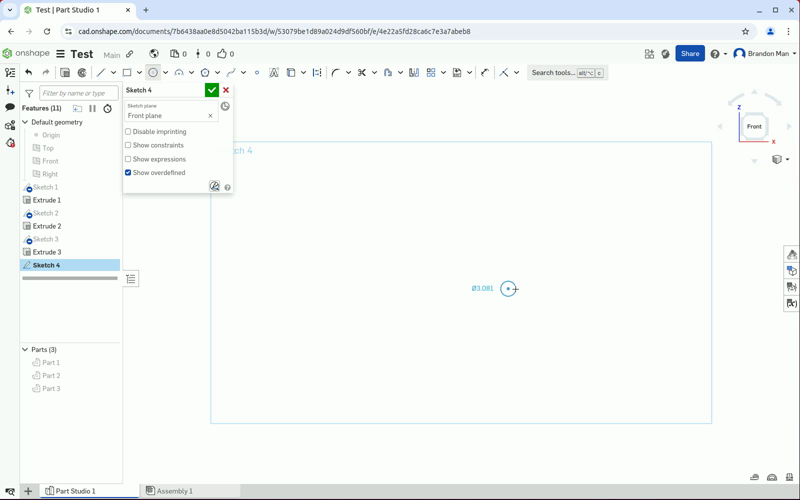
key(esc)
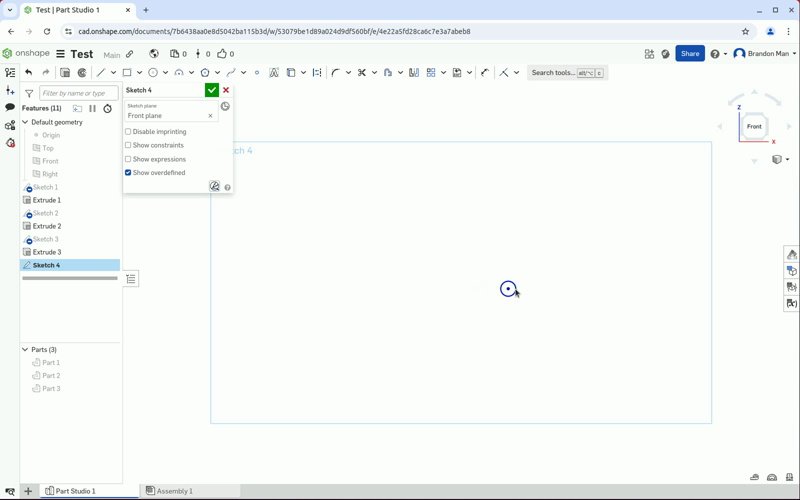
mouse_move(504, 287)
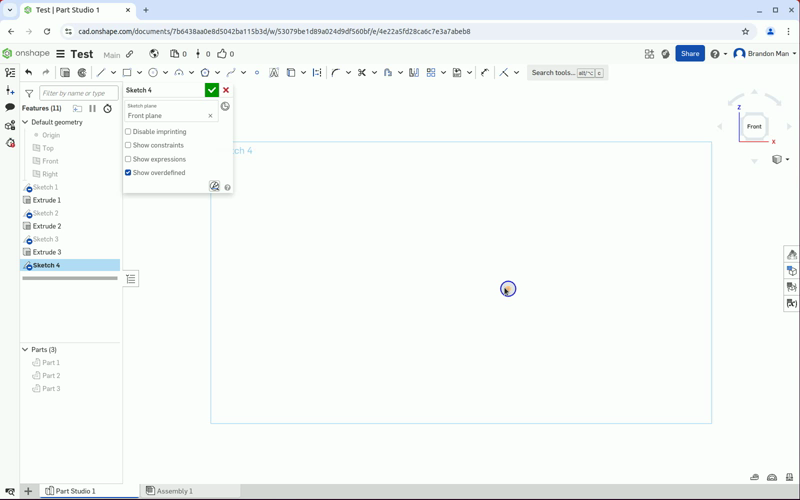
scroll(6)
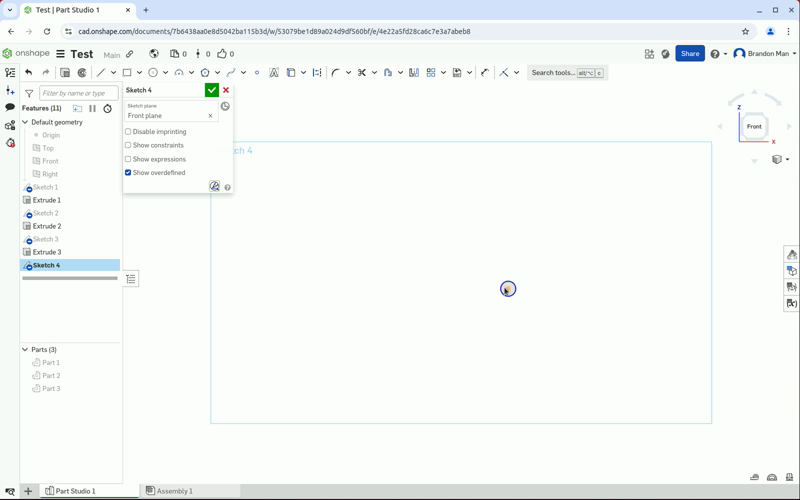
scroll(6)
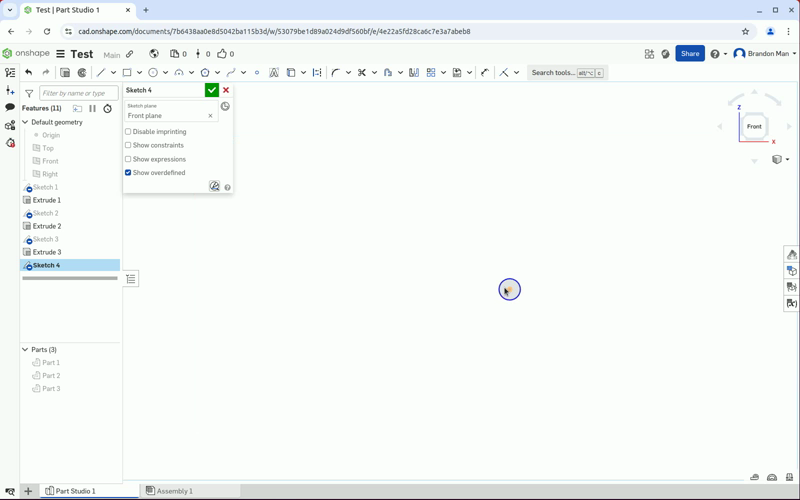
scroll(6)
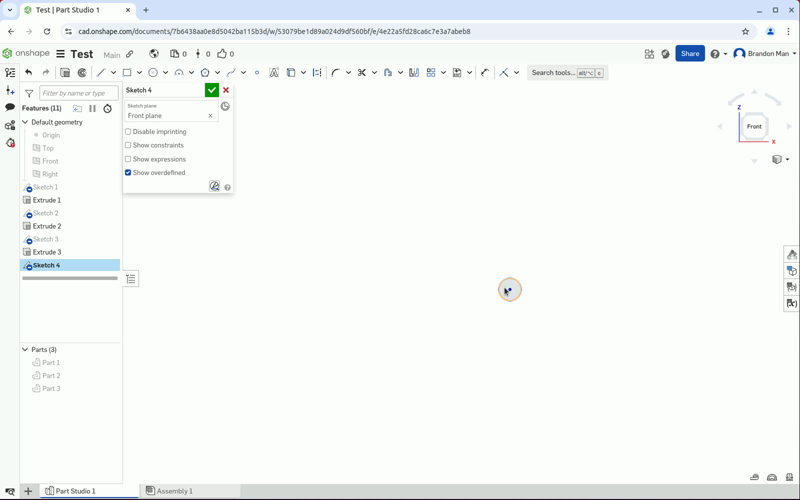
scroll(6)
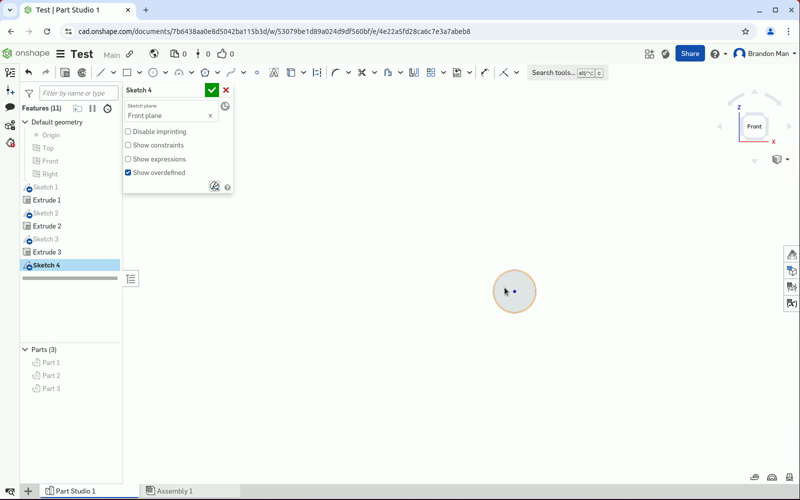
scroll(6)
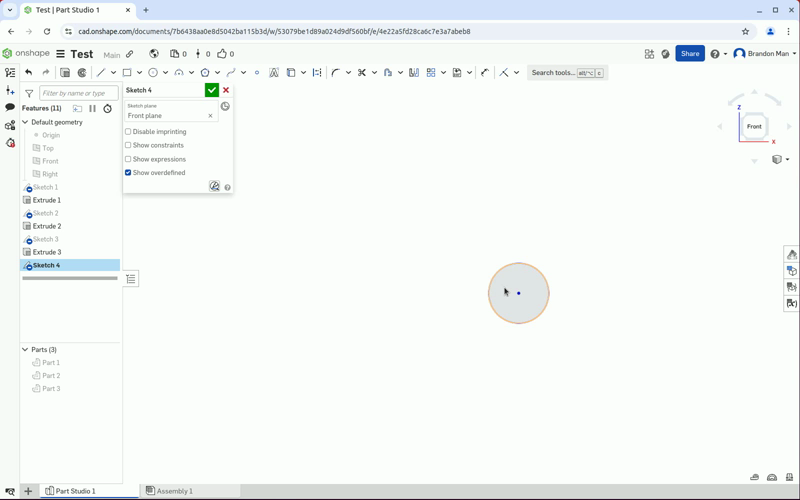
scroll(6)
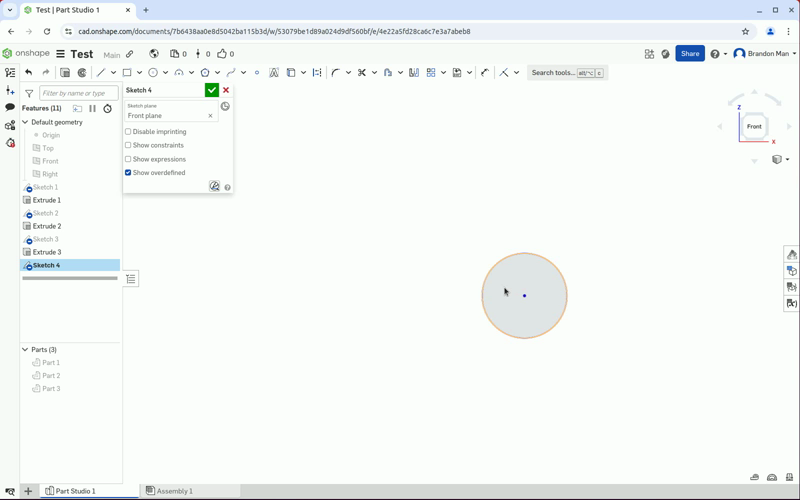
scroll(6)
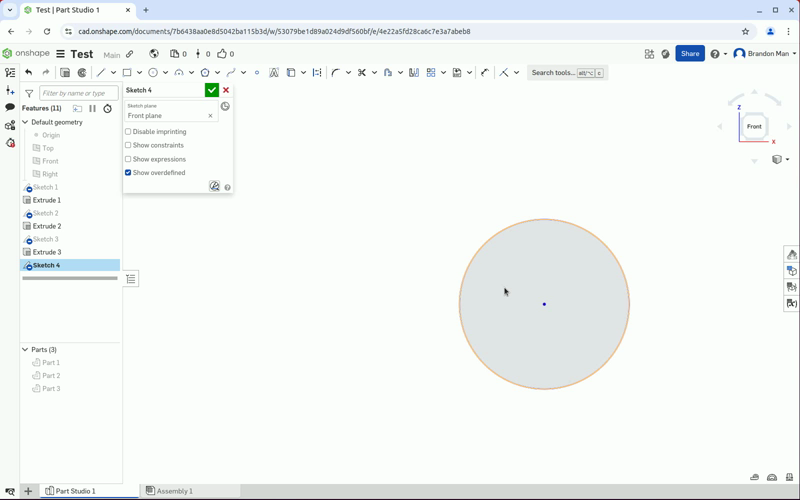
click(504, 287)
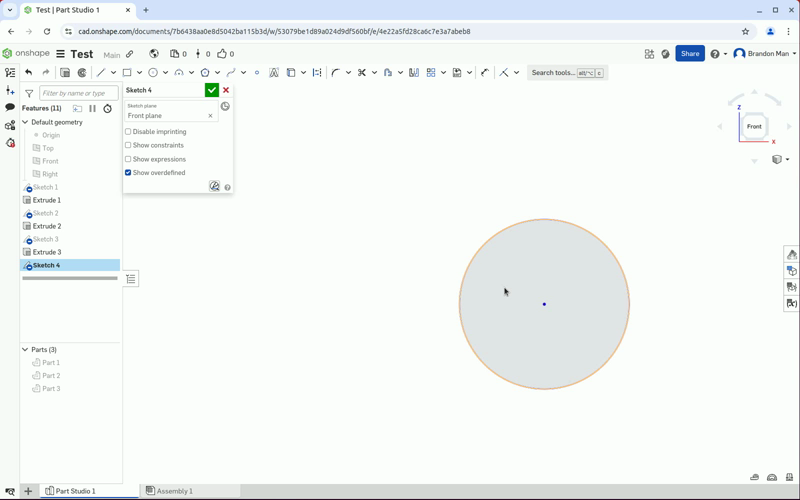
scroll(-6)
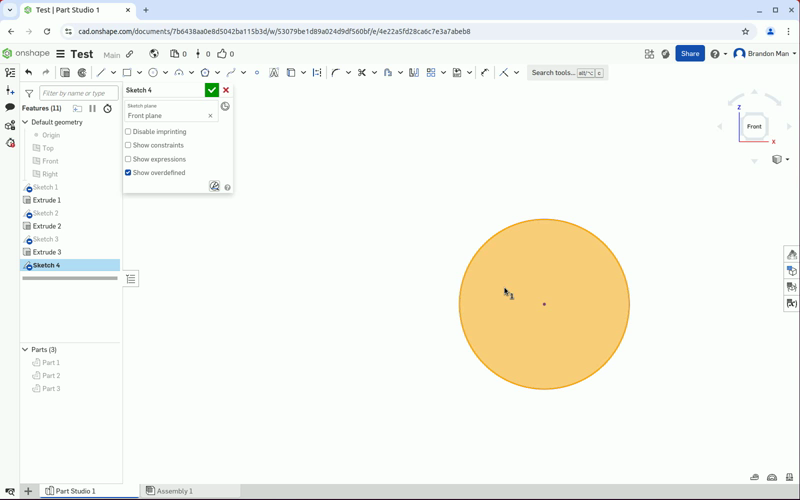
scroll(-6)
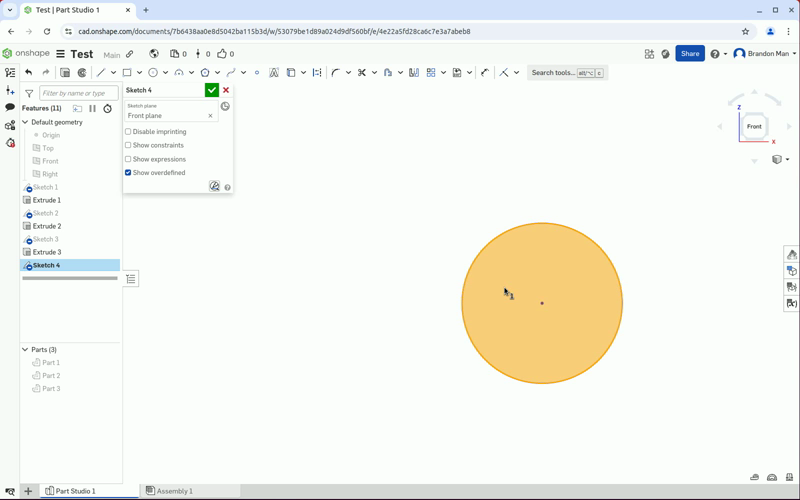
scroll(-6)
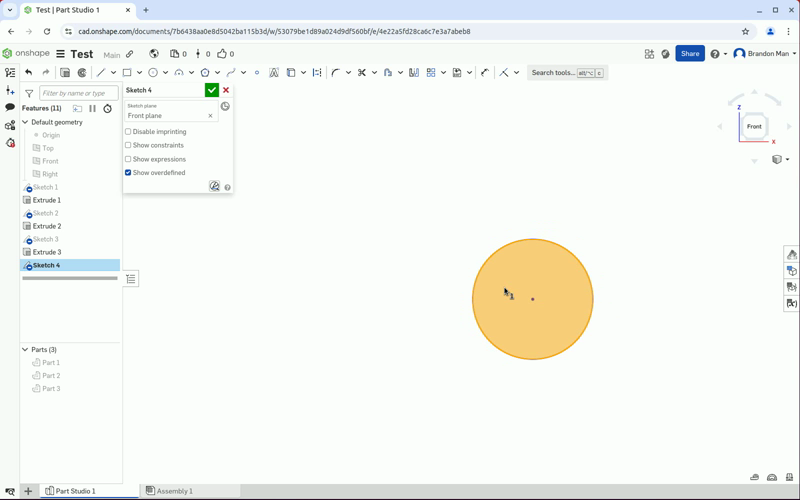
scroll(-6)
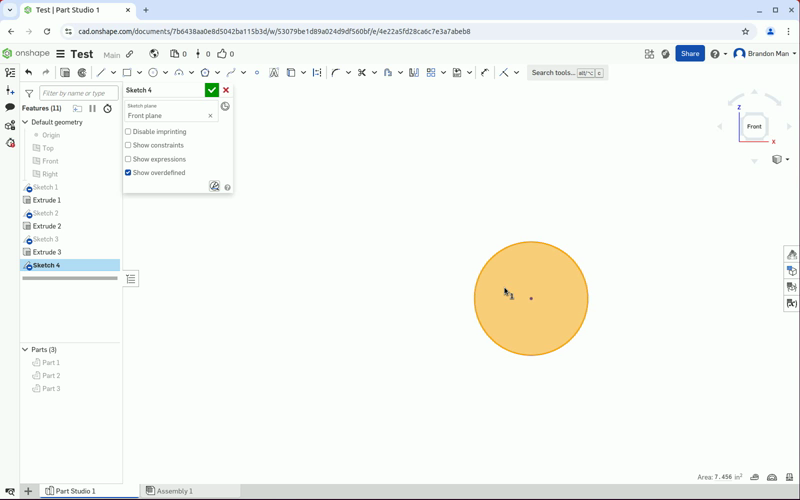
scroll(-6)
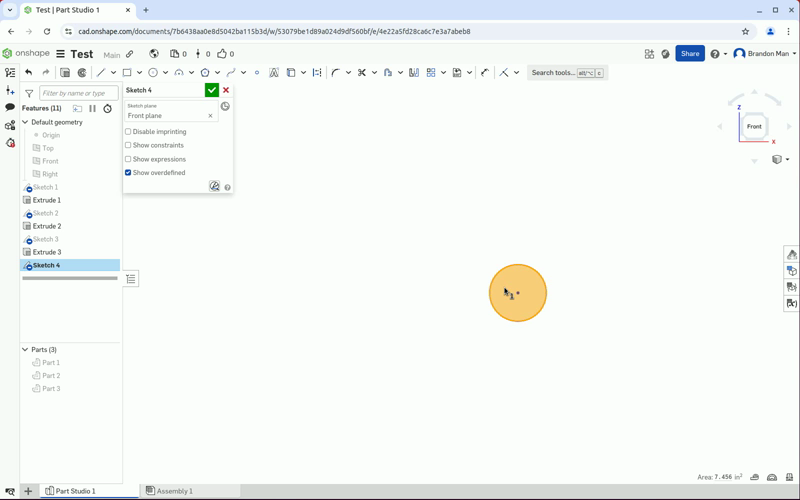
scroll(-6)
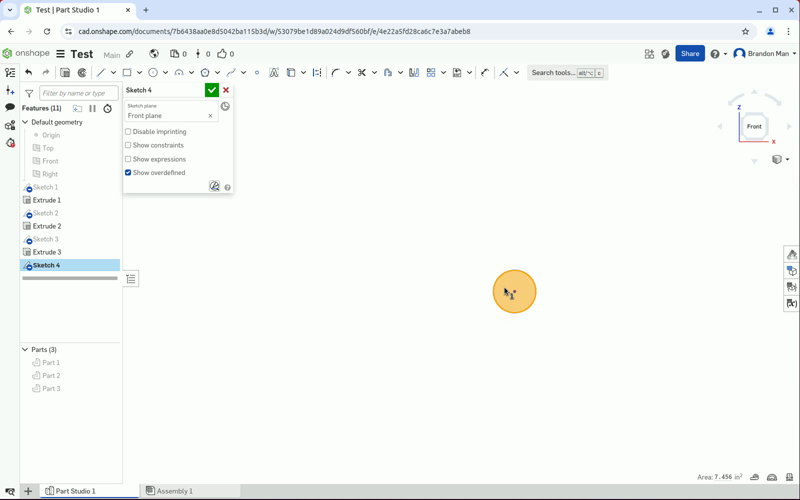
scroll(-6)
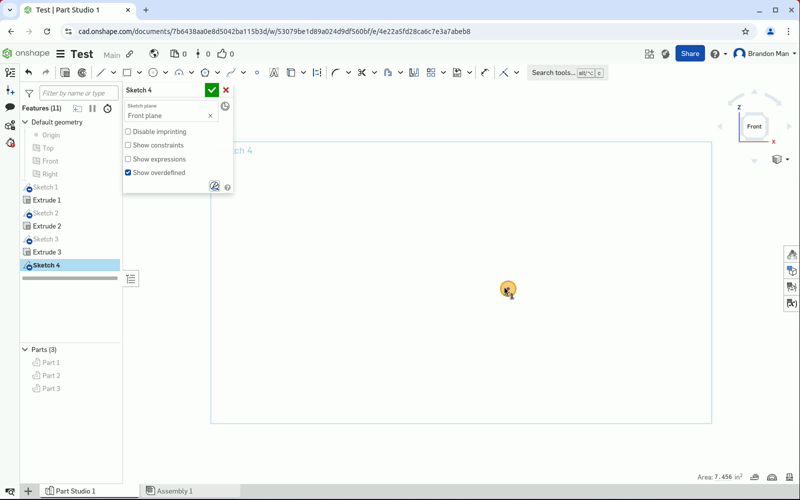
mouse_move(73, 352)
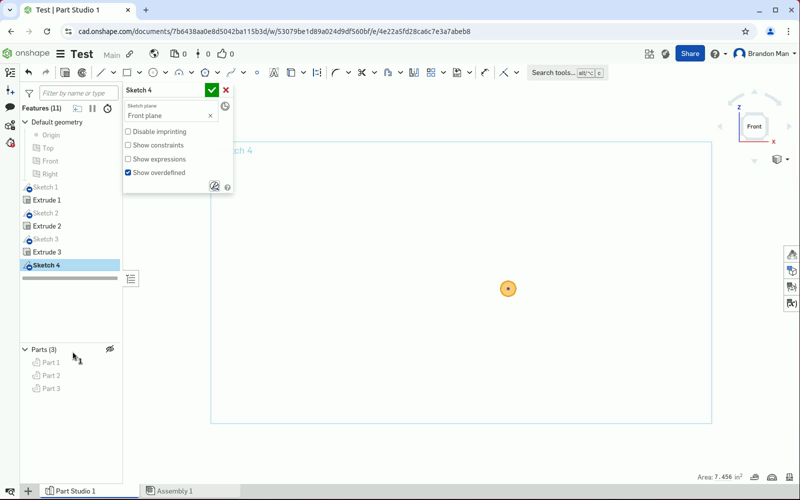
key(shift+y)
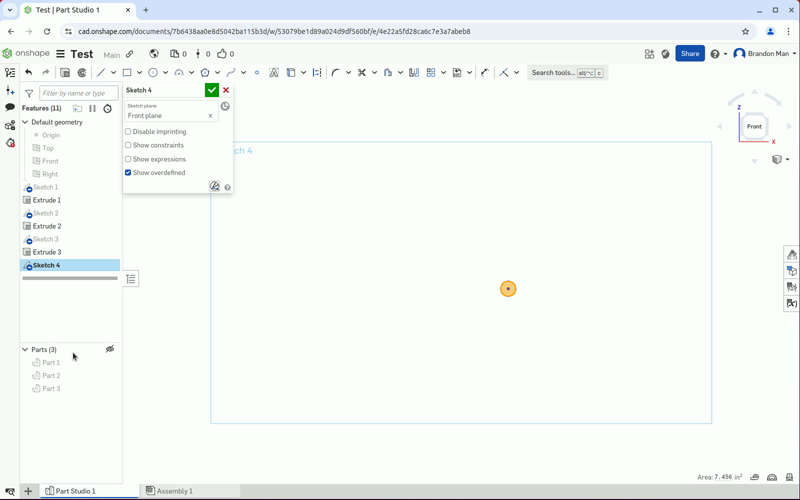
key(shift+e)
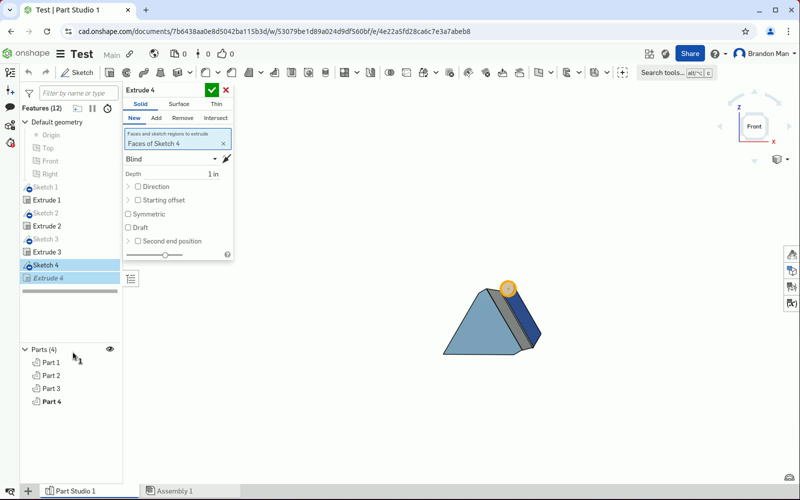
mouse_move(143, 106)
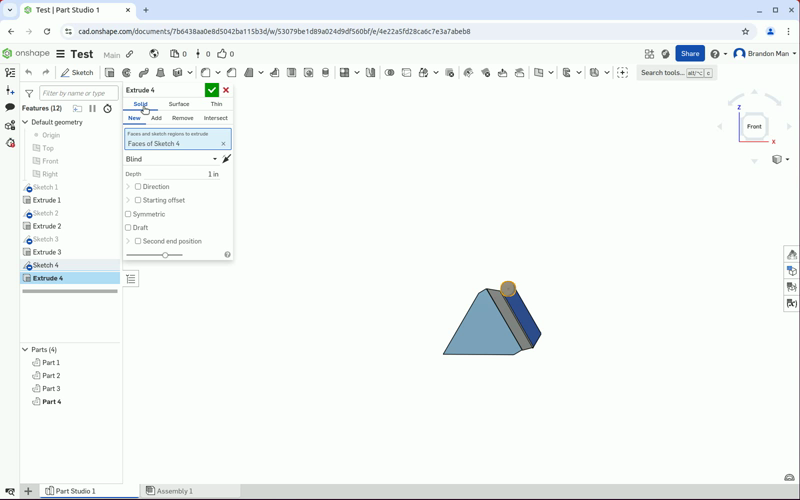
click(143, 106)
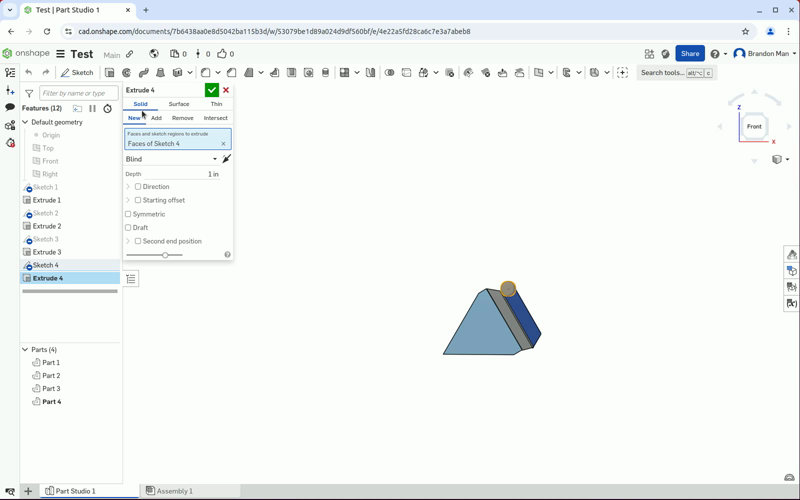
mouse_move(137, 120)
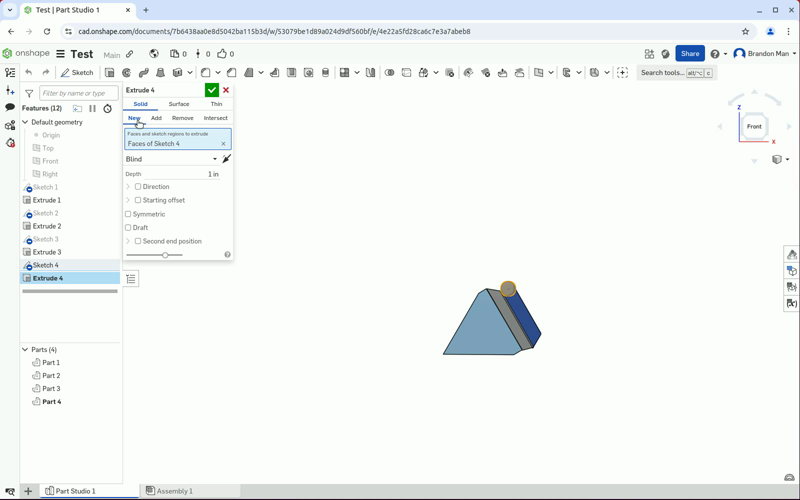
click(137, 120)
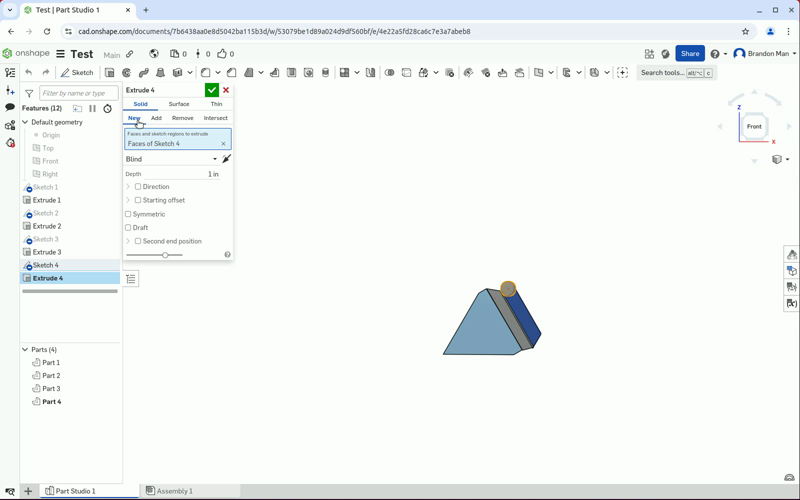
key(tab, 4)
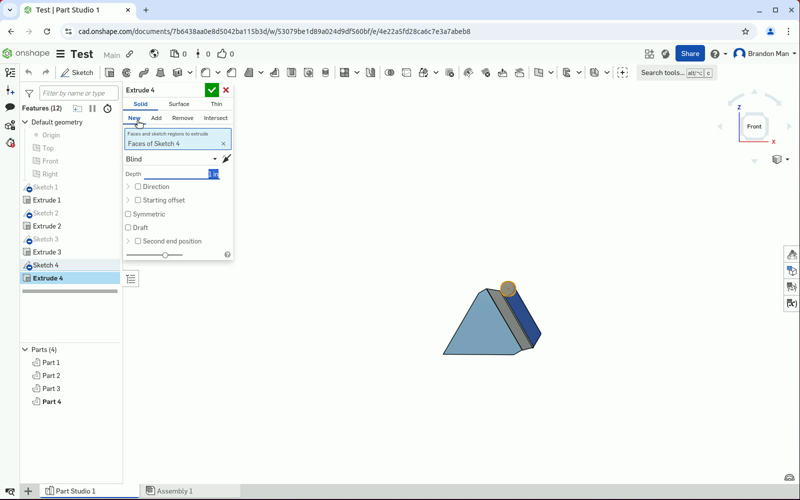
text(-23.108)
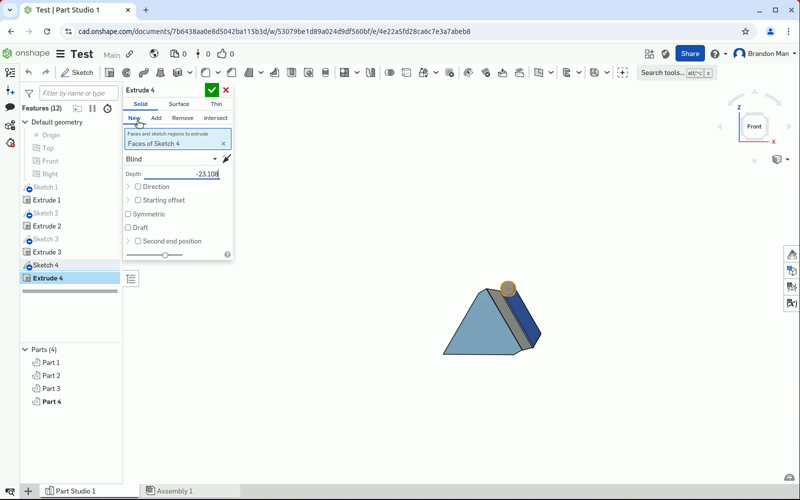
key(enter)
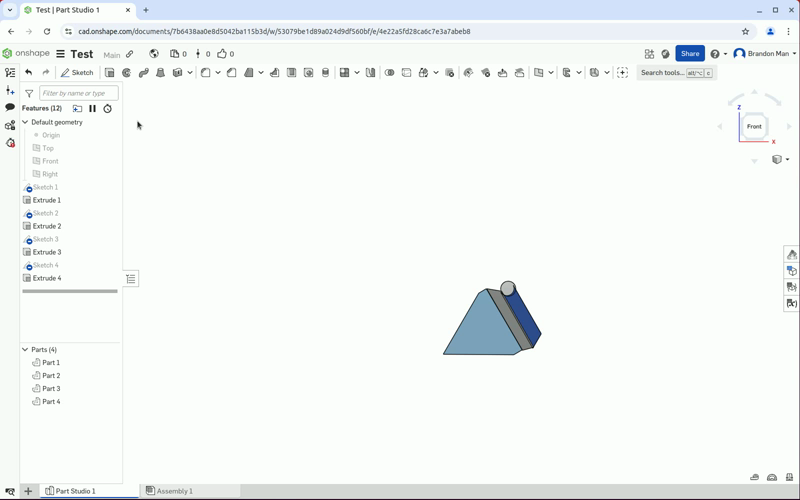
key(shift+h)
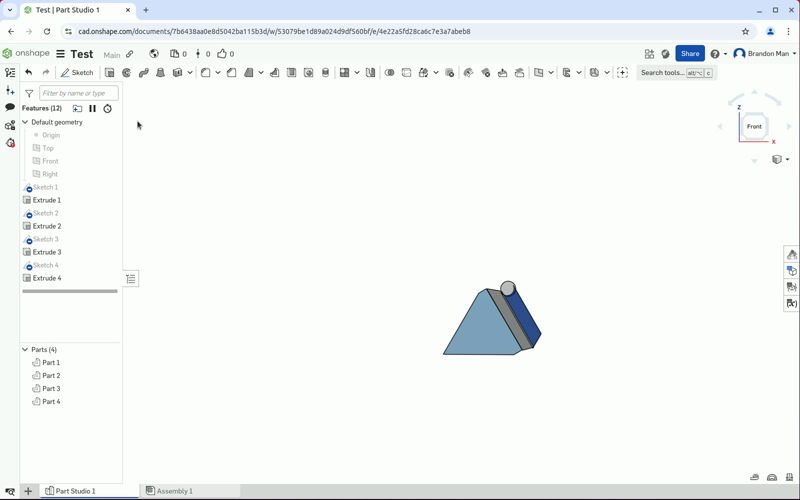
key(shift+h)
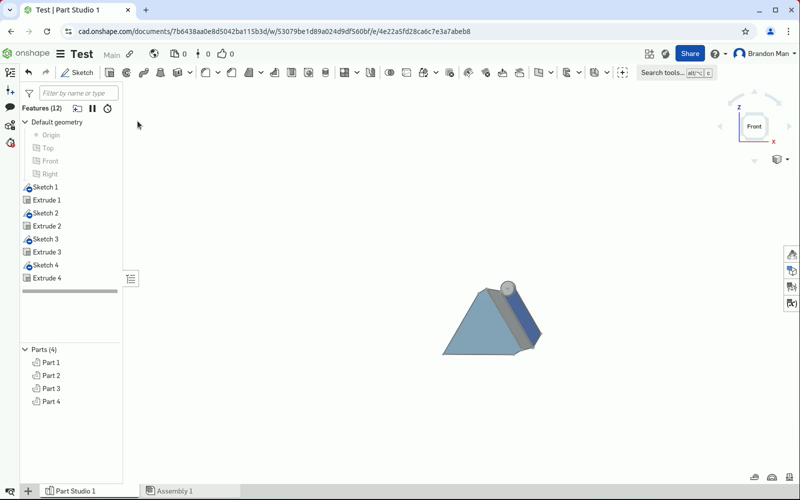
key(shift+7)
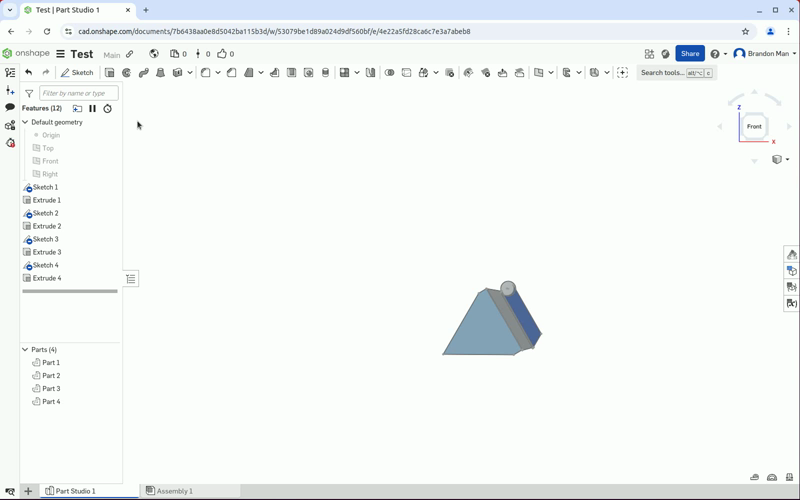
key(left, 2)
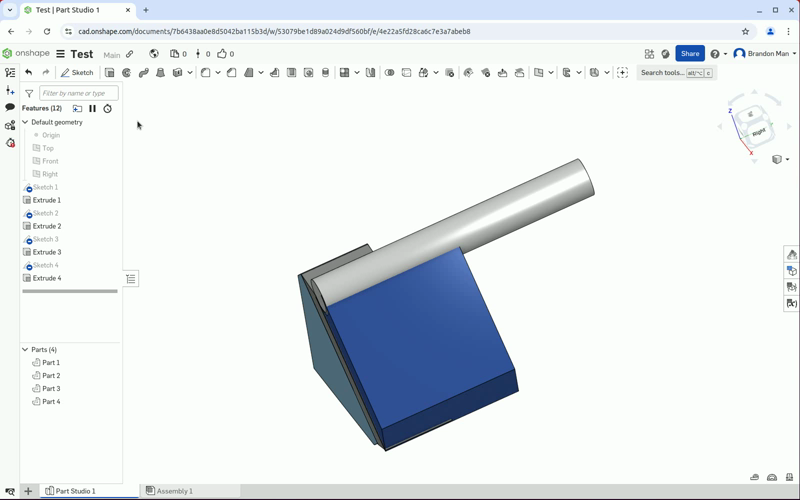
key(down, 2)
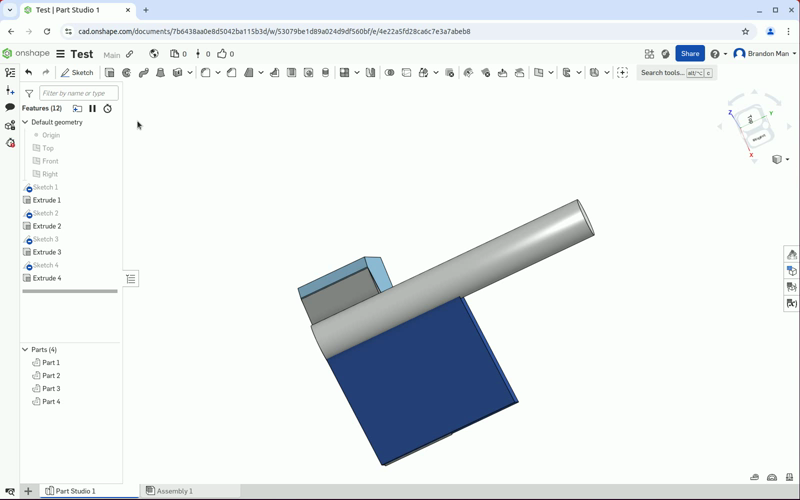
key(up, 2)
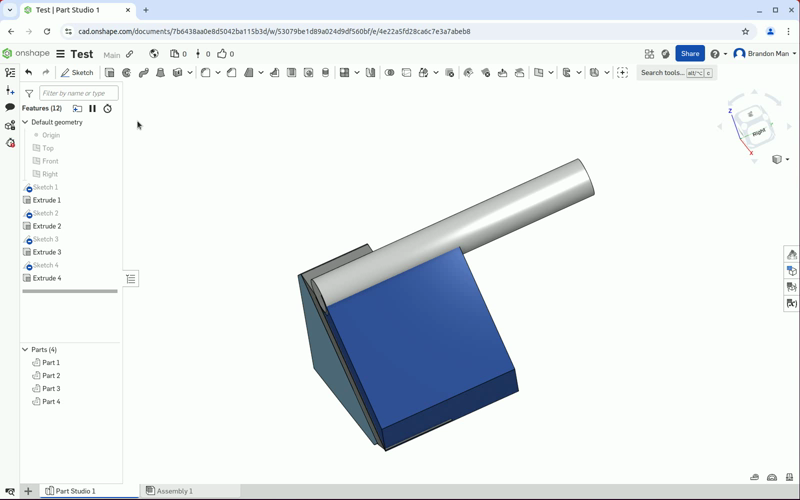
key(right, 2)
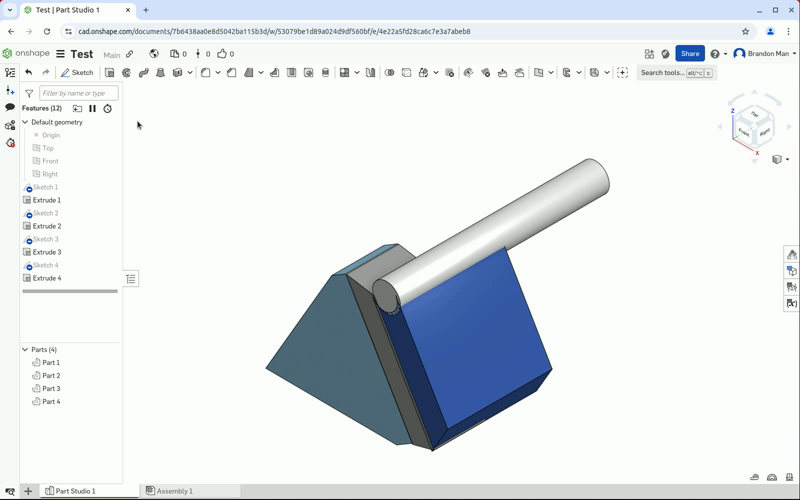
mouse_move(73, 189)
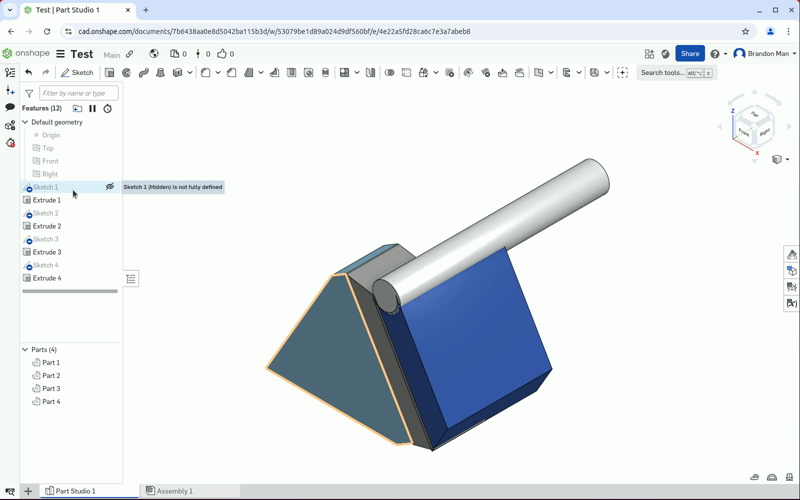
click(73, 189)